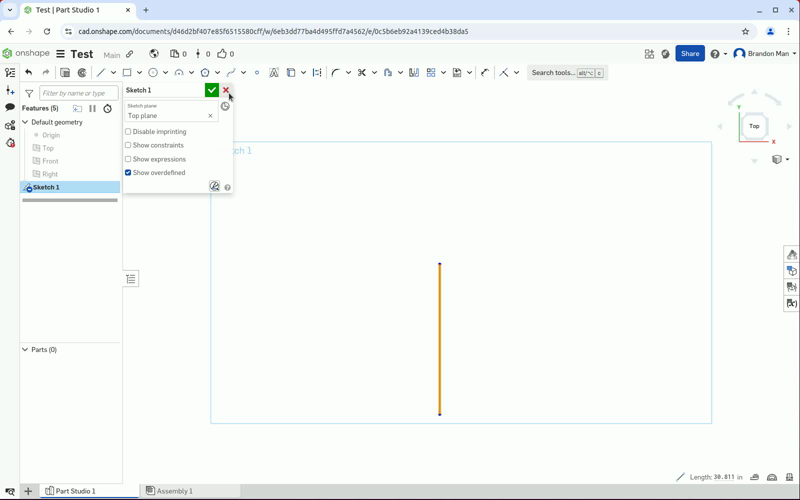
key(shift+h)
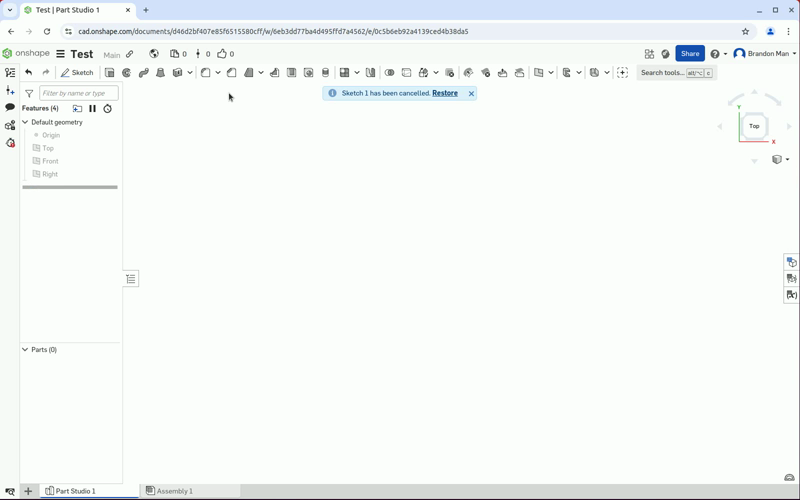
mouse_move(73, 352)
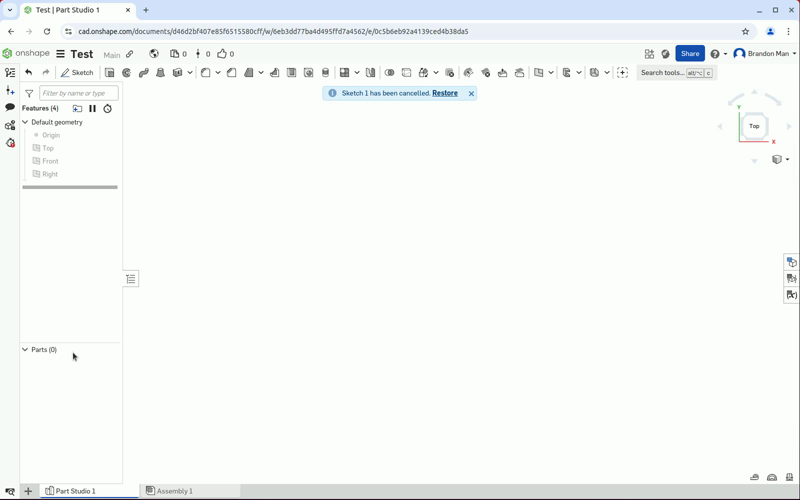
key(y)
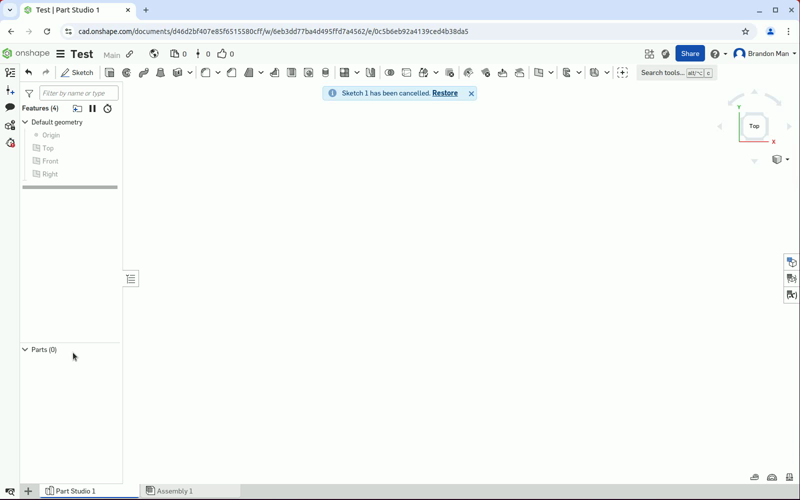
key(shift+p)
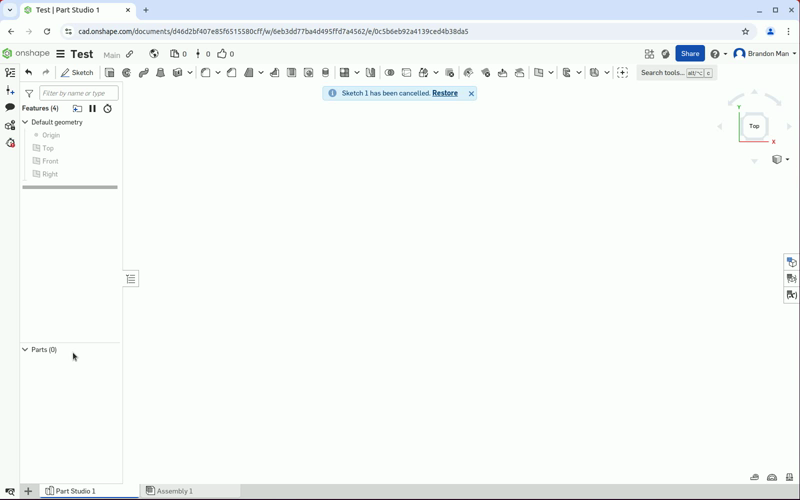
key(space)
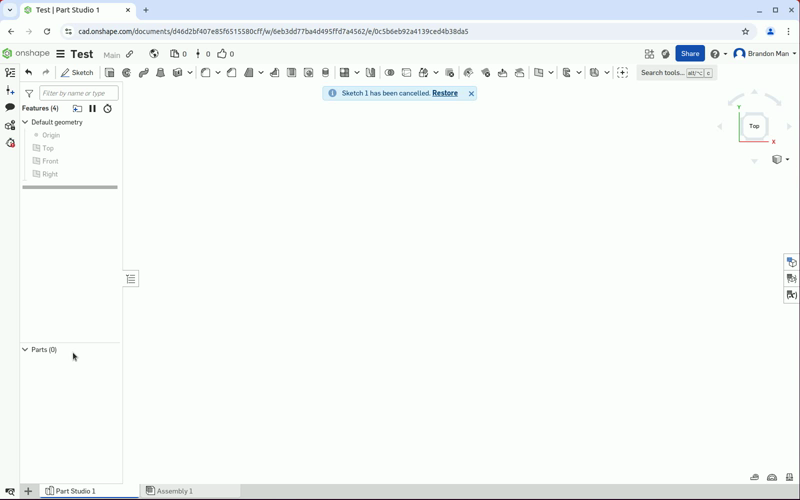
key_down(shift)
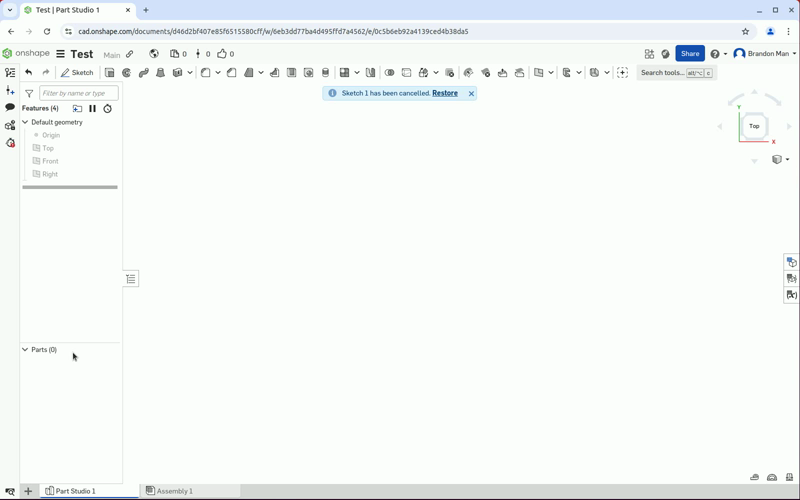
key(up)
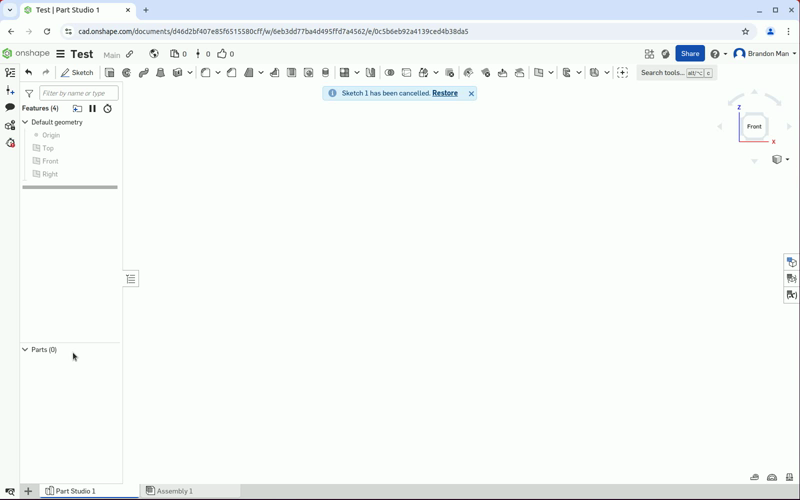
key_up(shift)
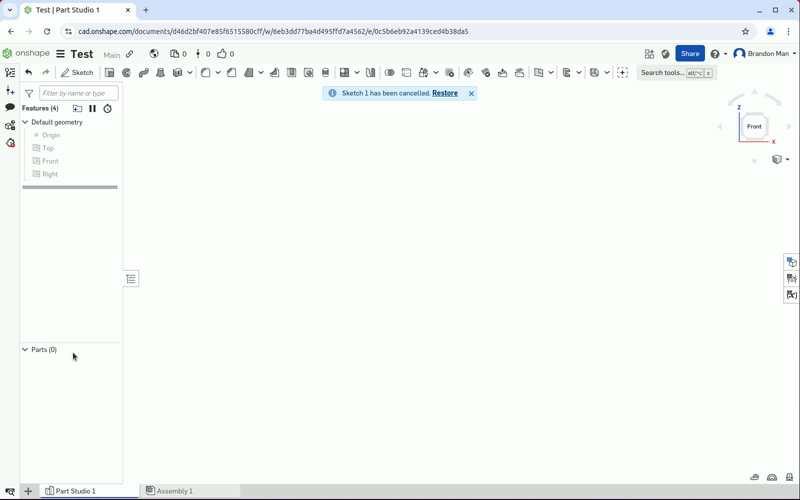
mouse_move(73, 352)
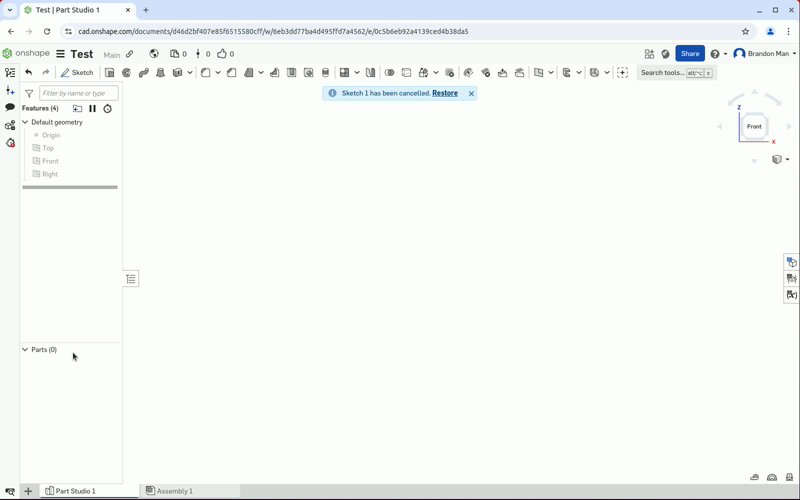
key(shift+y)
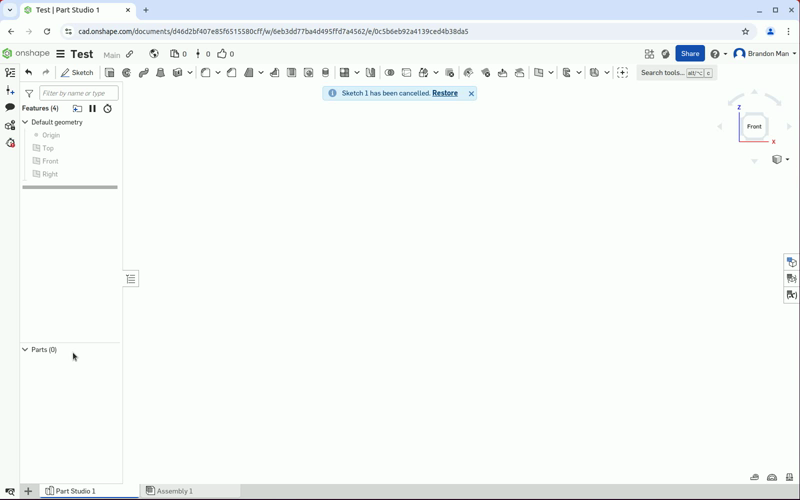
key(shift+s)
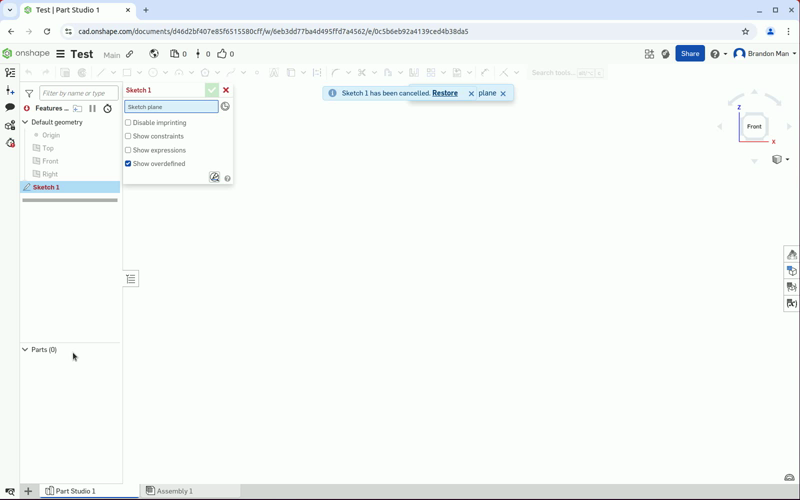
mouse_move(73, 163)
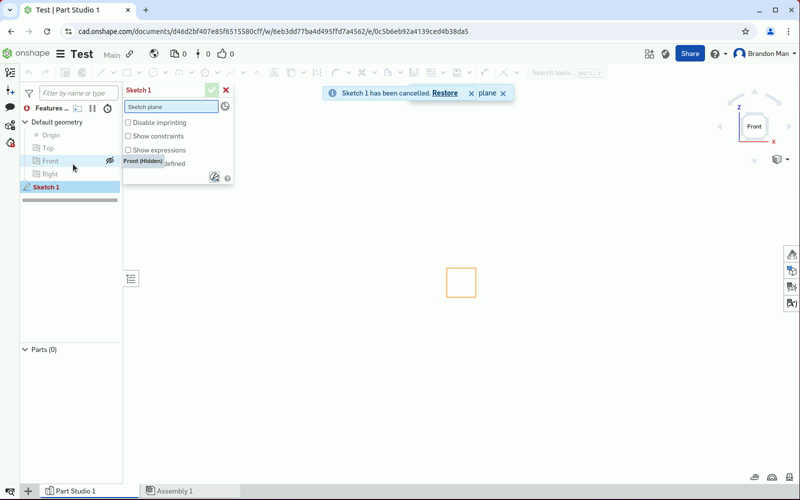
click(73, 163)
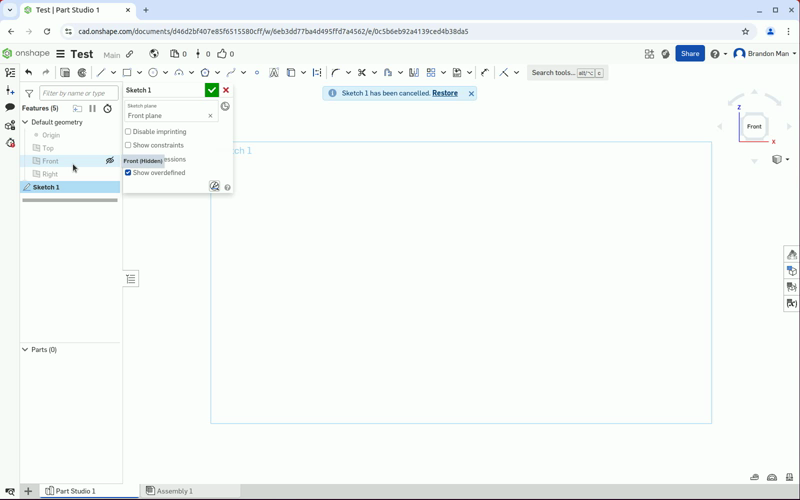
mouse_move(73, 352)
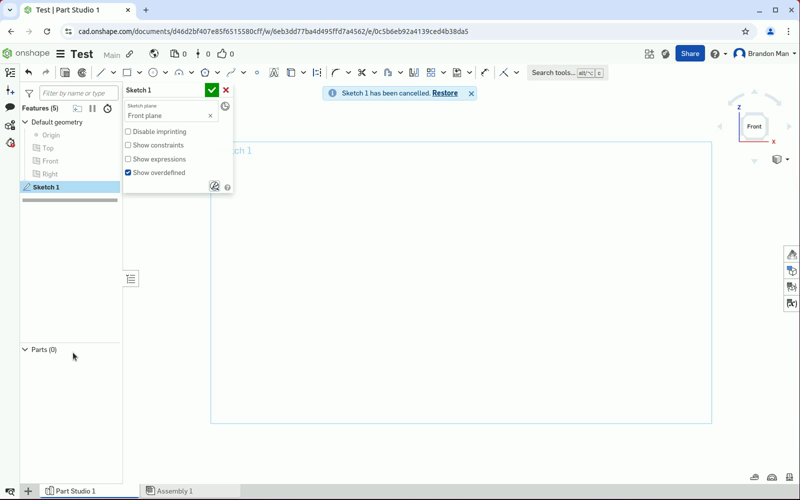
key(y)
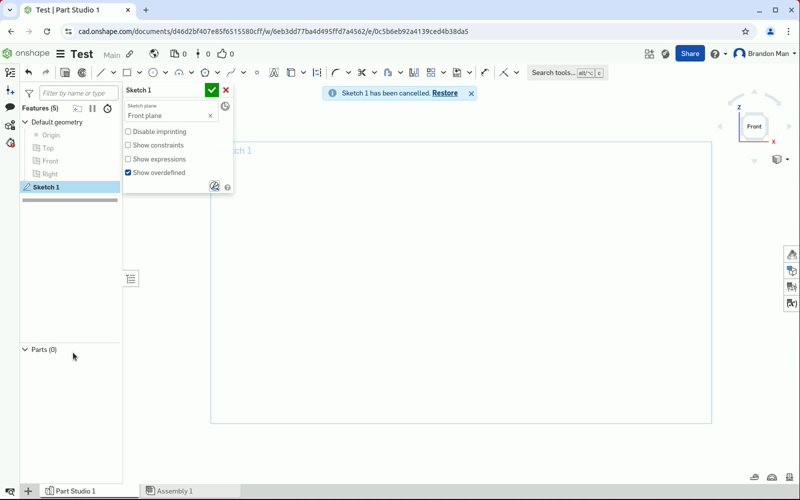
key(l)
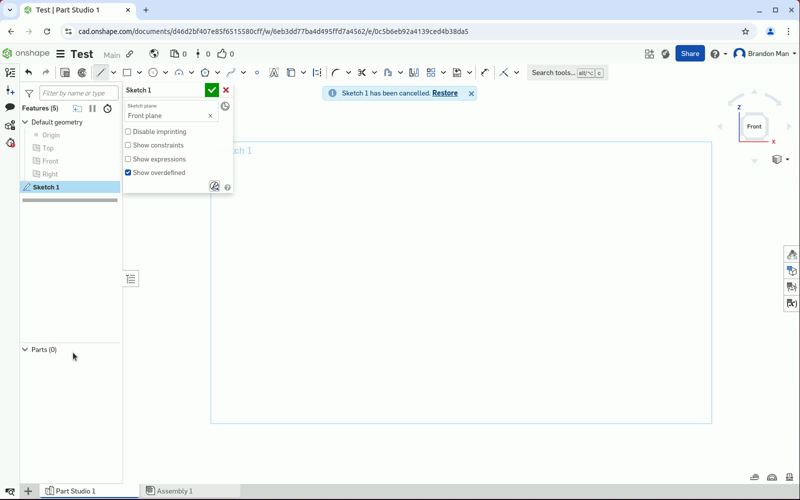
key_down(shift)
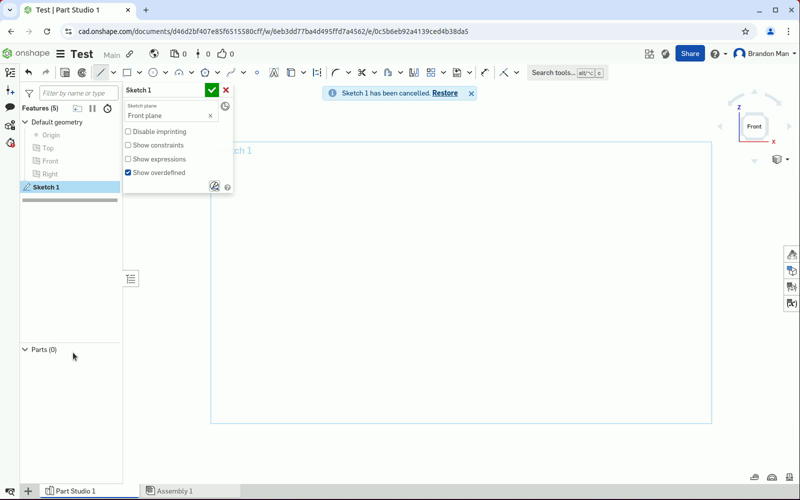
mouse_move(468, 326)
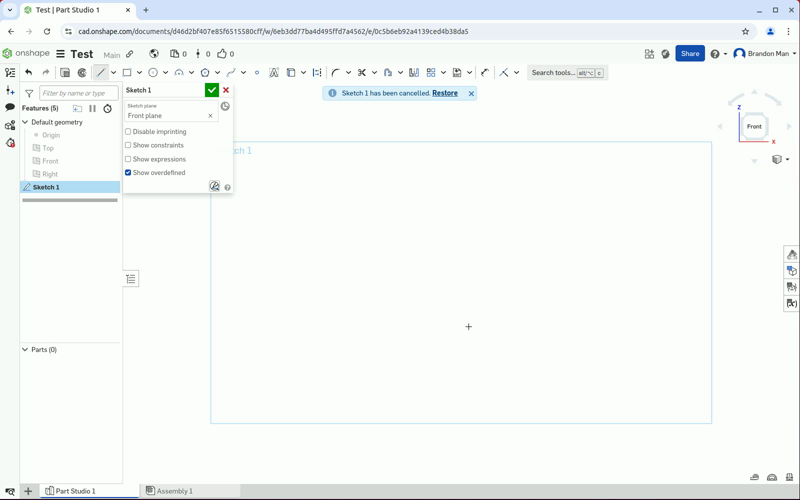
click(468, 326)
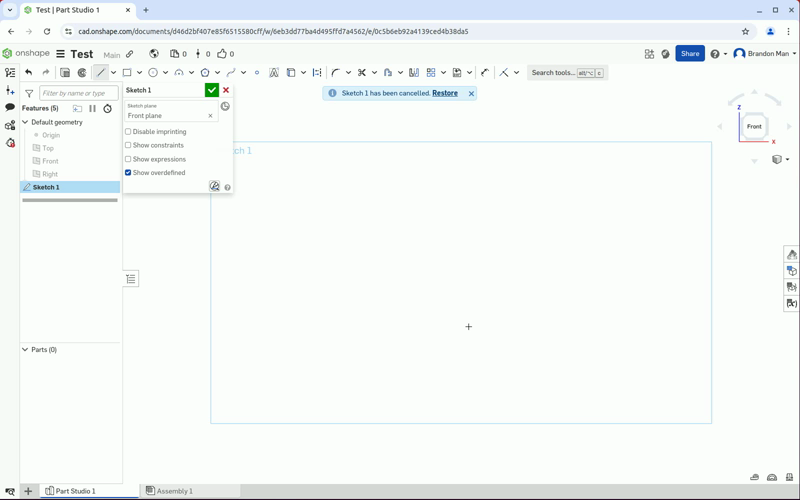
key_up(shift)
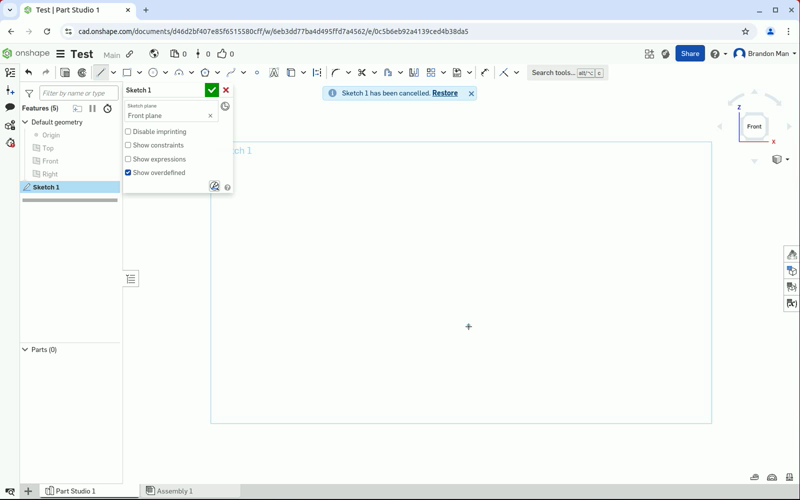
key_down(shift)
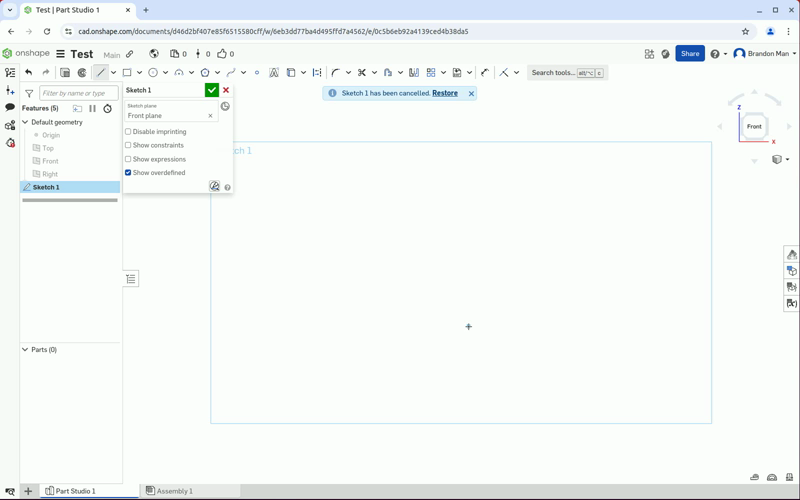
mouse_move(544, 312)
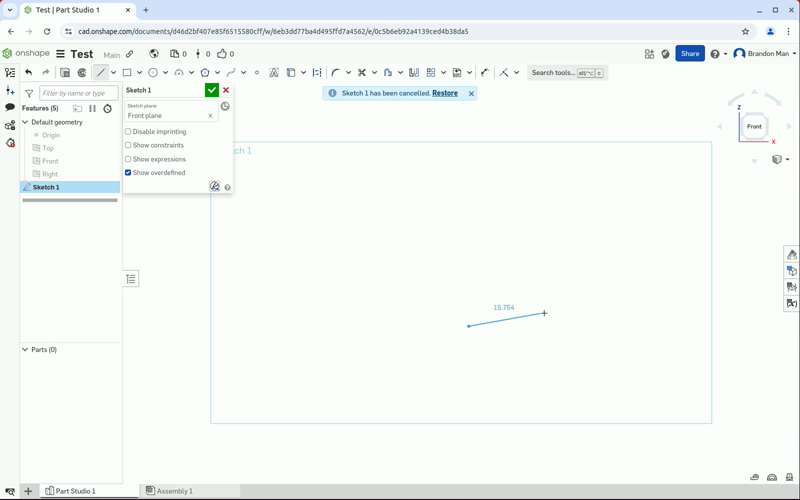
click(544, 312)
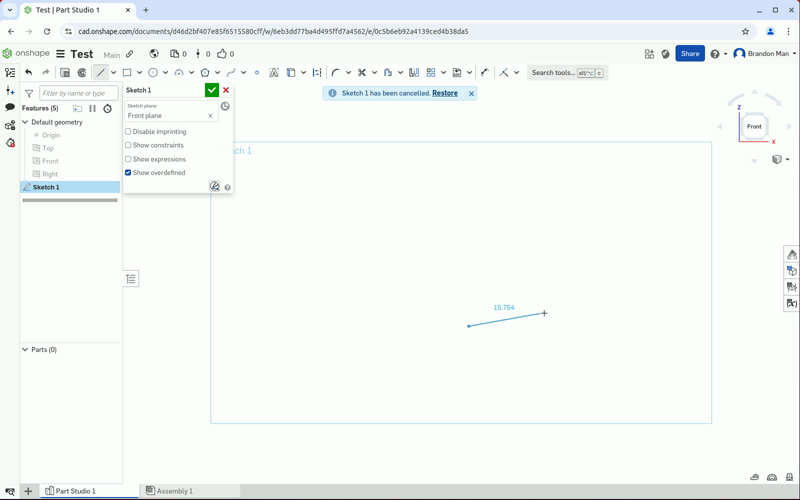
key_up(shift)
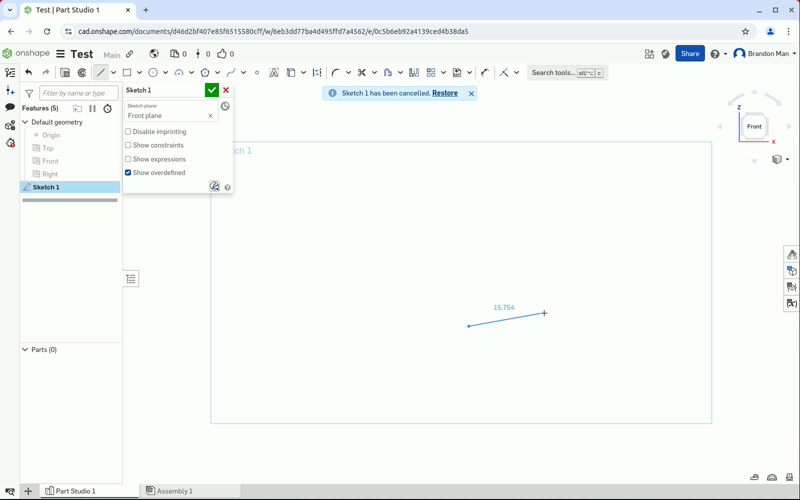
key(esc)
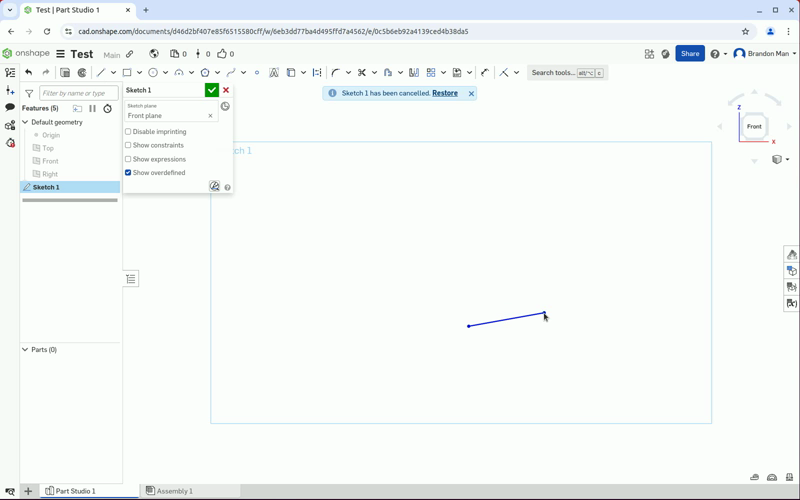
key(a)
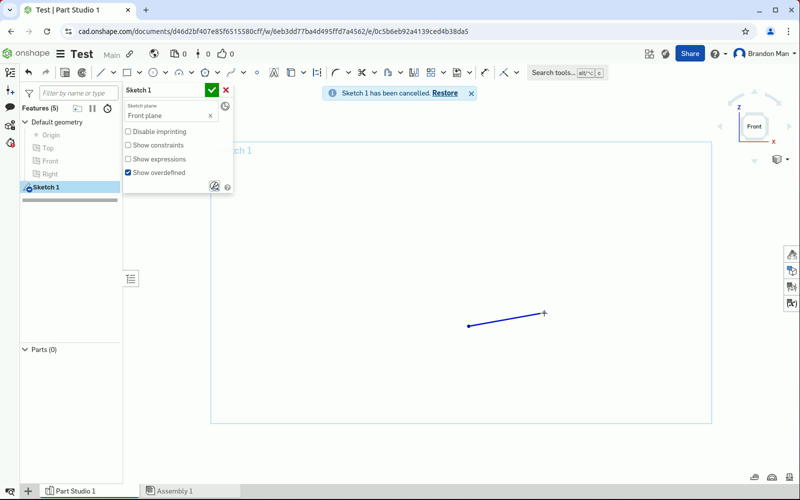
mouse_move(544, 312)
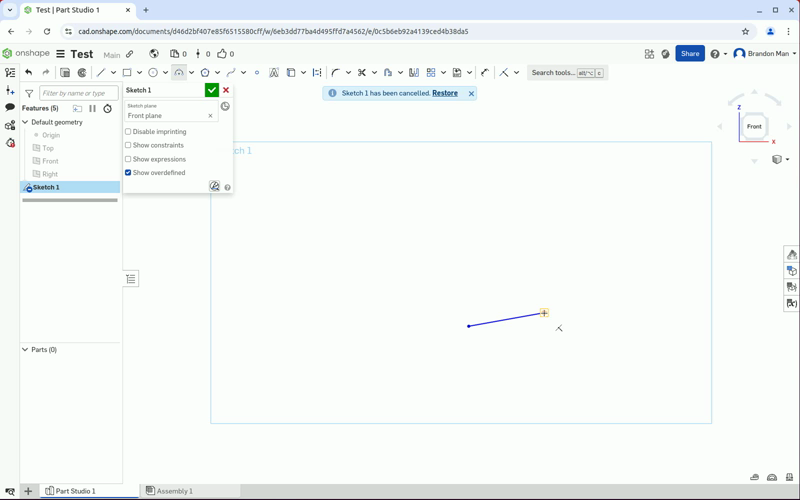
click(544, 312)
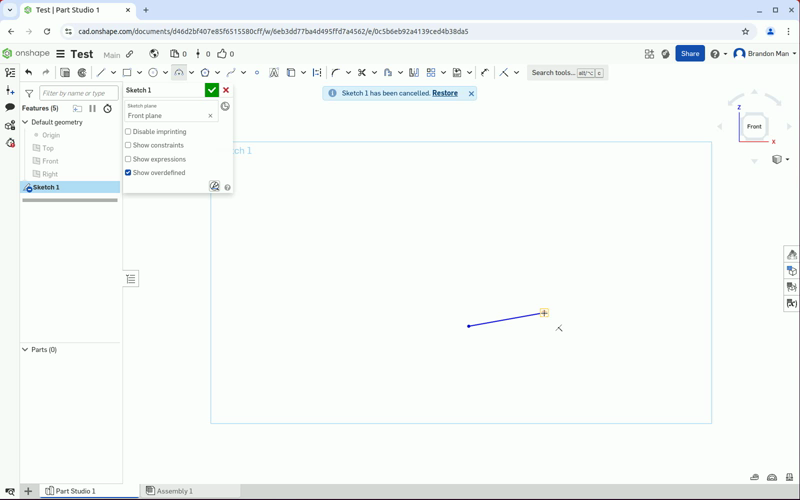
key_down(shift)
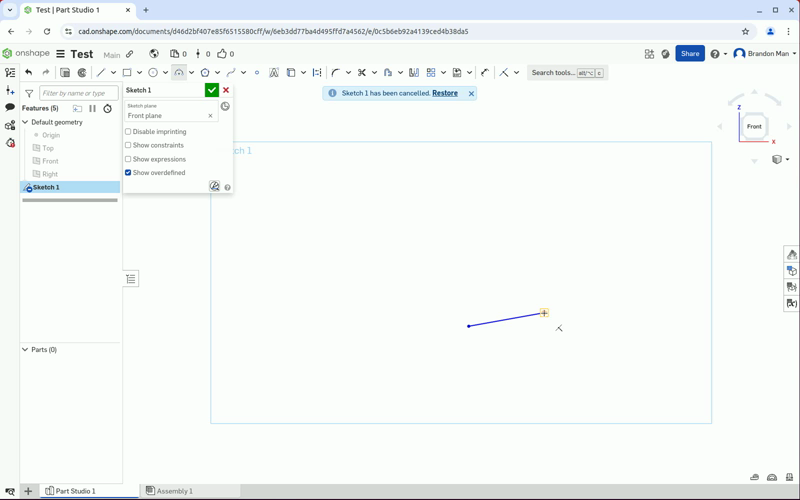
mouse_move(544, 252)
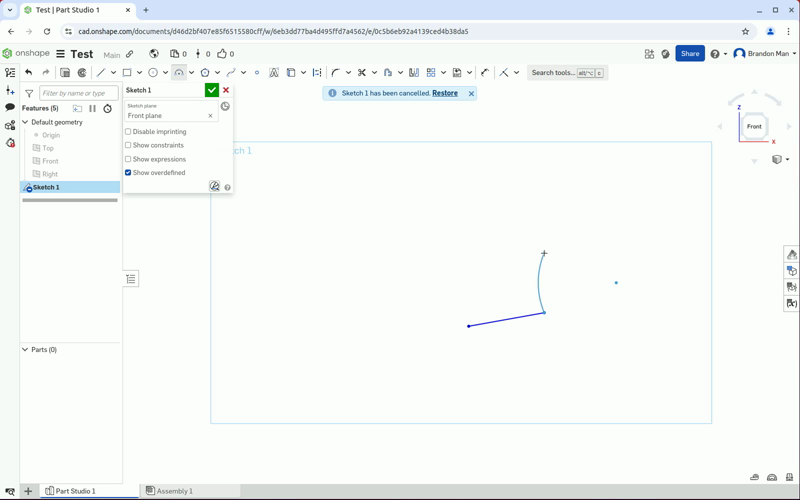
click(544, 252)
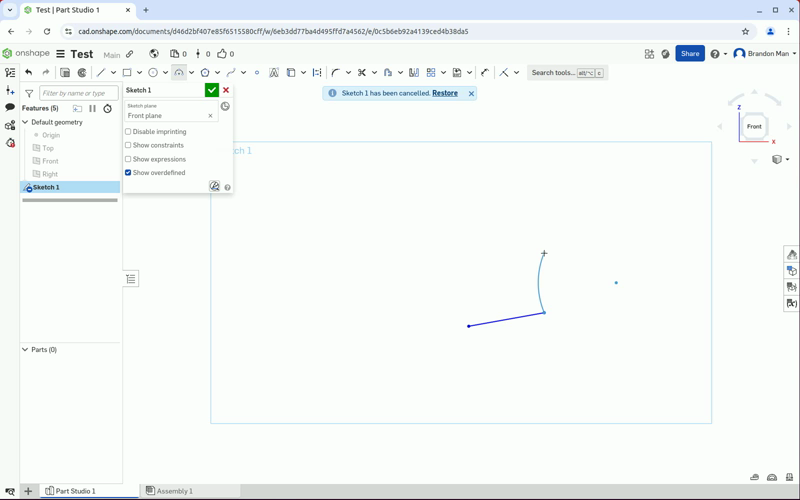
mouse_move(514, 282)
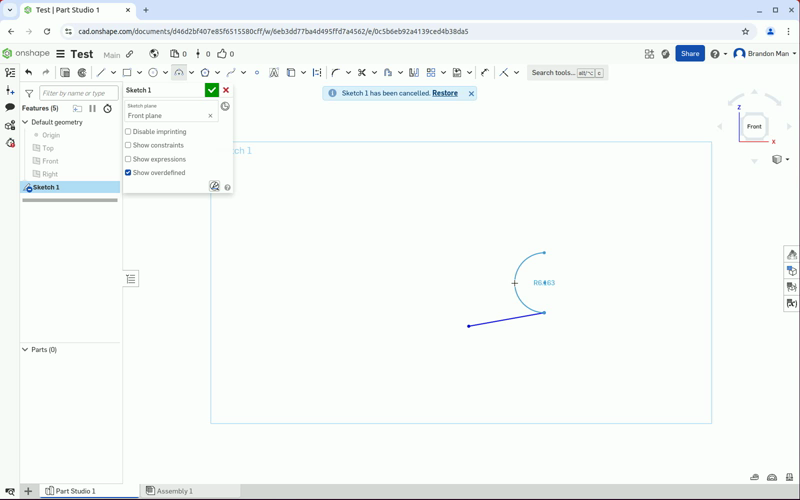
click(514, 282)
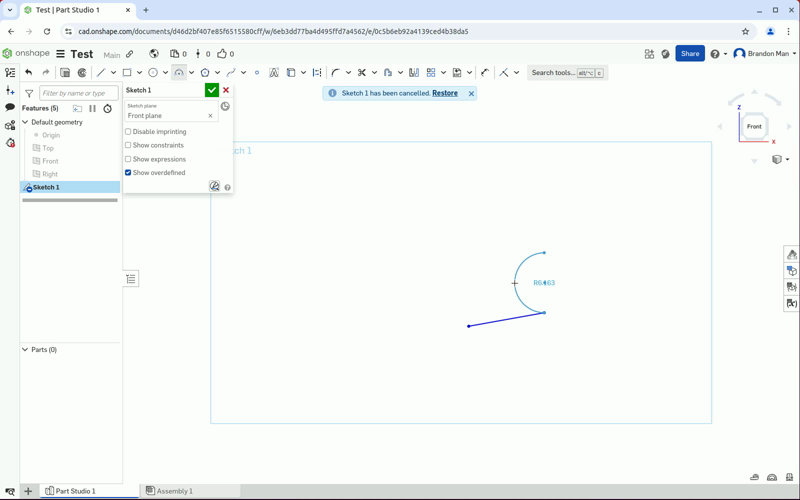
key_up(shift)
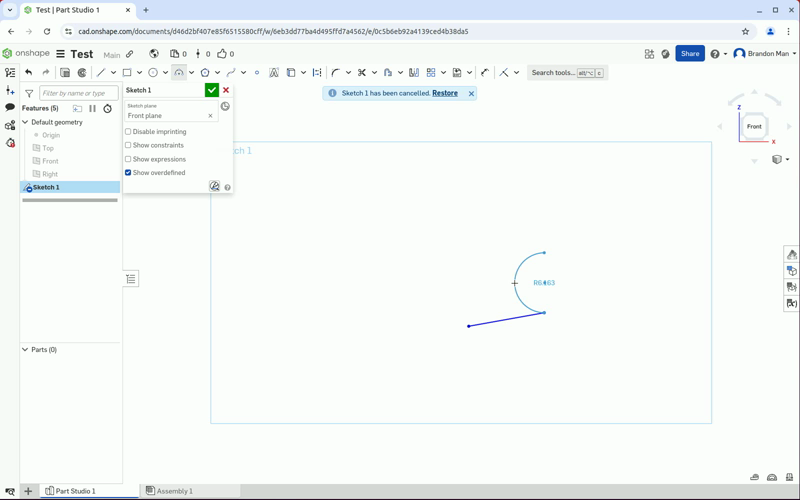
key(esc)
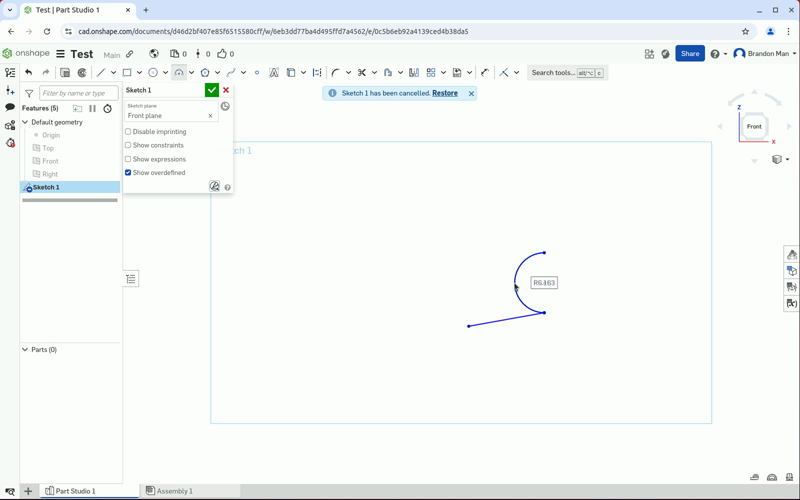
key(l)
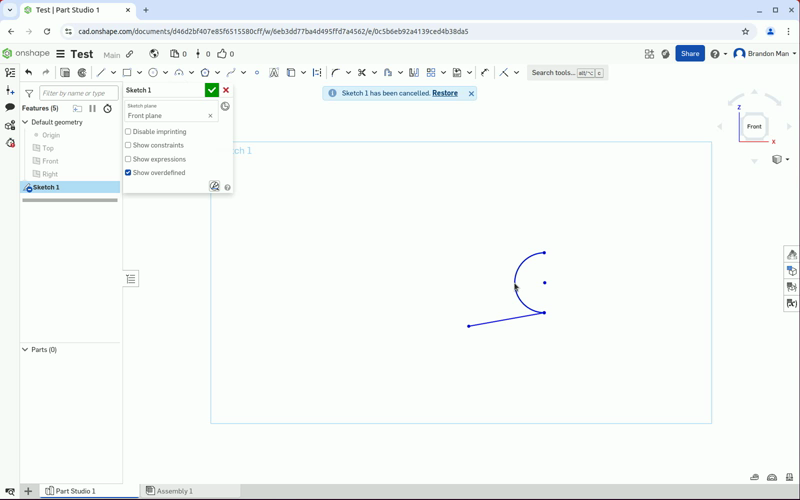
mouse_move(544, 252)
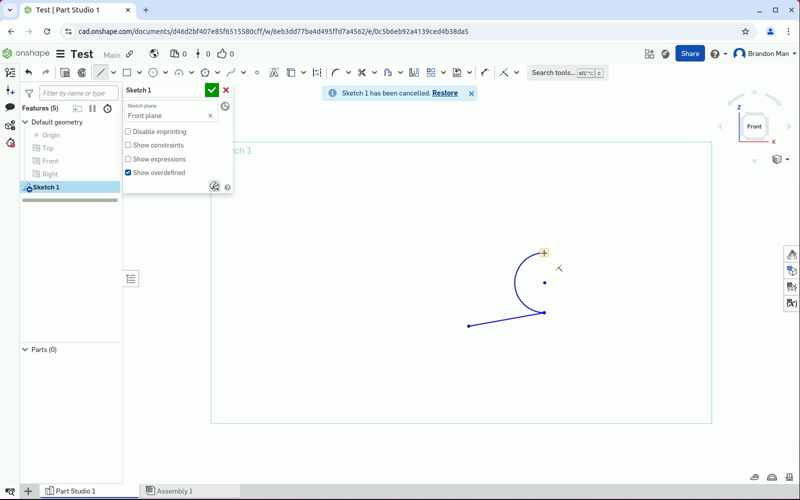
click(544, 252)
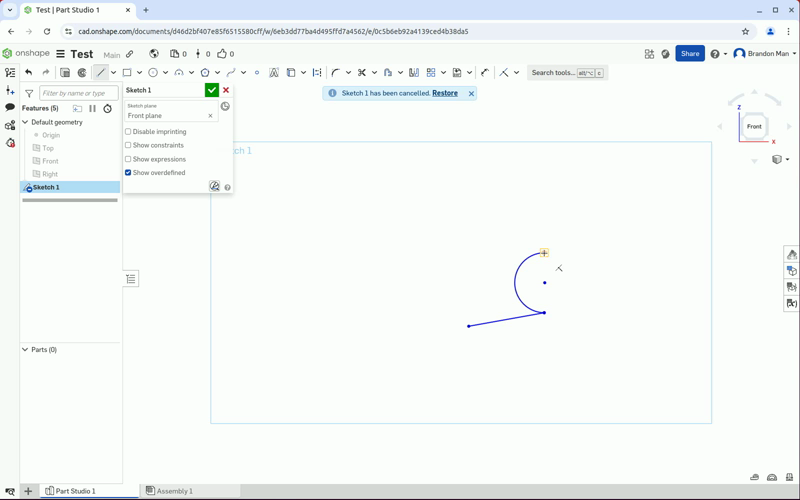
key_down(shift)
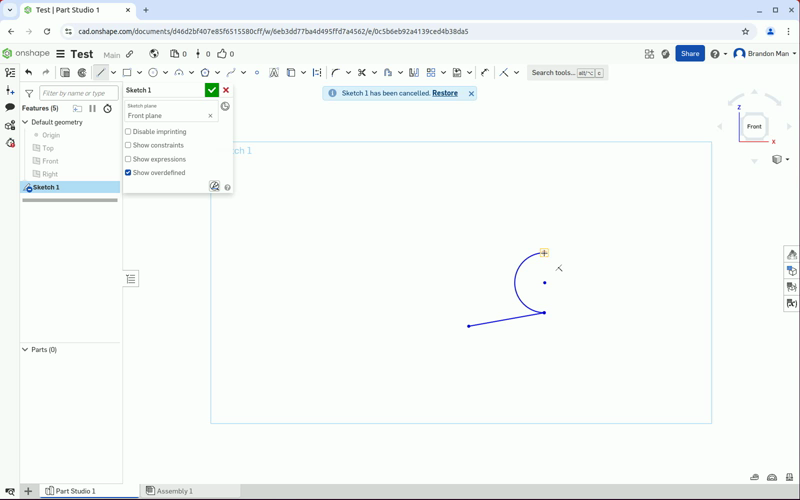
mouse_move(468, 239)
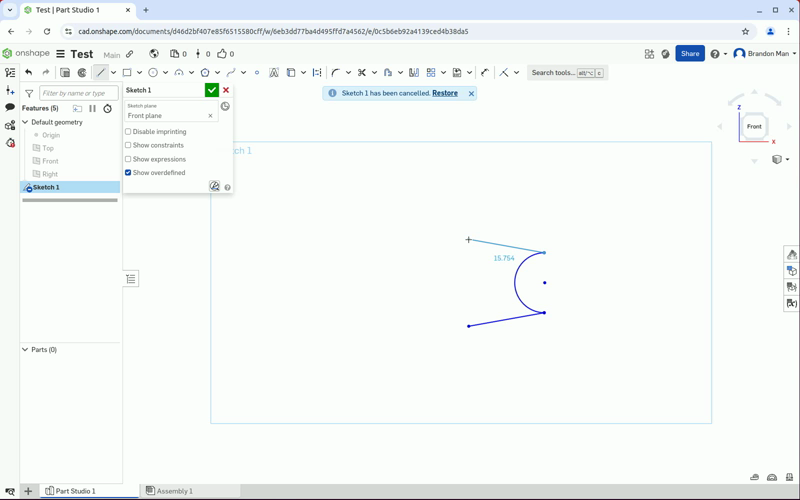
click(468, 239)
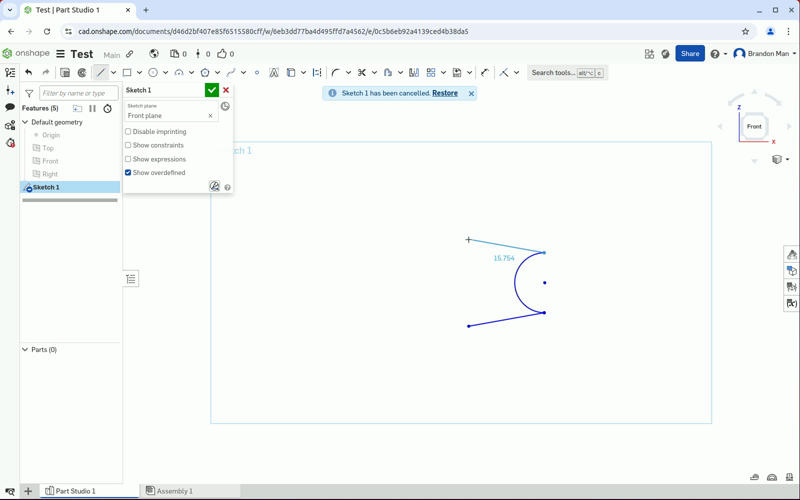
key_up(shift)
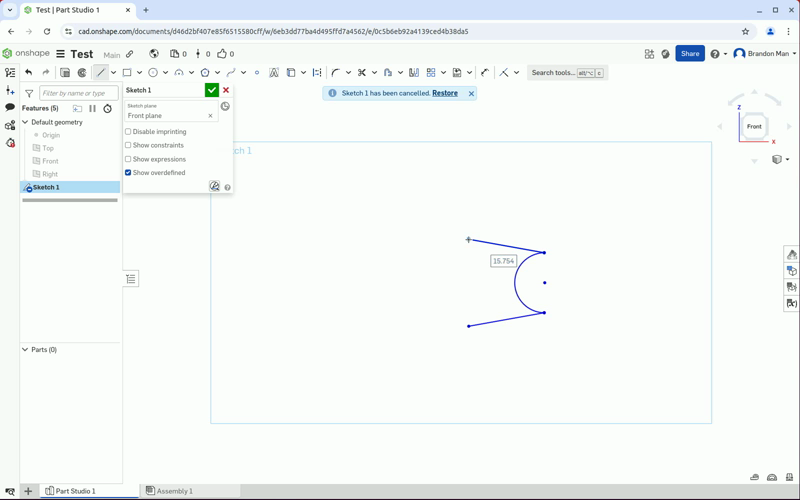
key(esc)
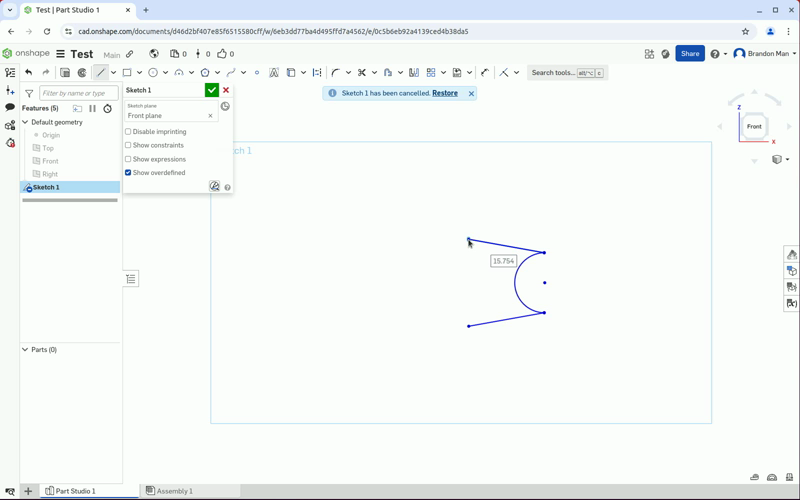
key(a)
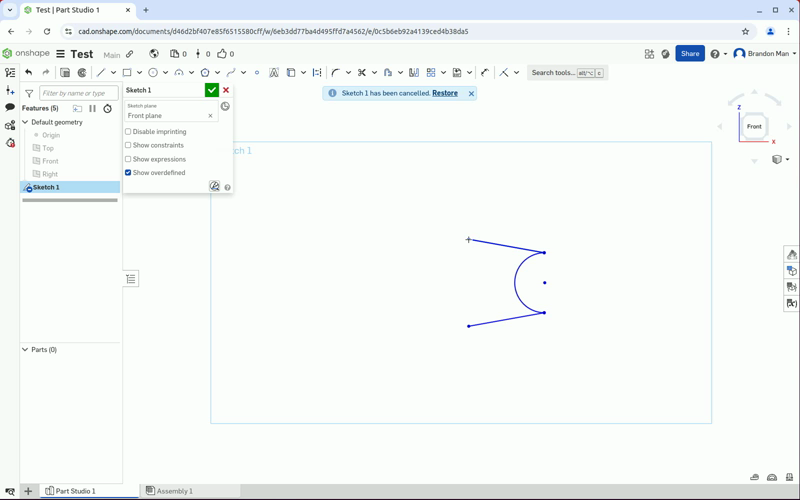
mouse_move(468, 239)
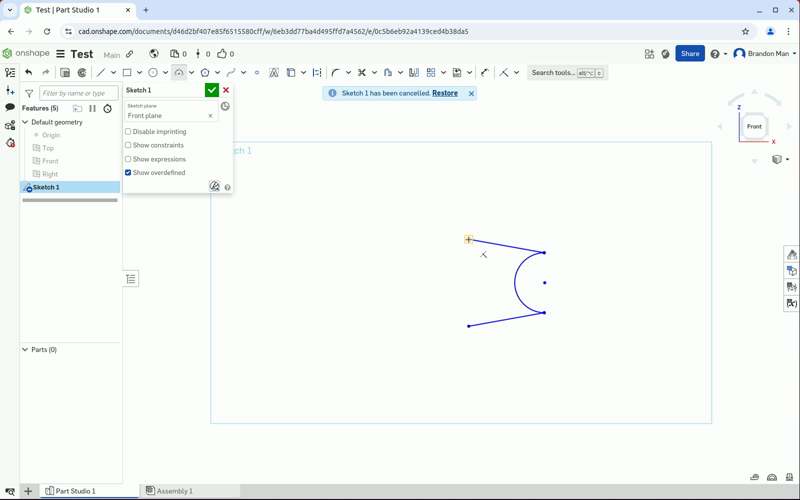
click(468, 239)
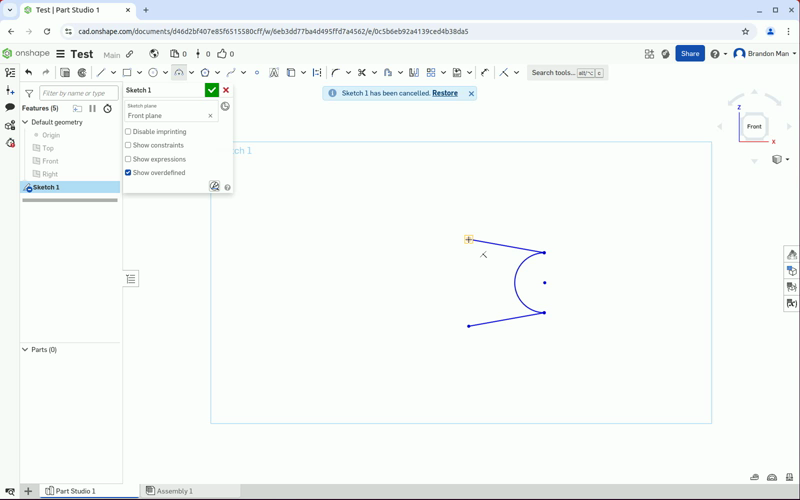
mouse_move(468, 326)
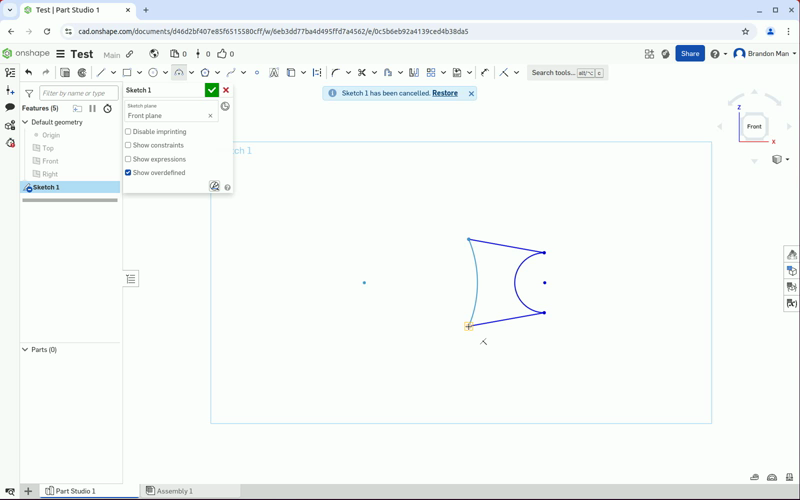
click(468, 326)
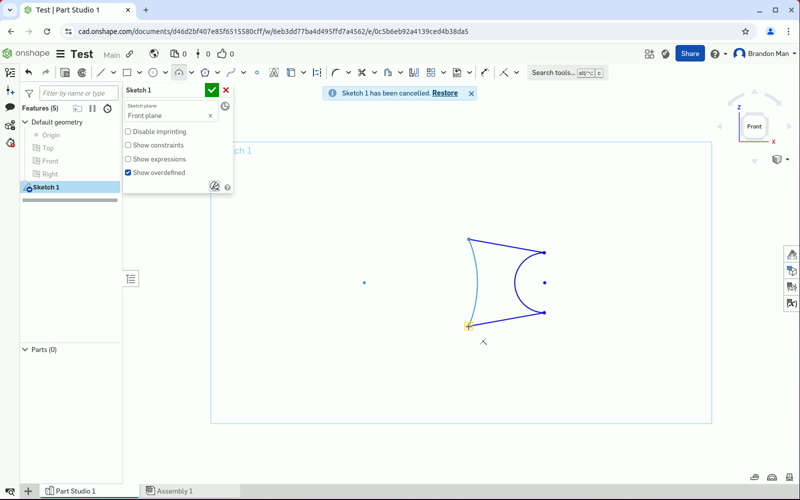
key_down(shift)
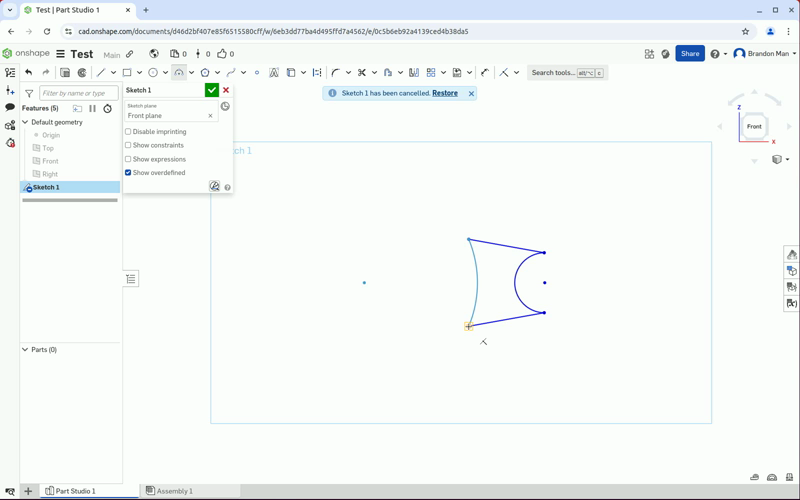
mouse_move(505, 282)
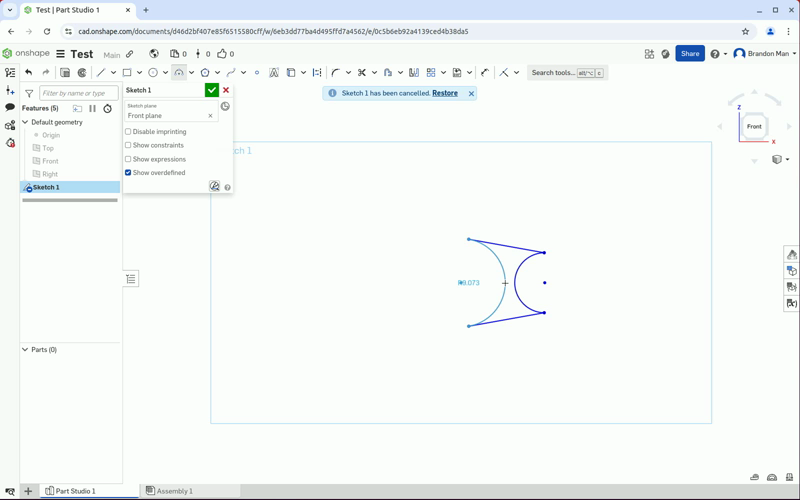
click(505, 282)
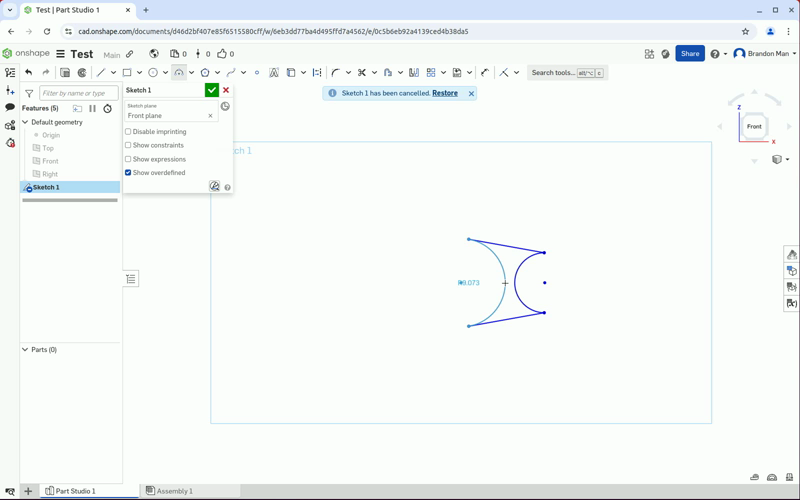
key_up(shift)
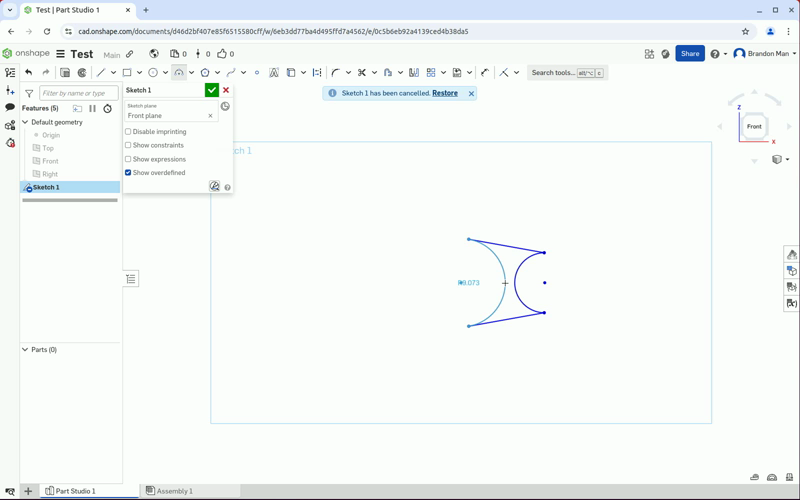
key(esc)
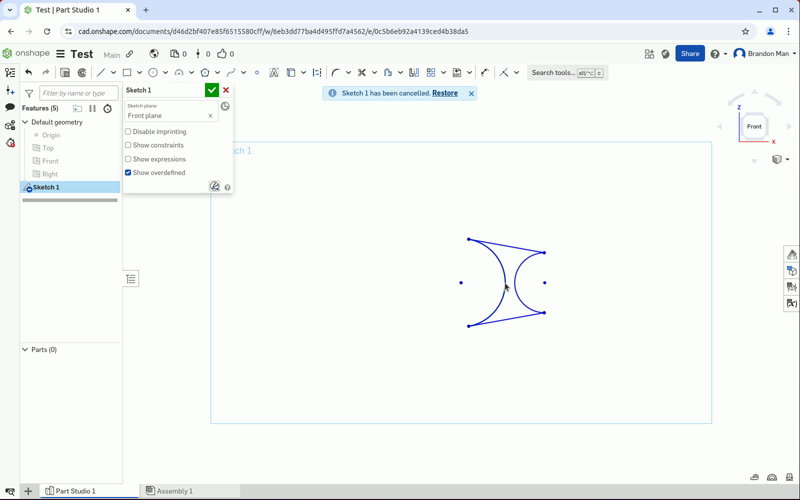
mouse_move(507, 259)
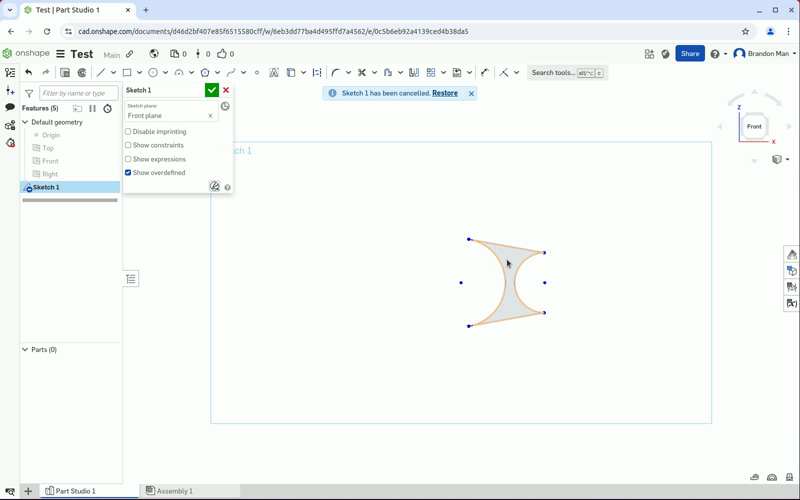
scroll(6)
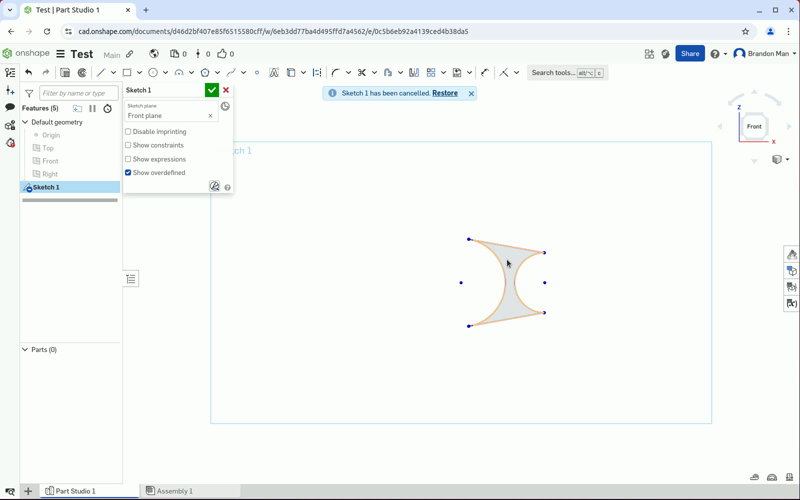
scroll(6)
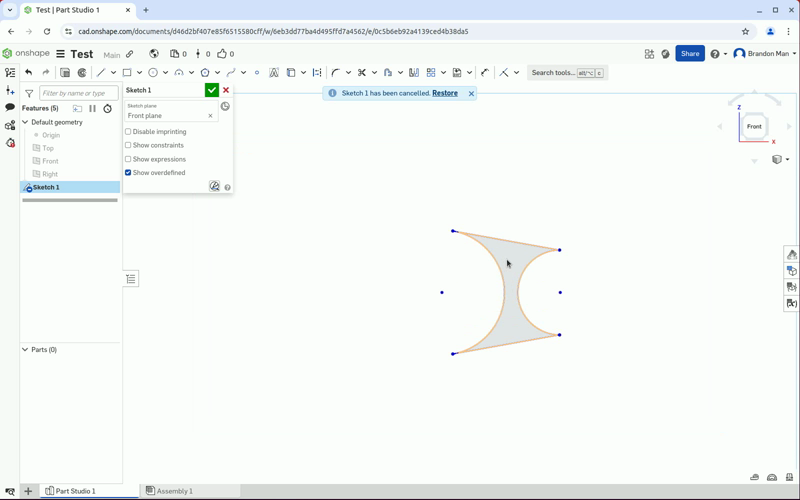
scroll(6)
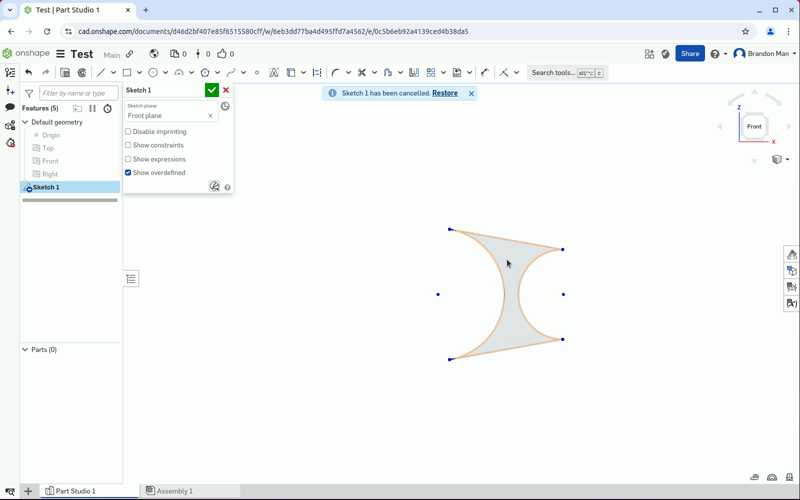
scroll(6)
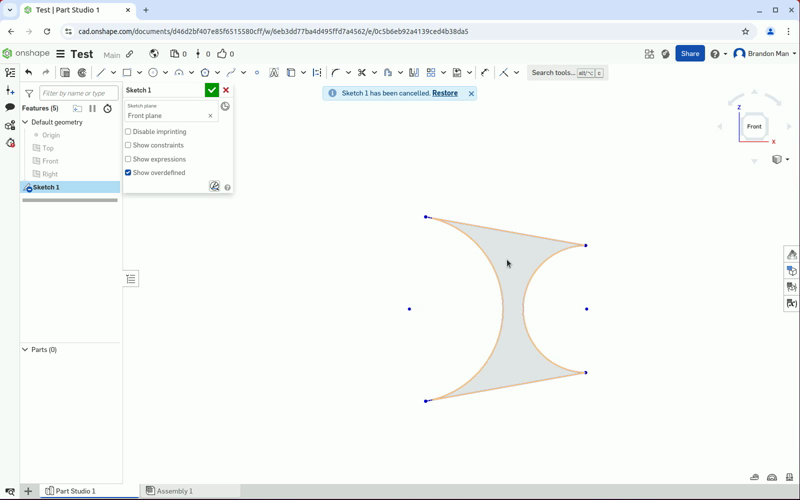
scroll(6)
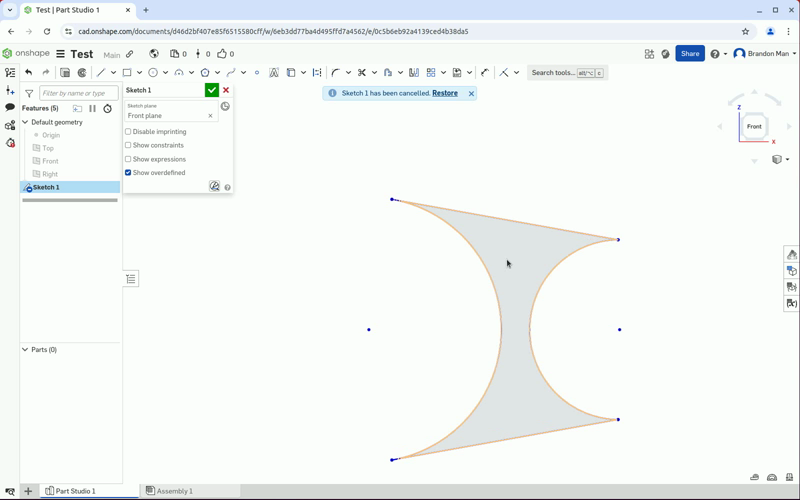
scroll(6)
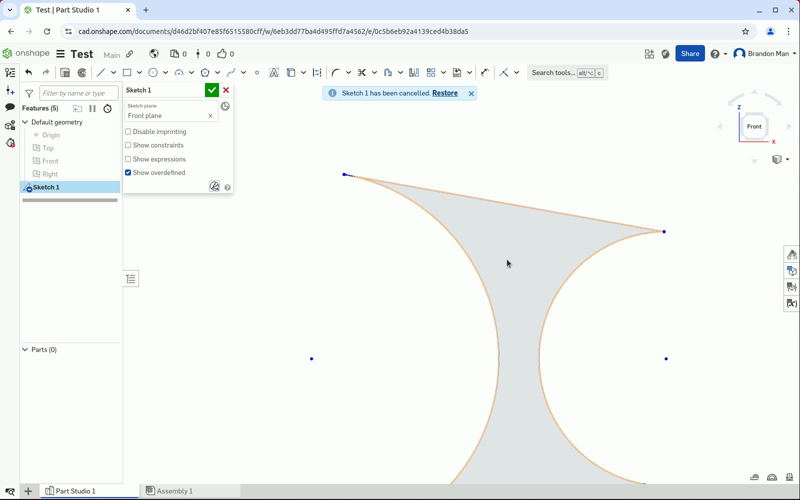
scroll(6)
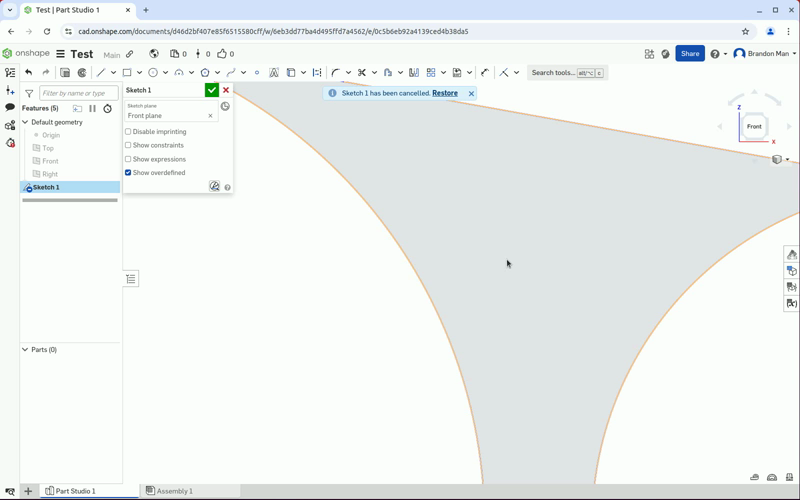
click(507, 259)
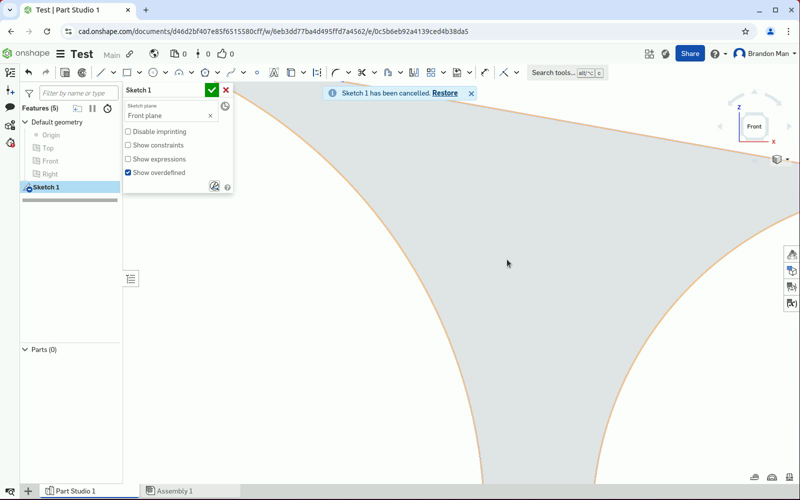
scroll(-6)
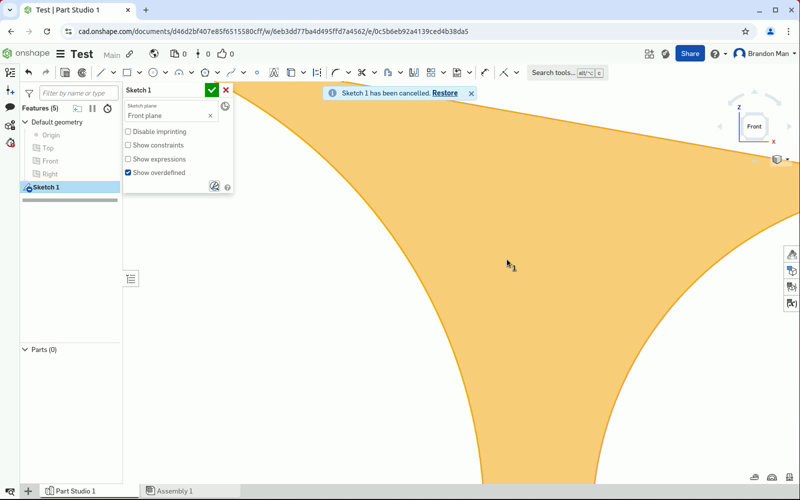
scroll(-6)
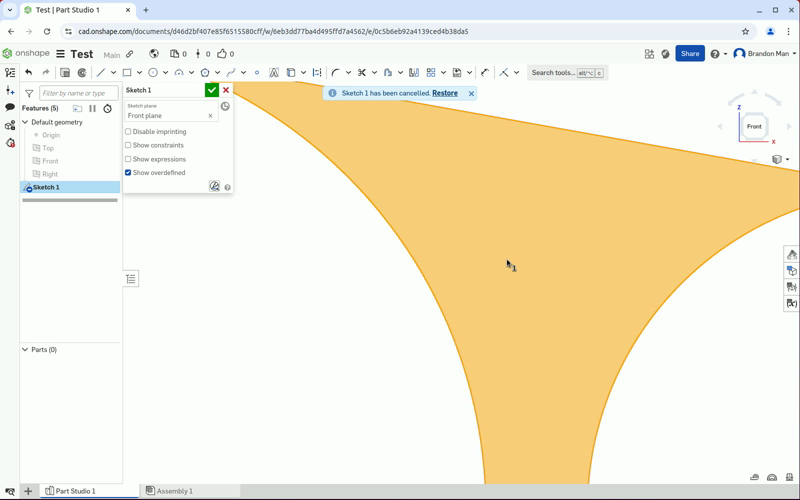
scroll(-6)
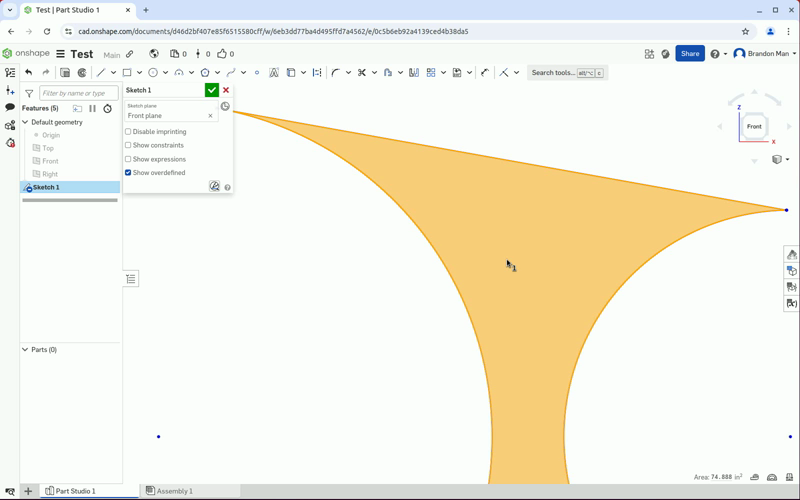
scroll(-6)
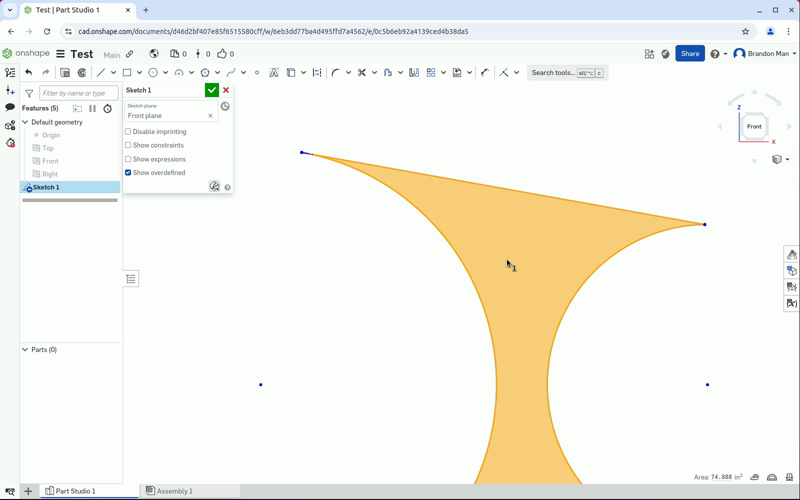
scroll(-6)
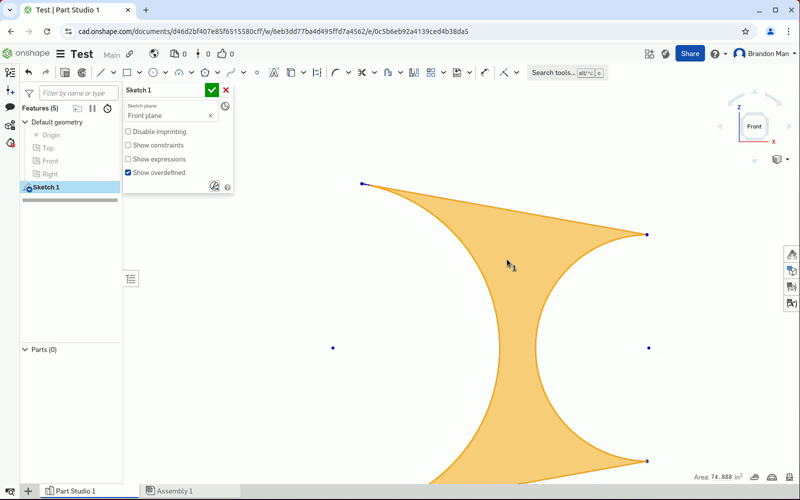
scroll(-6)
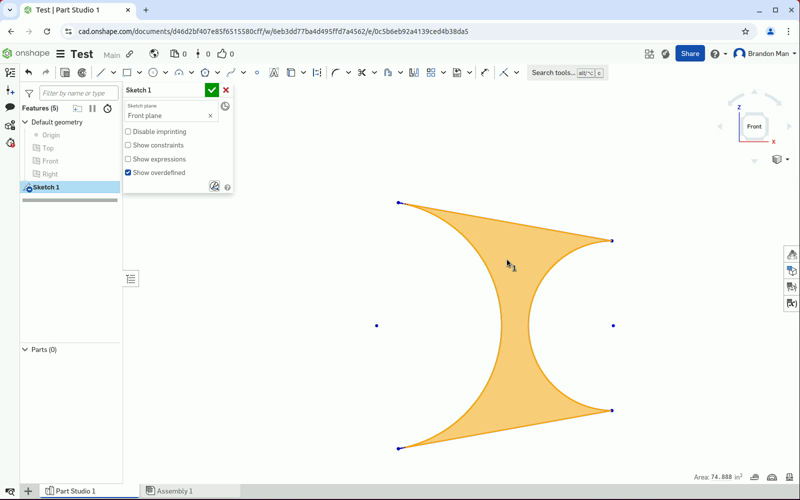
scroll(-6)
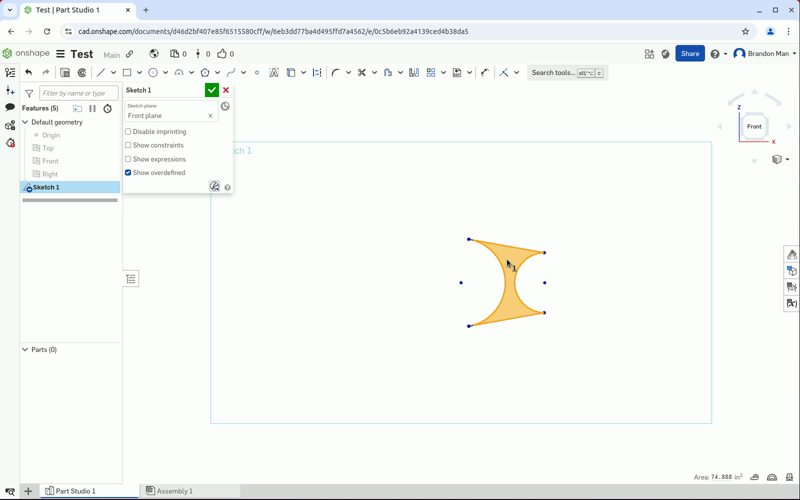
mouse_move(73, 352)
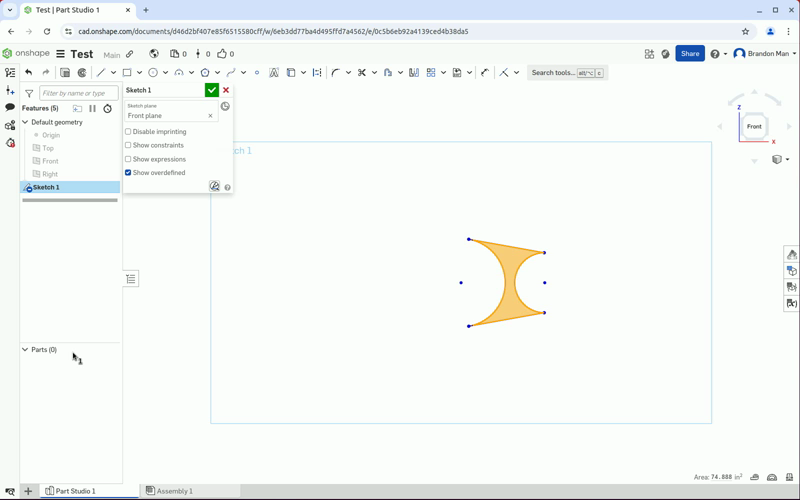
key(shift+y)
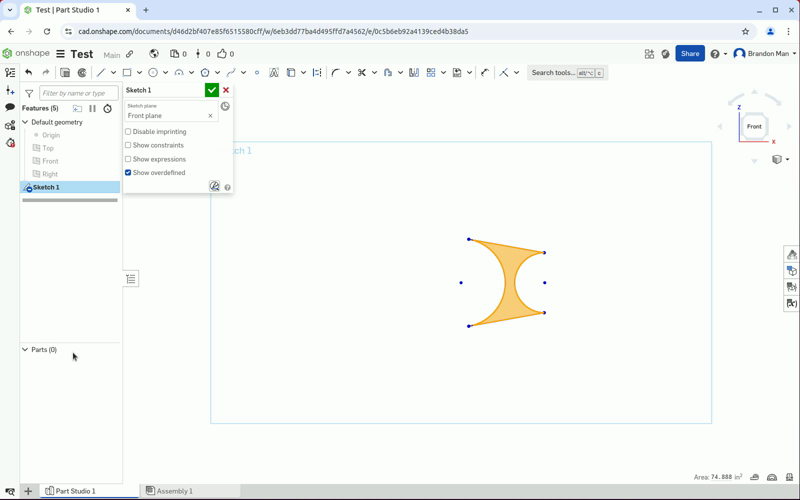
key(shift+e)
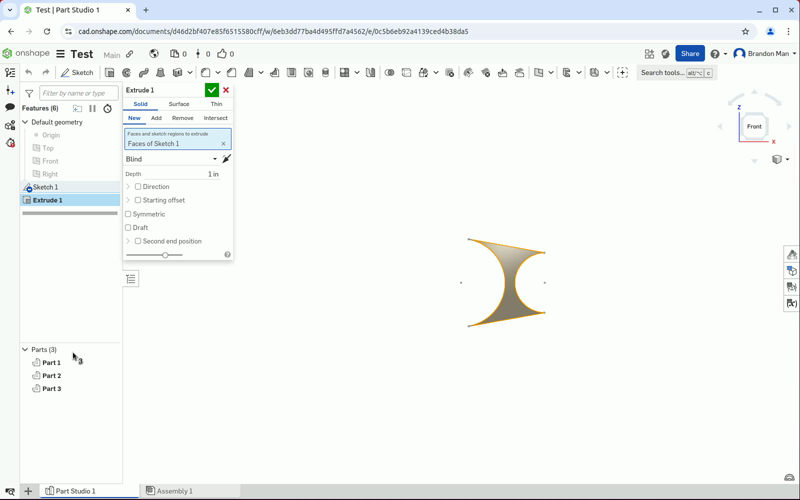
mouse_move(143, 106)
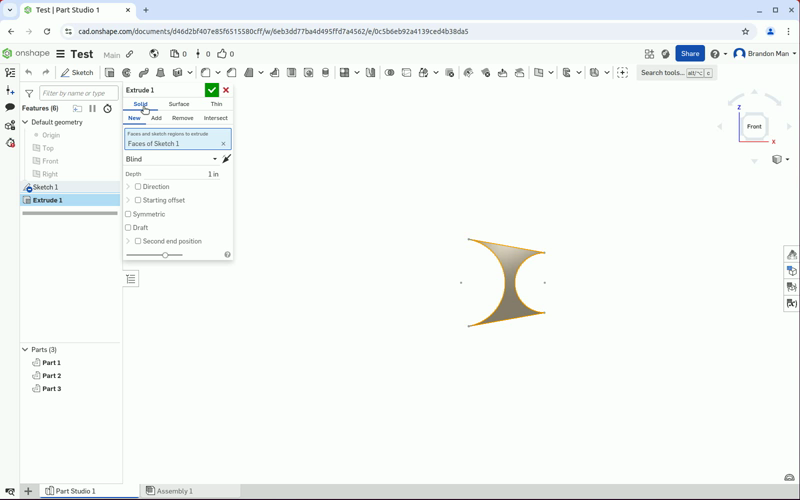
click(143, 106)
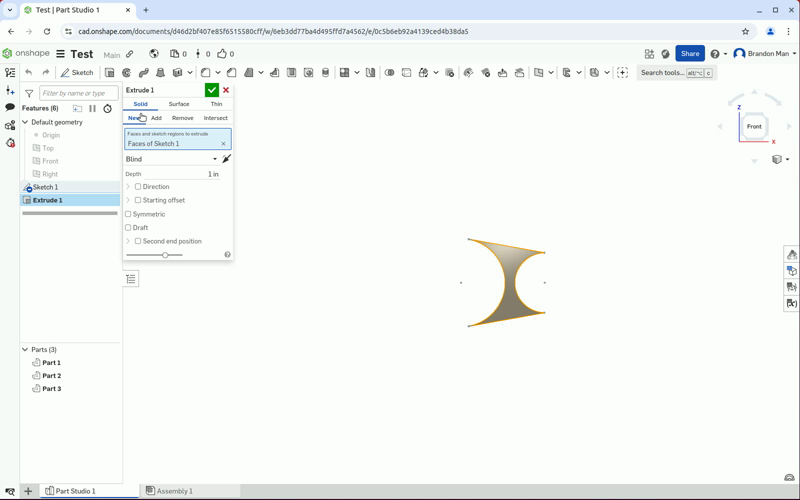
mouse_move(137, 120)
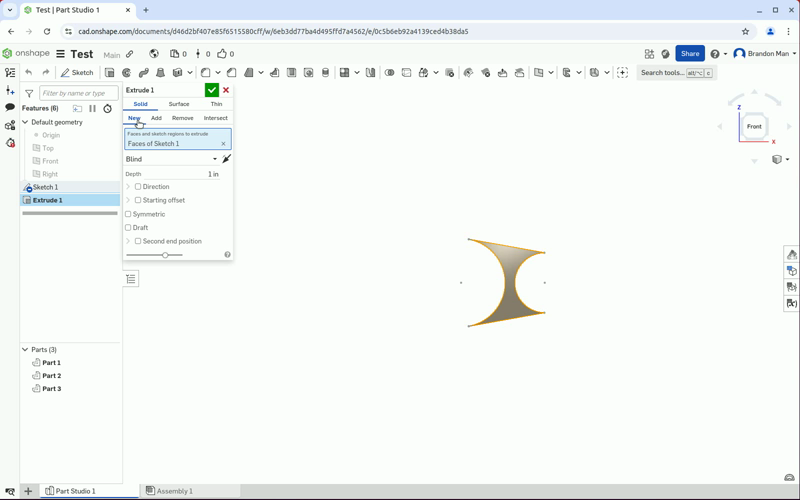
click(137, 120)
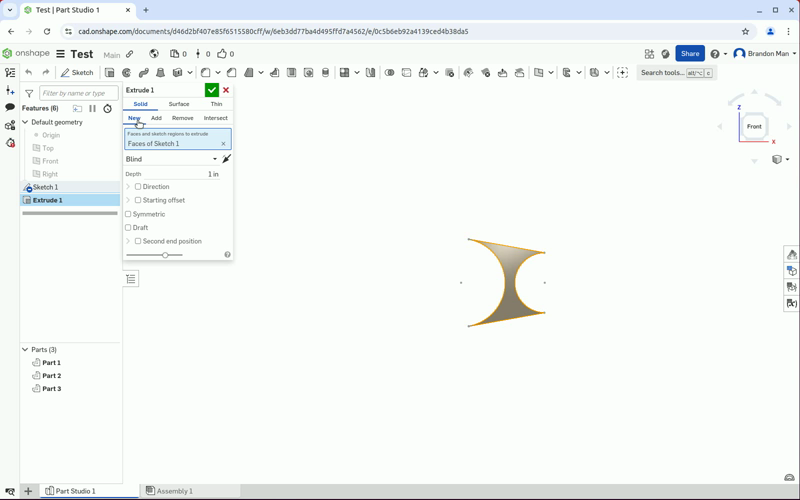
key(tab, 4)
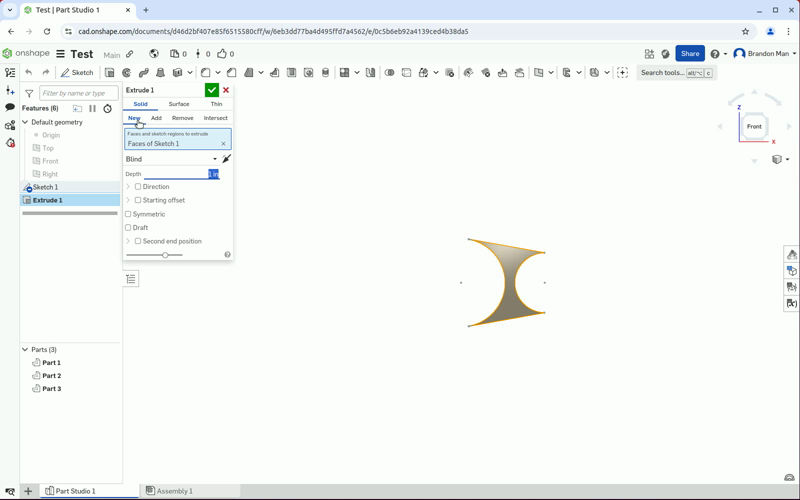
text(7.943)
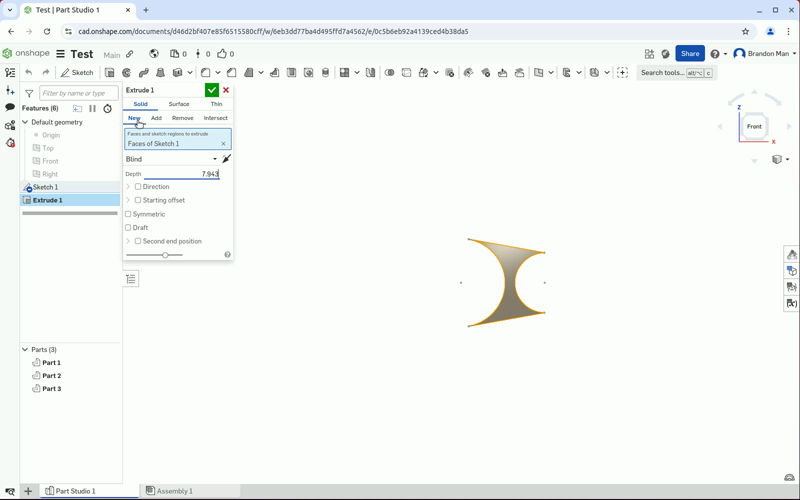
key(enter)
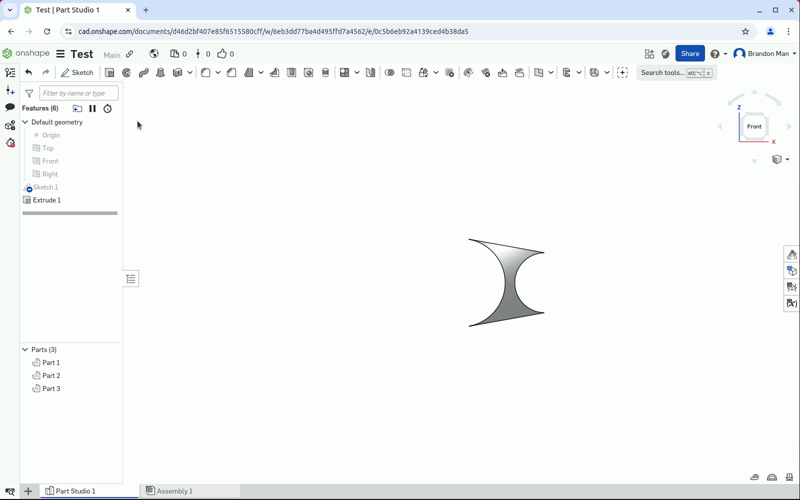
key(shift+h)
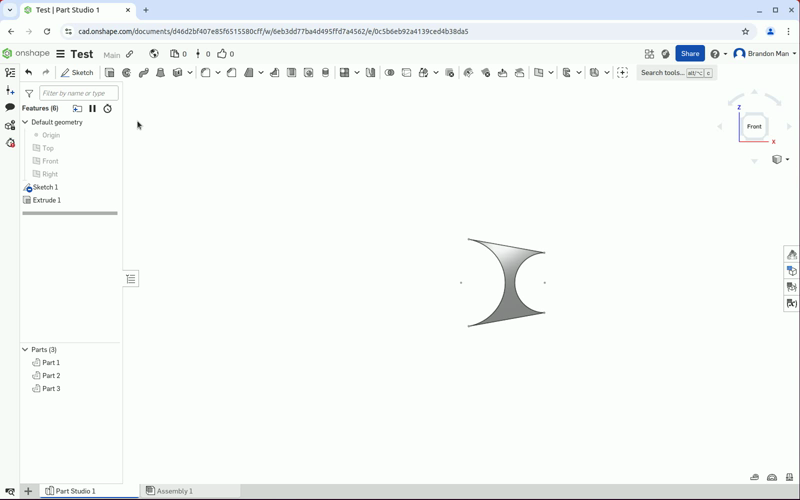
key(shift+h)
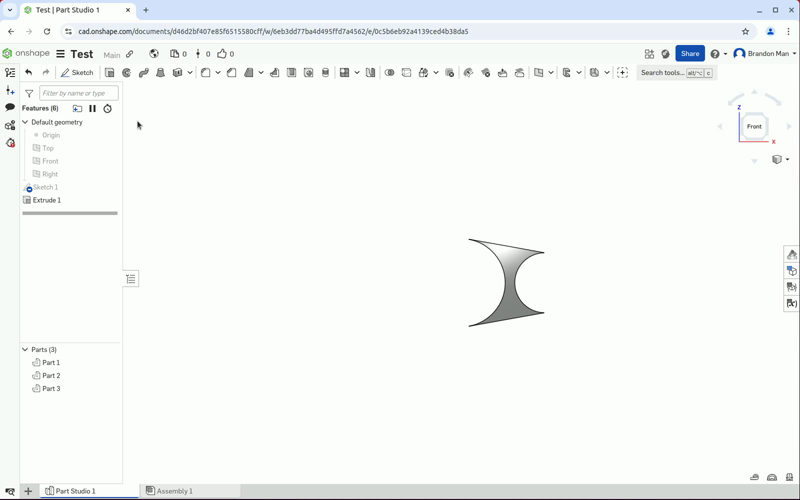
mouse_move(73, 189)
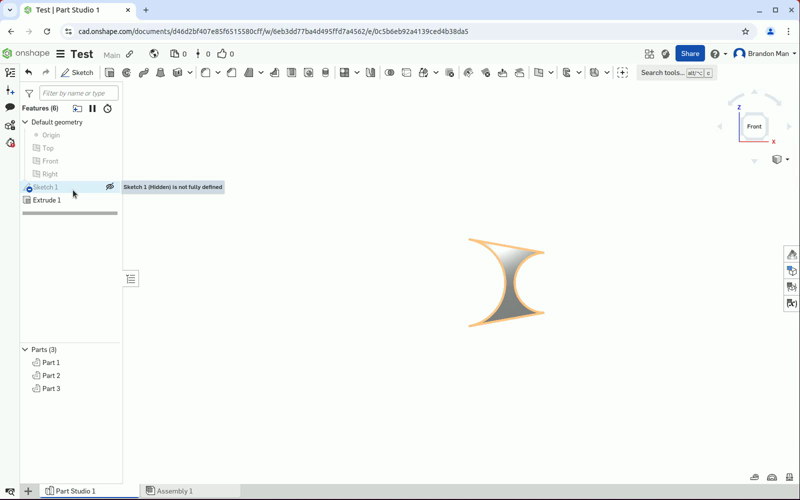
click(73, 189)
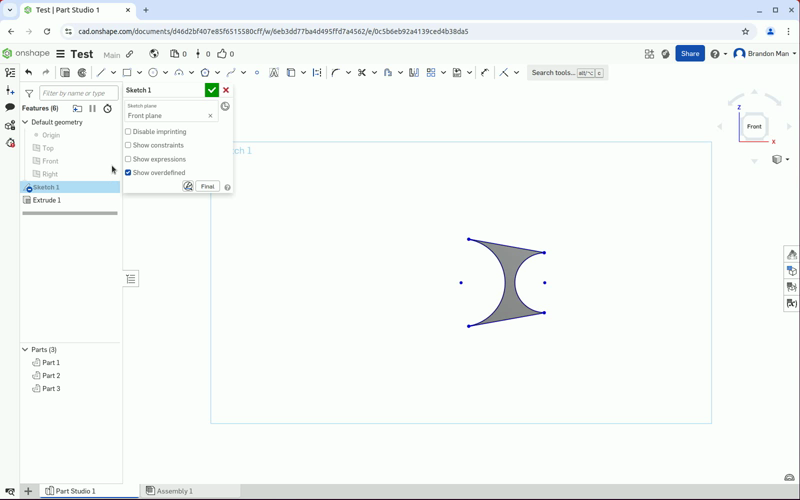
mouse_move(229, 92)
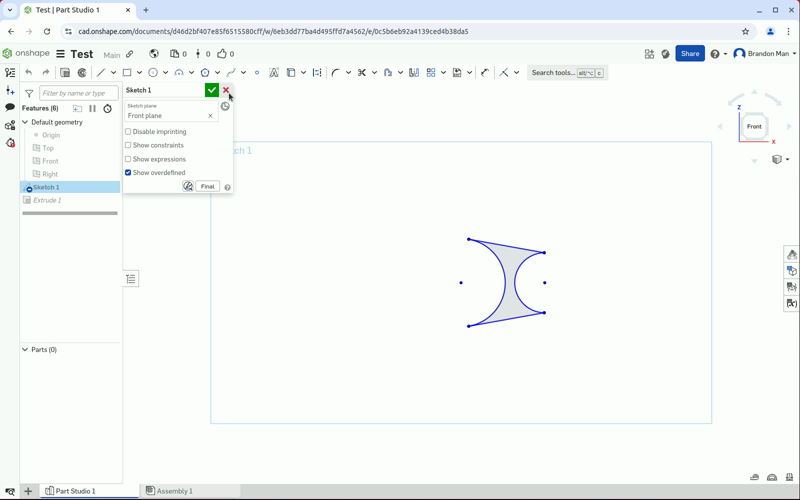
click(229, 92)
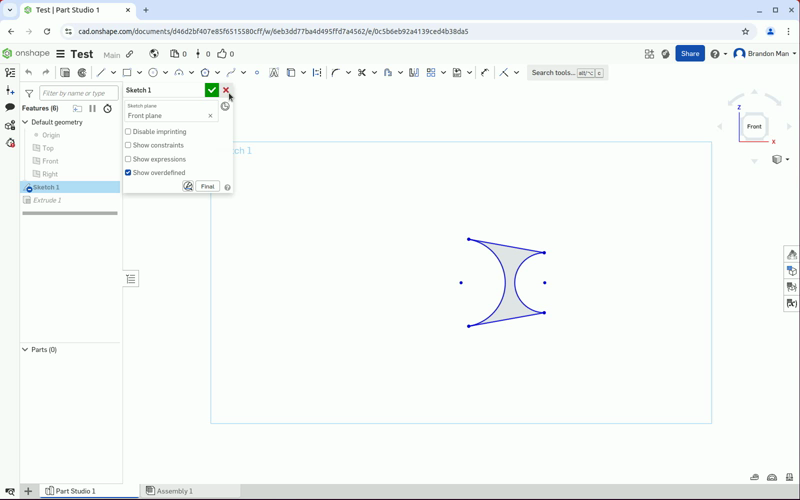
key(shift+s)
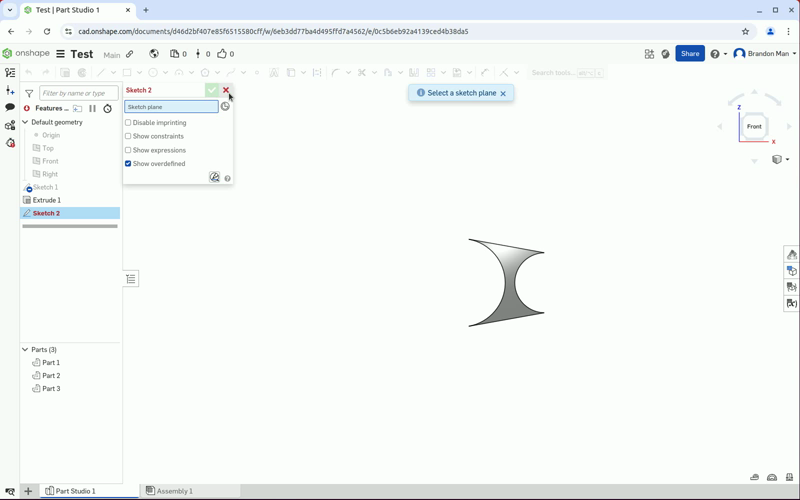
mouse_move(73, 163)
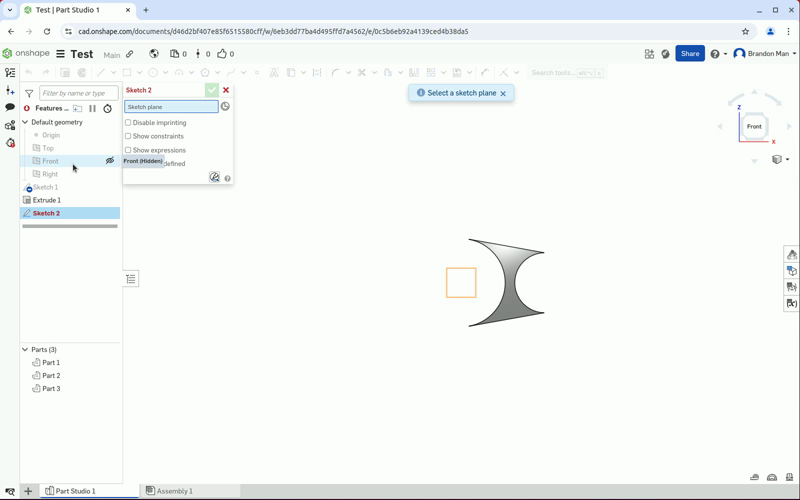
click(73, 163)
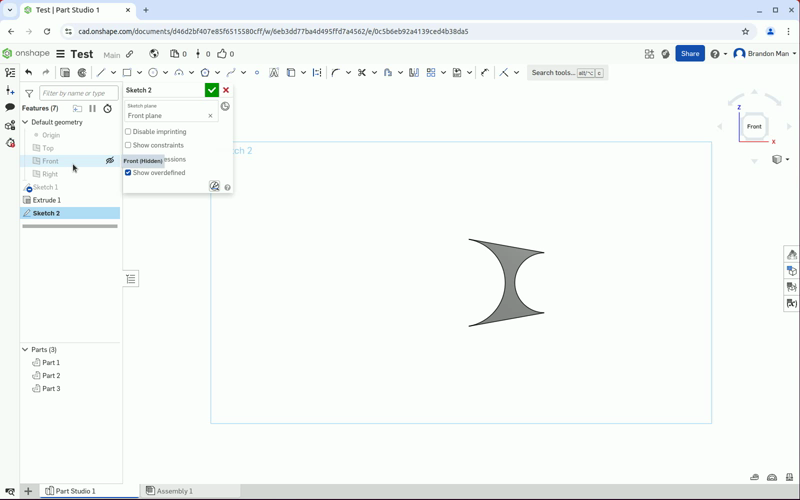
mouse_move(73, 352)
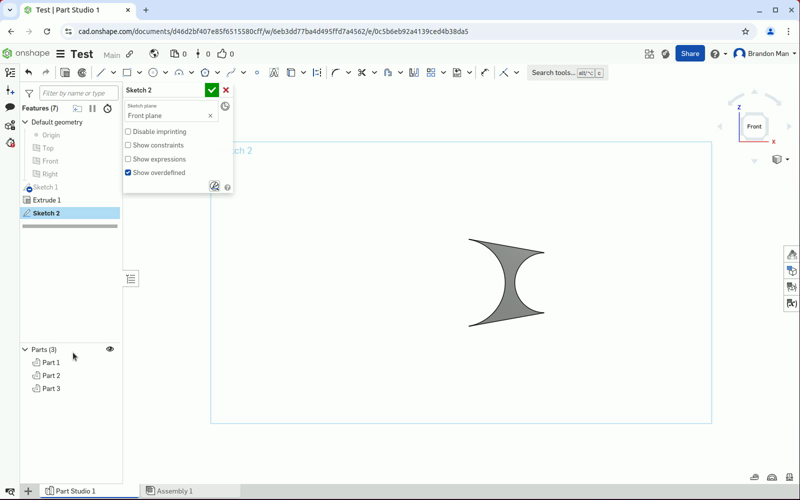
key(y)
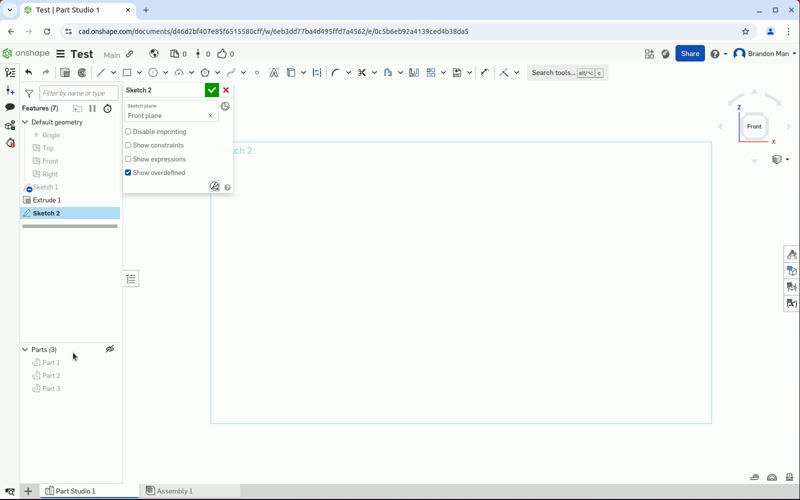
key(c)
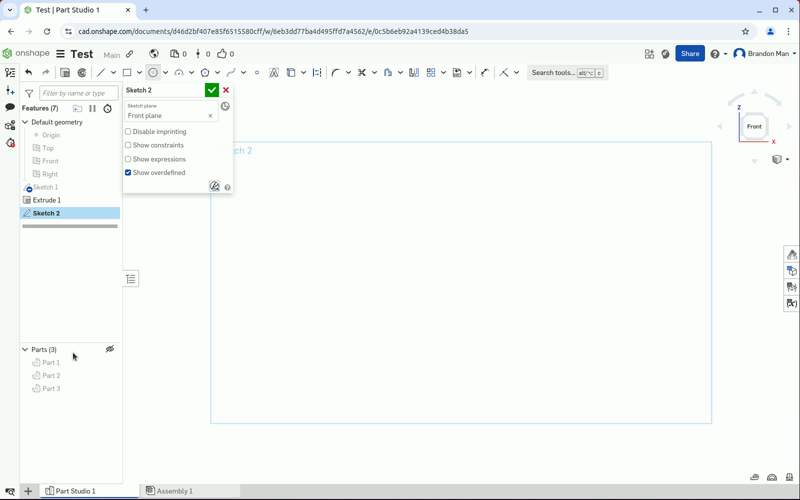
key_down(shift)
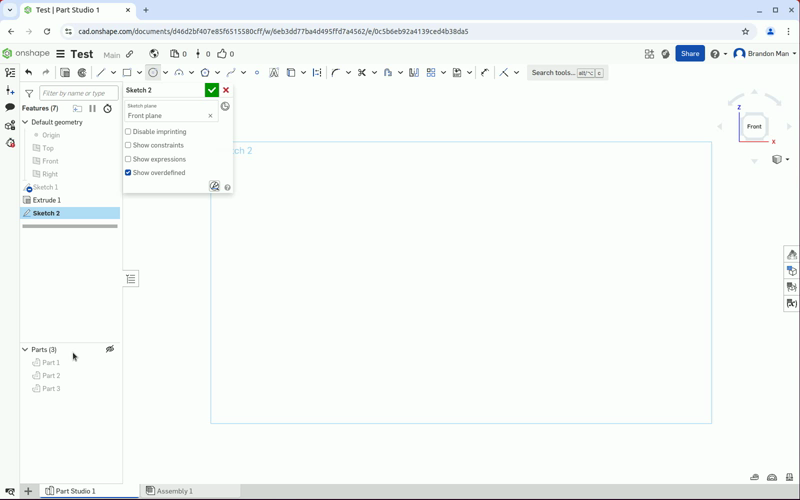
mouse_move(460, 282)
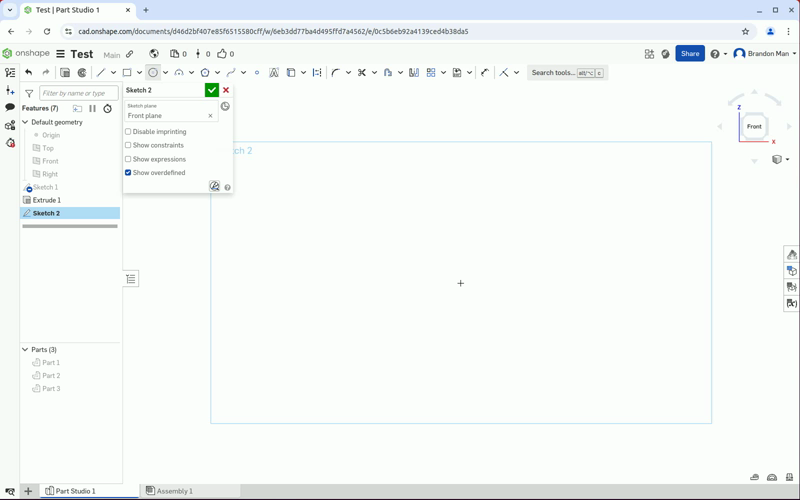
click(460, 282)
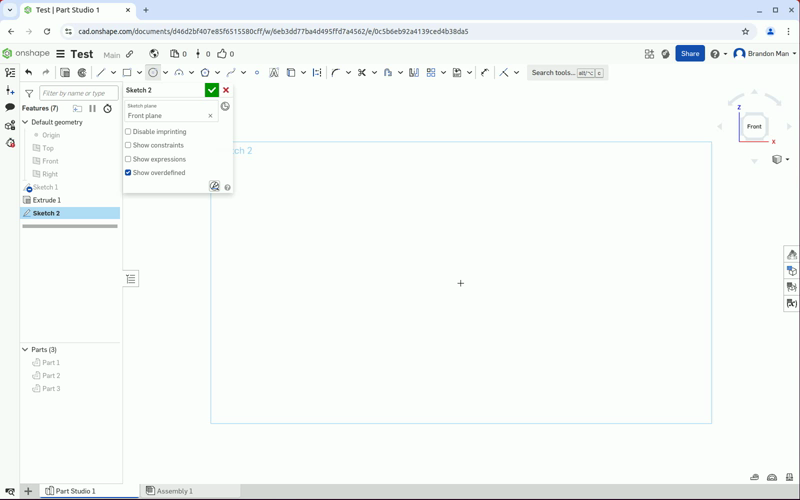
key_up(shift)
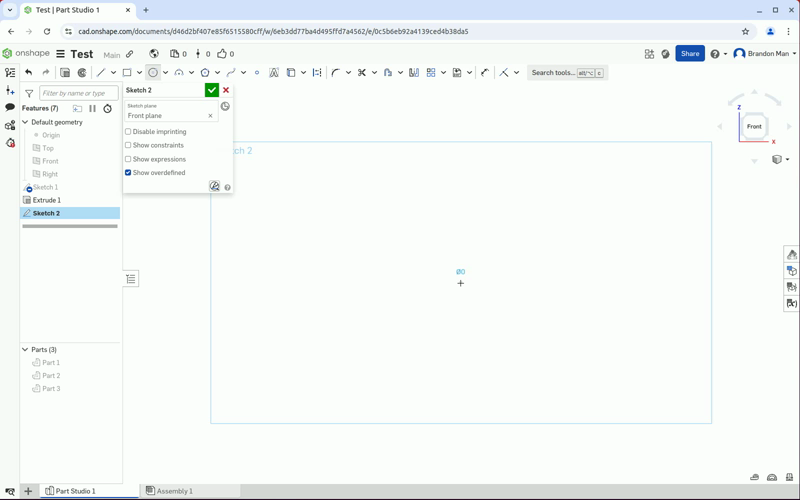
mouse_move(505, 282)
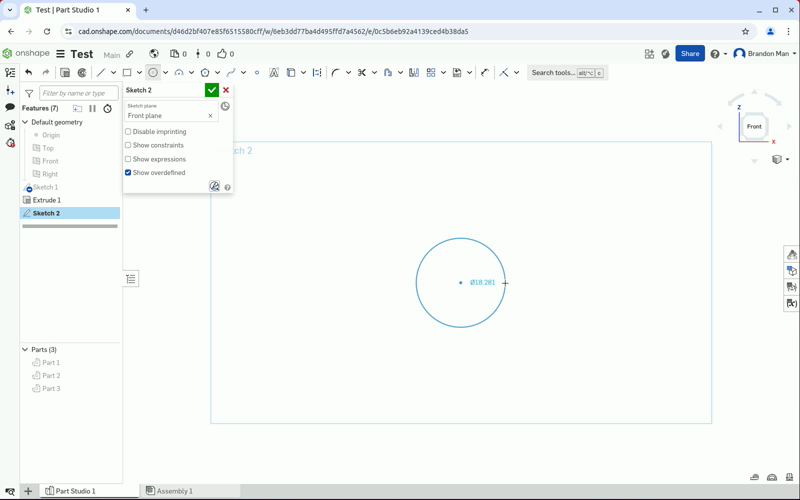
click(505, 282)
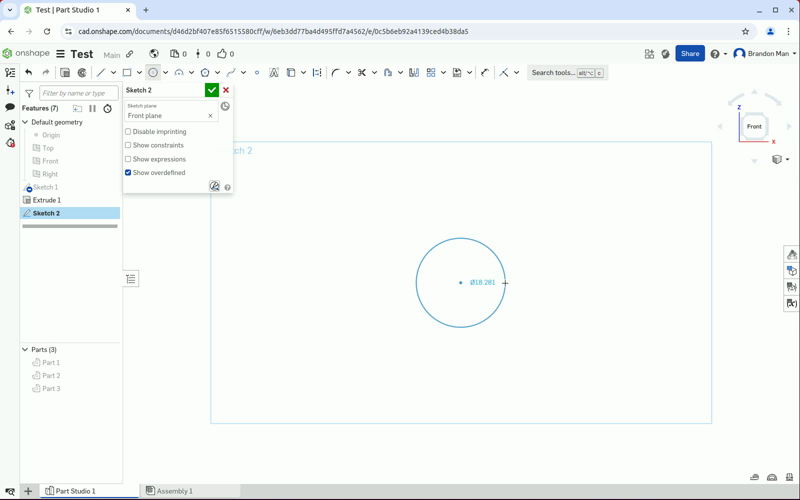
key(esc)
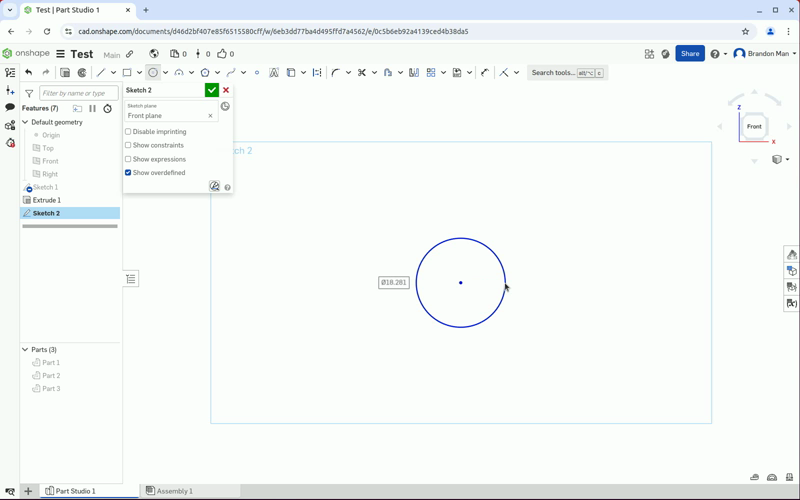
key(l)
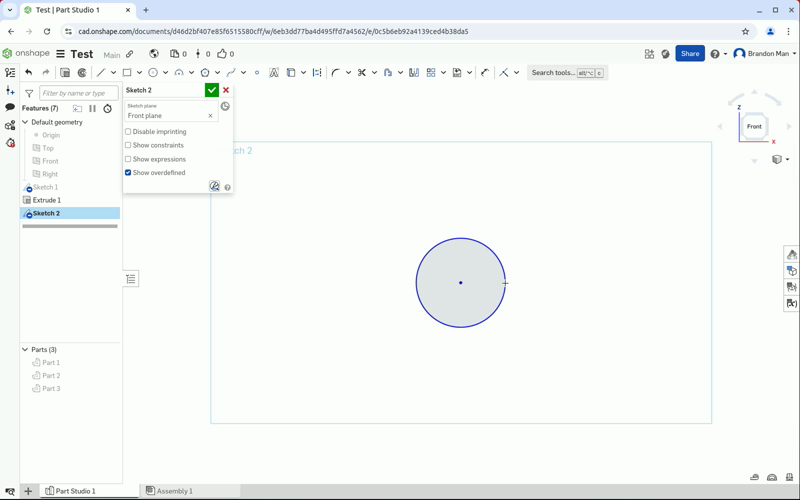
key_down(shift)
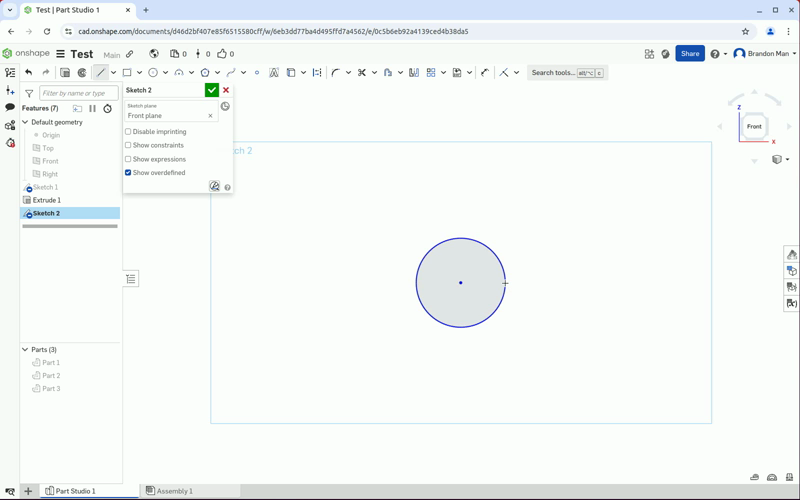
mouse_move(431, 290)
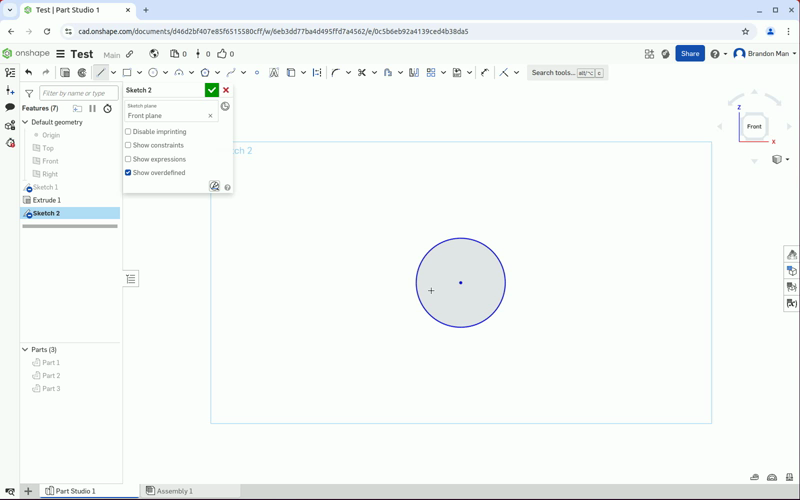
click(431, 290)
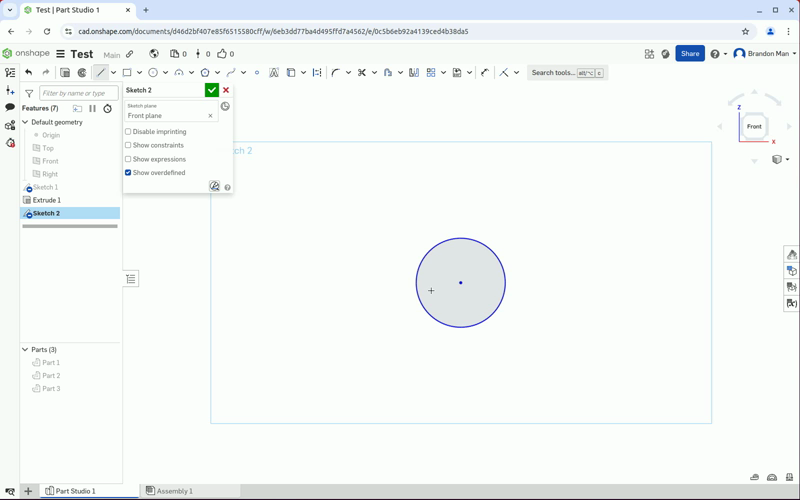
key_up(shift)
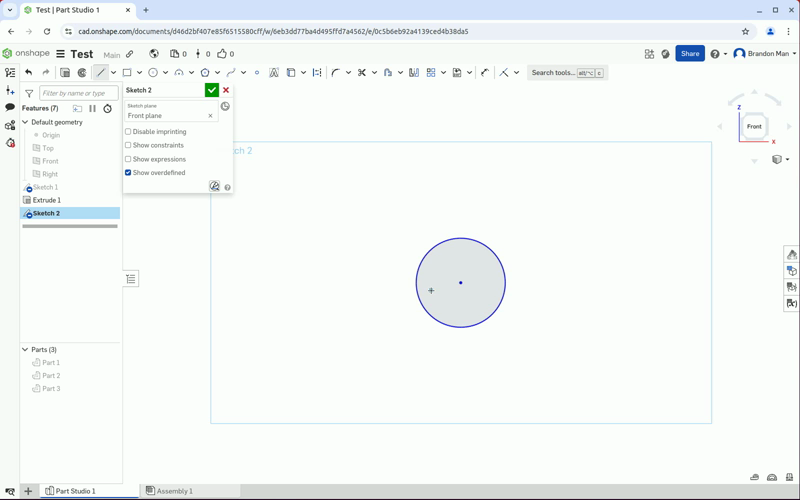
key_down(shift)
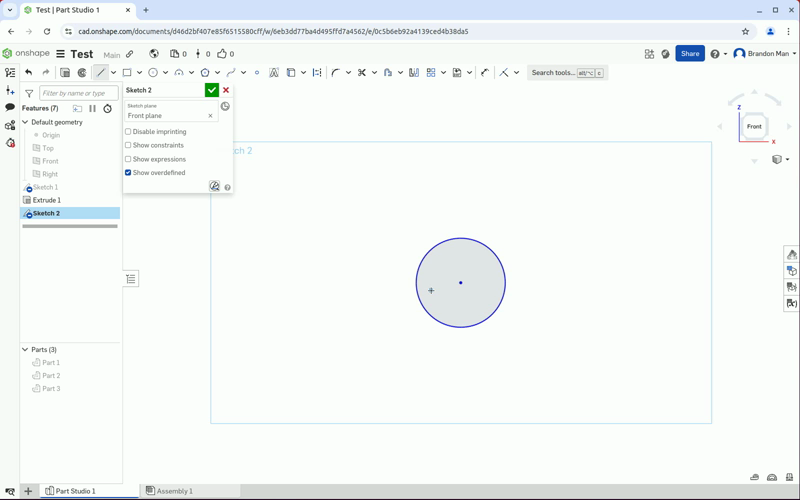
mouse_move(461, 290)
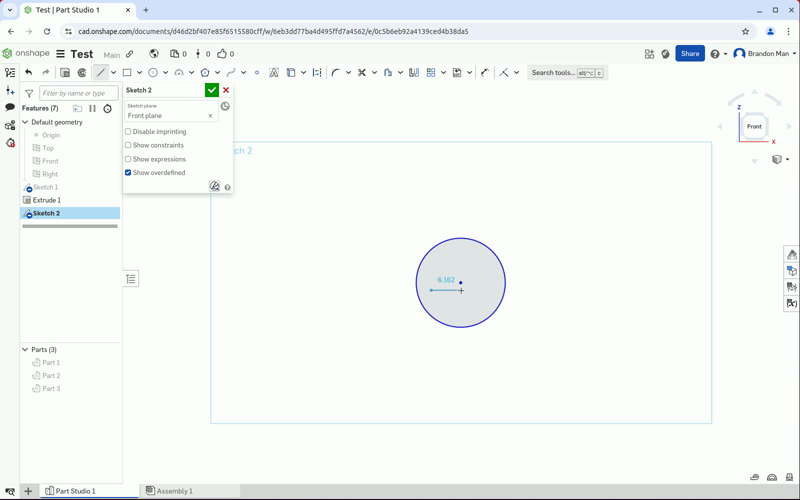
mouse_move(439, 290)
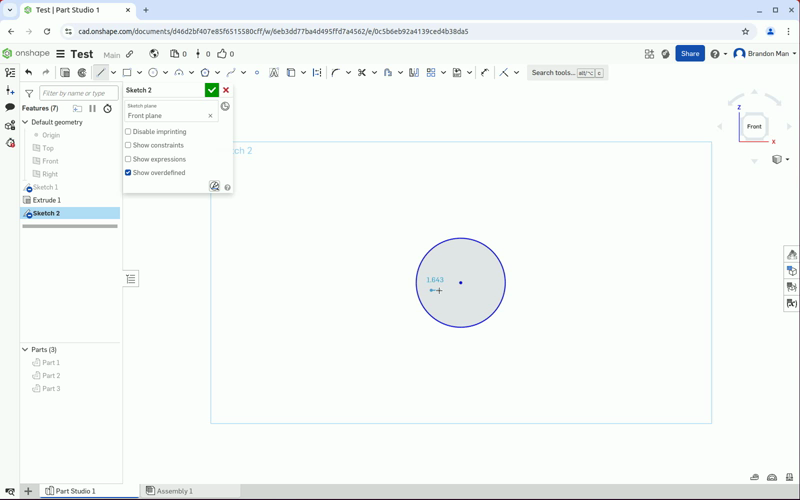
click(439, 290)
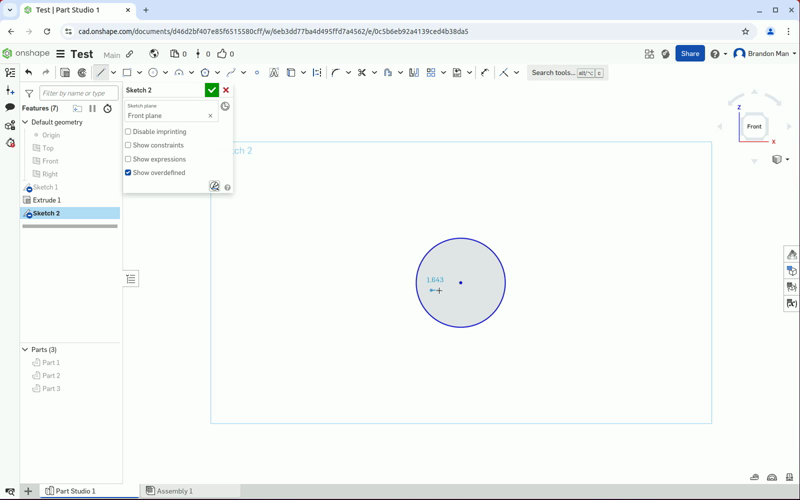
key_up(shift)
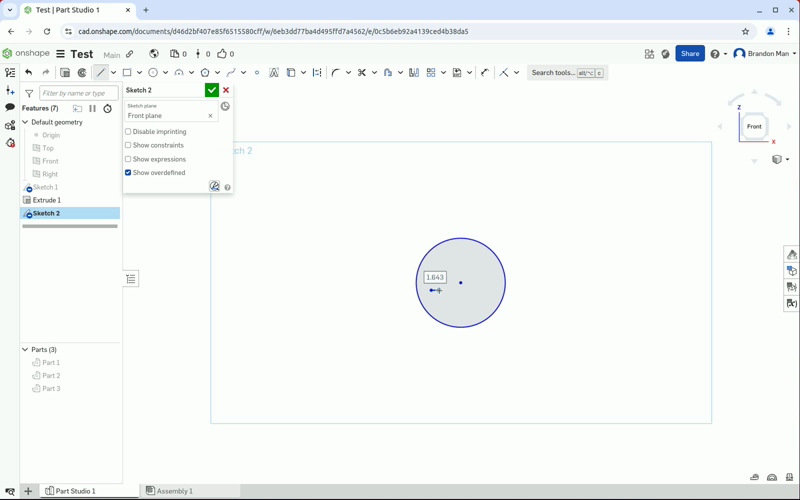
key(esc)
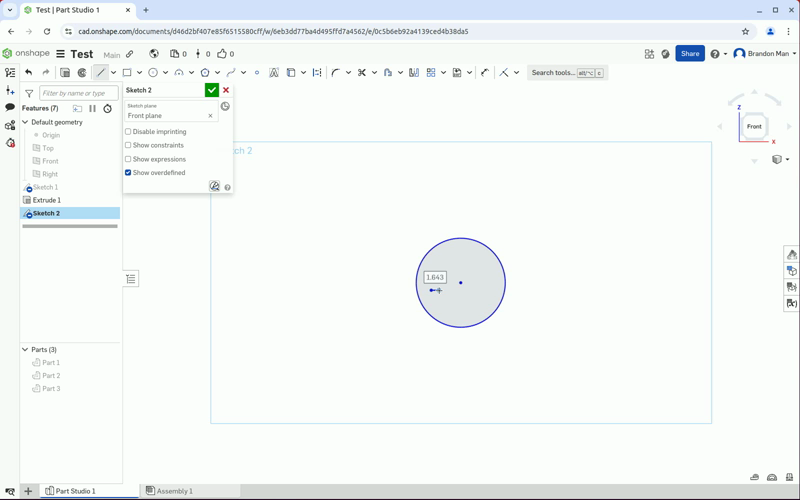
key(a)
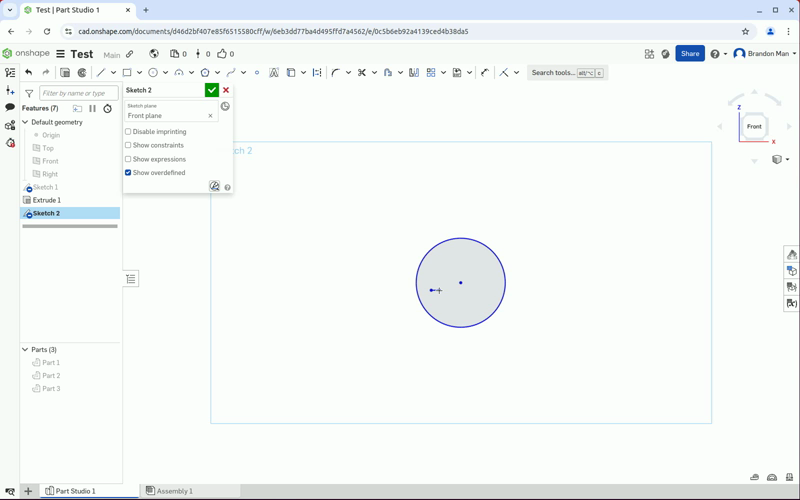
mouse_move(439, 290)
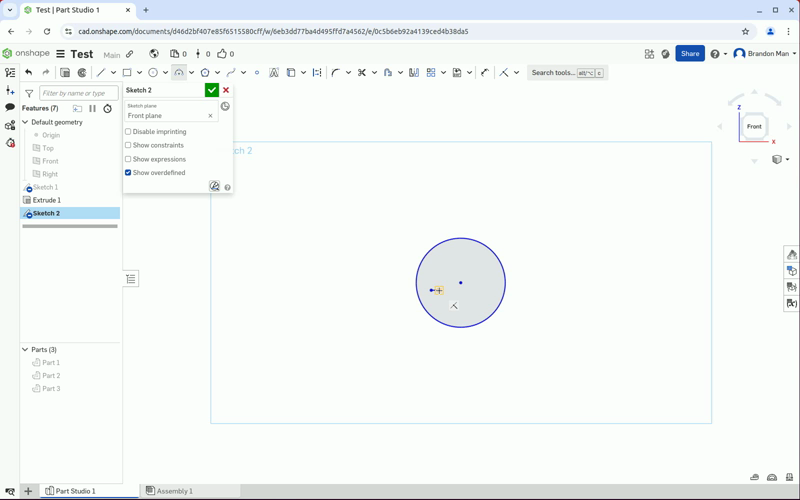
click(439, 290)
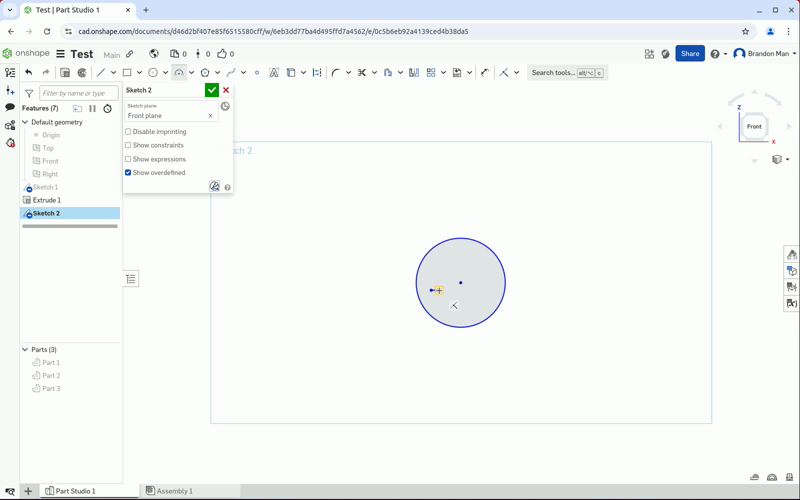
key_down(shift)
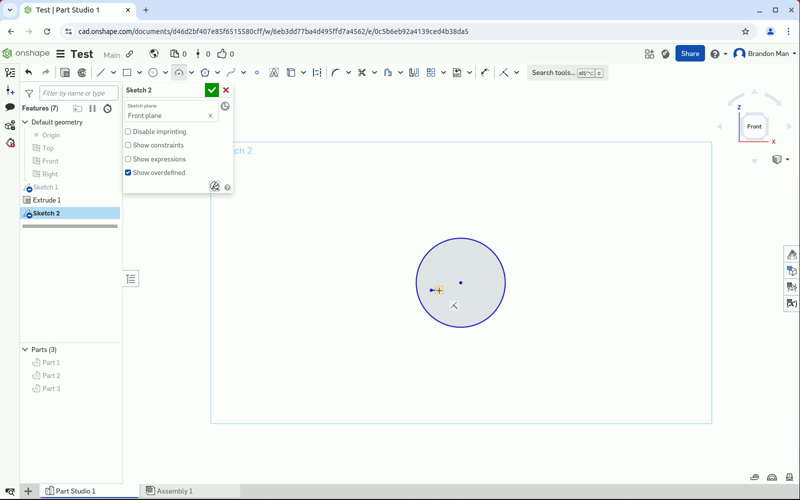
mouse_move(481, 290)
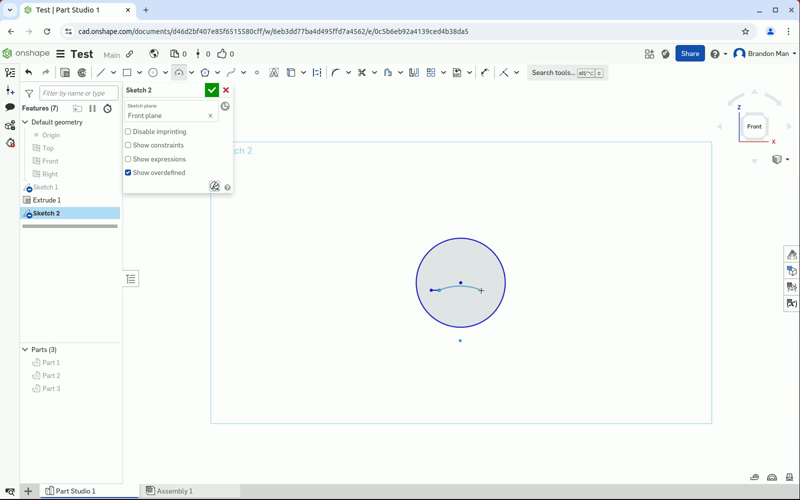
click(481, 290)
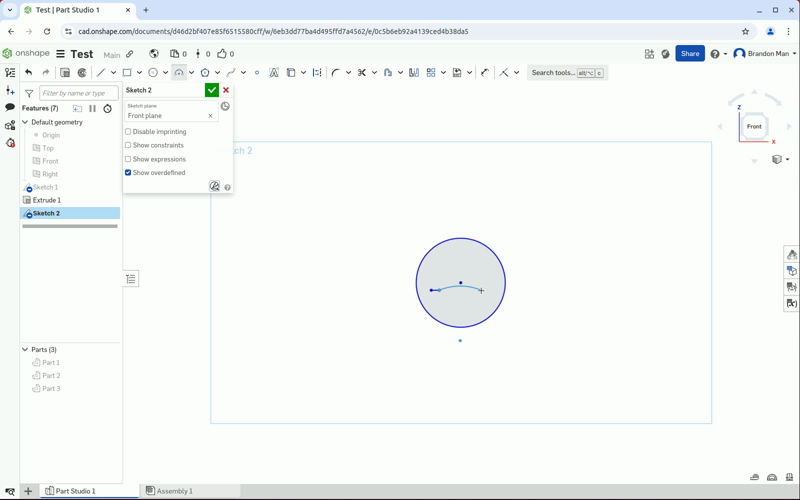
mouse_move(460, 305)
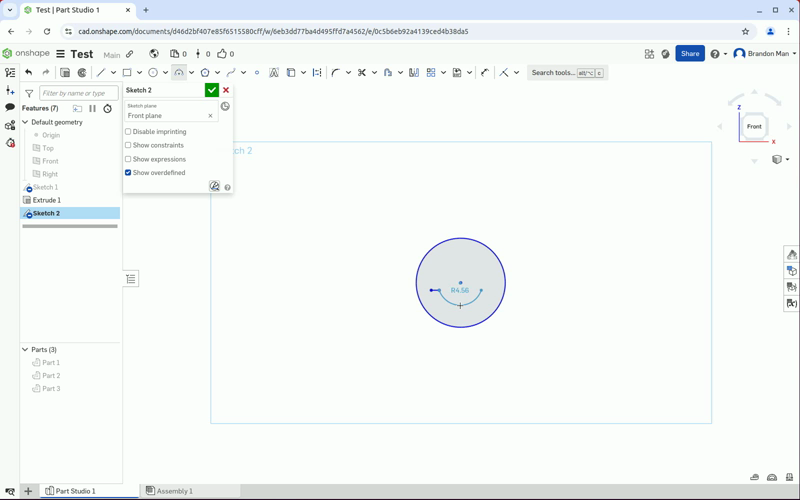
click(460, 305)
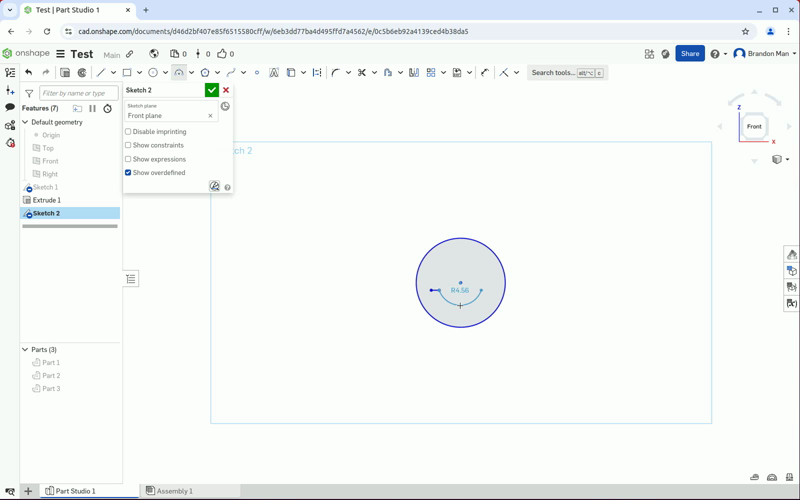
key_up(shift)
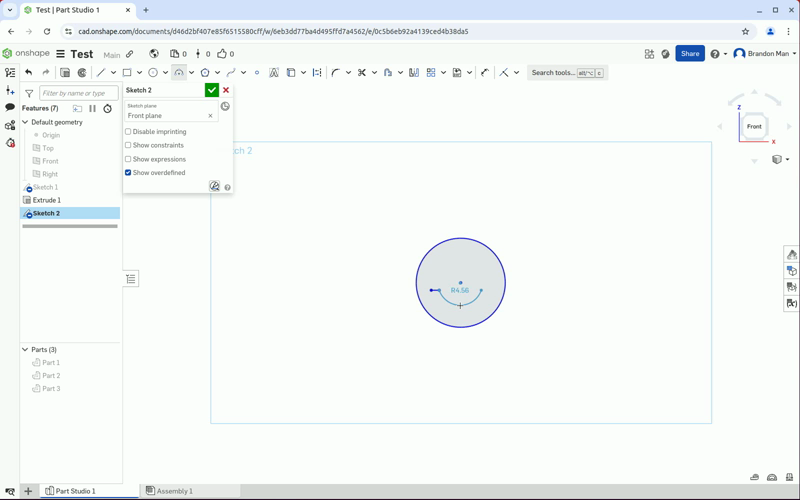
key(esc)
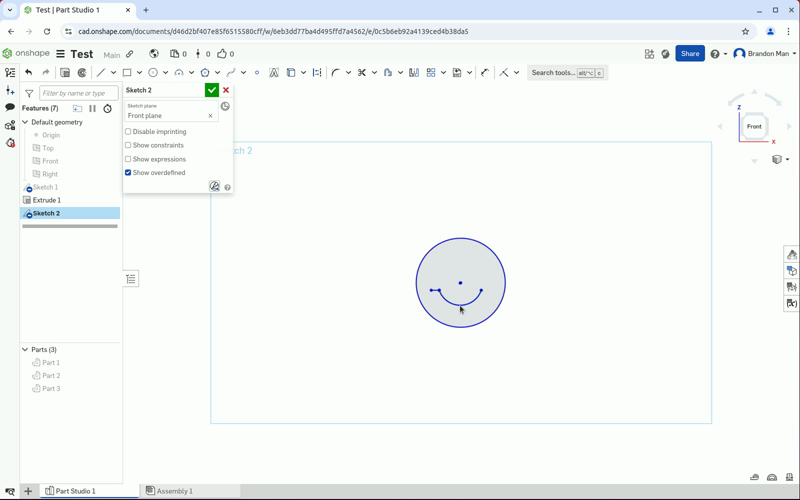
key(l)
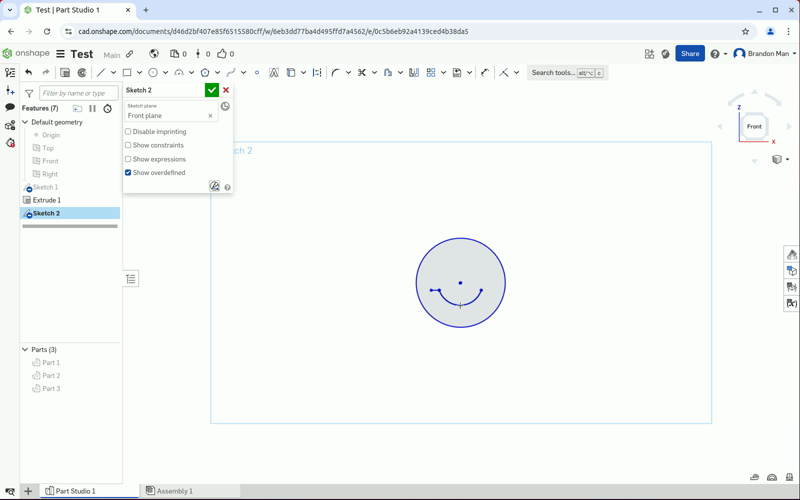
mouse_move(481, 290)
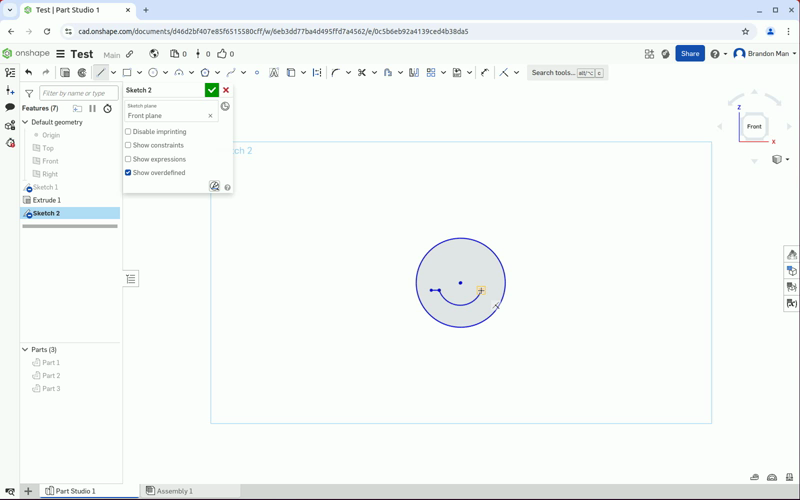
click(481, 290)
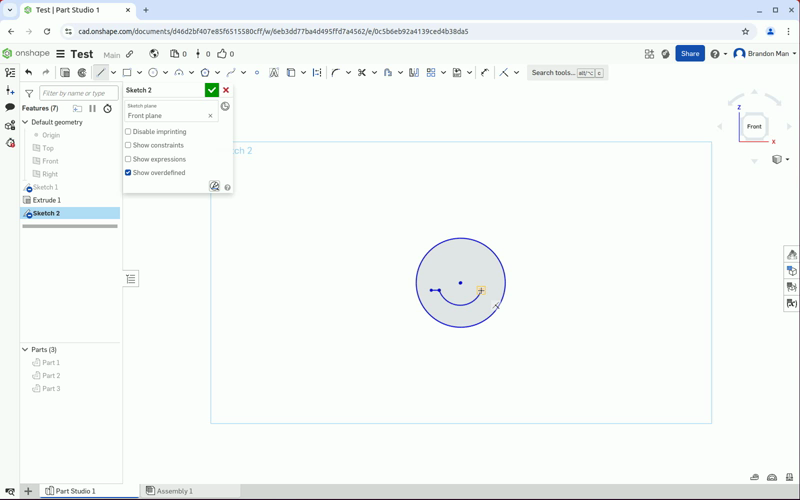
key_down(shift)
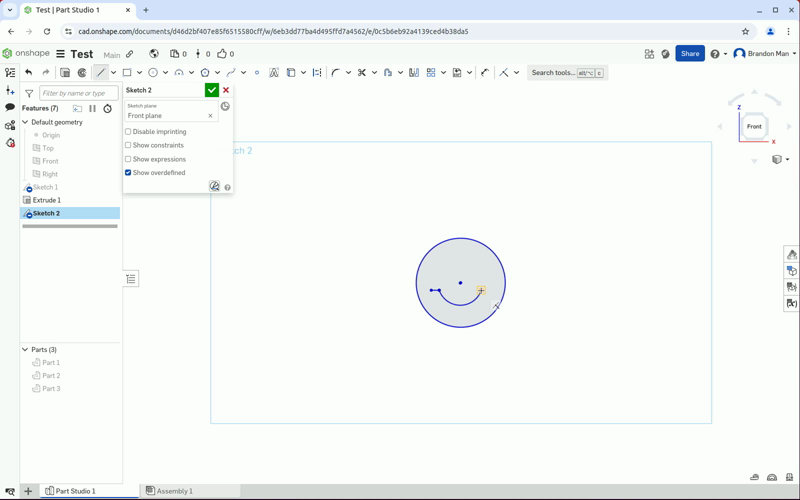
mouse_move(511, 290)
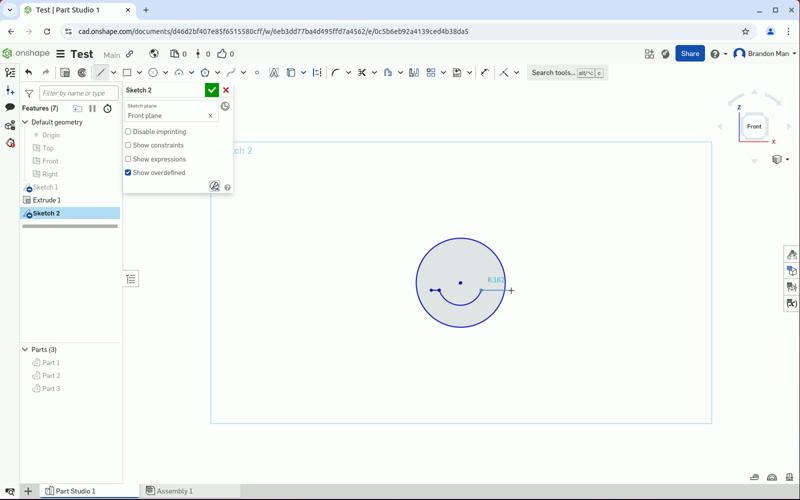
mouse_move(489, 290)
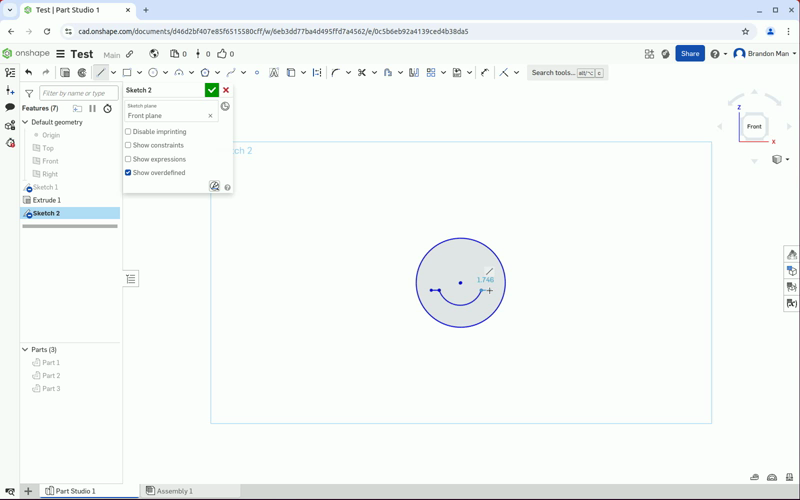
click(489, 290)
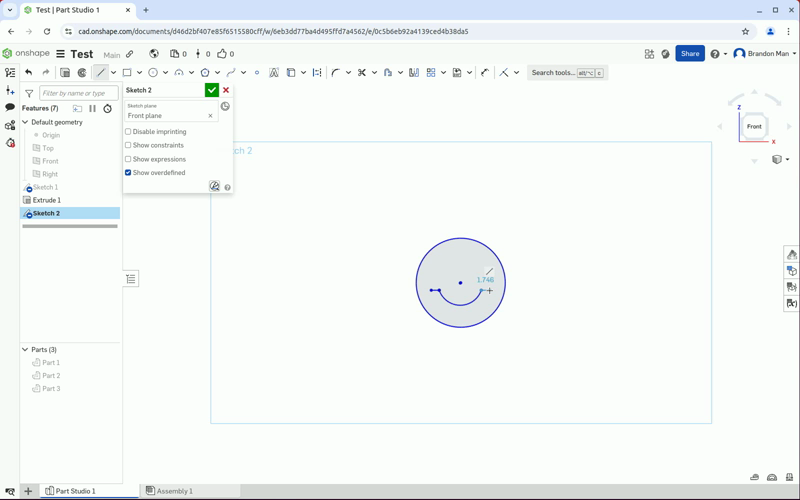
key_up(shift)
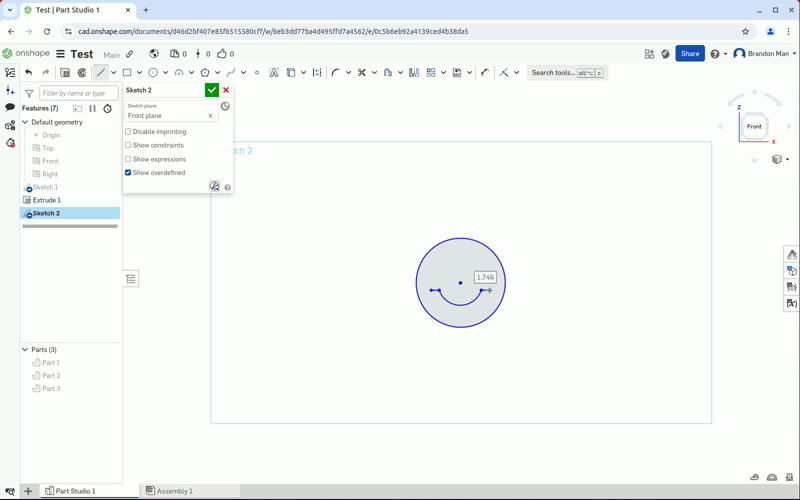
key_down(shift)
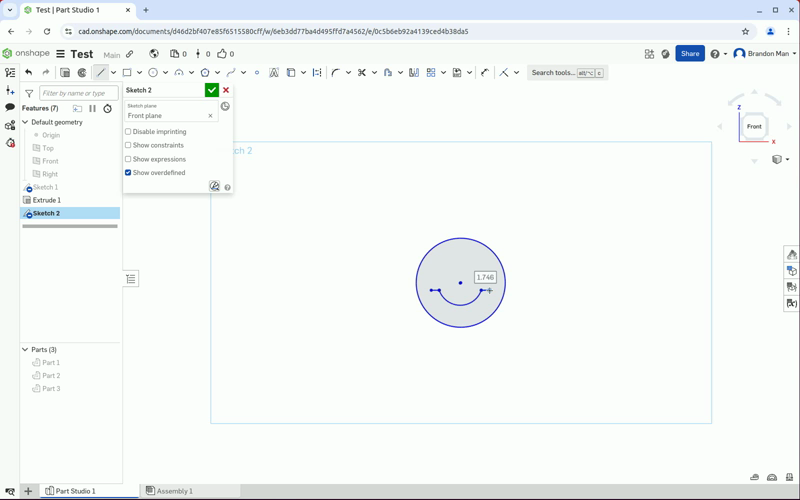
mouse_move(519, 290)
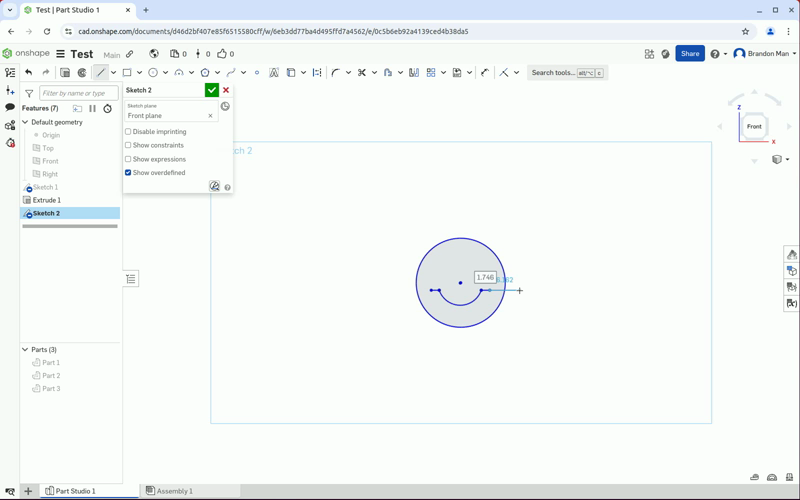
mouse_move(489, 275)
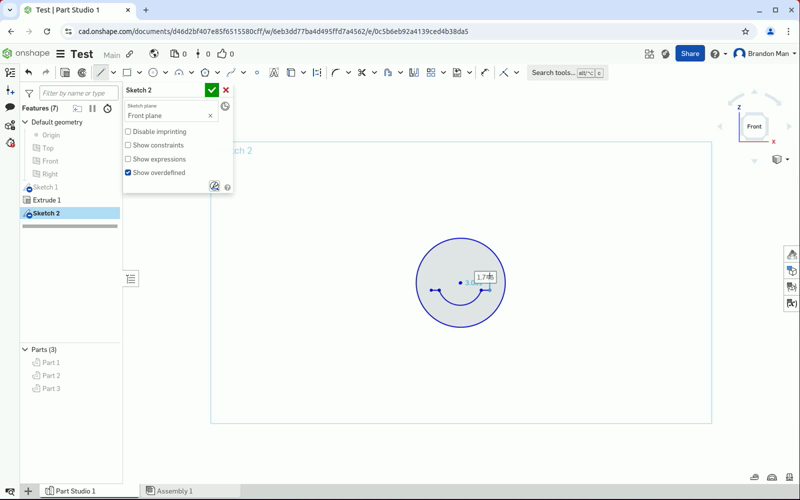
click(489, 275)
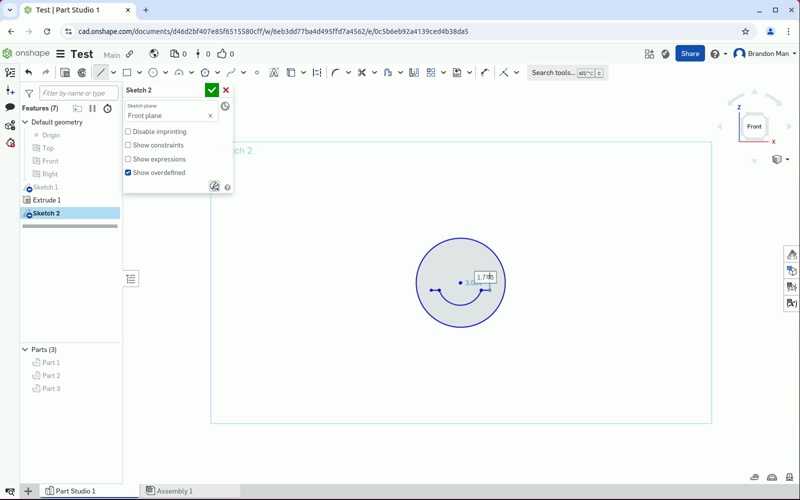
key_up(shift)
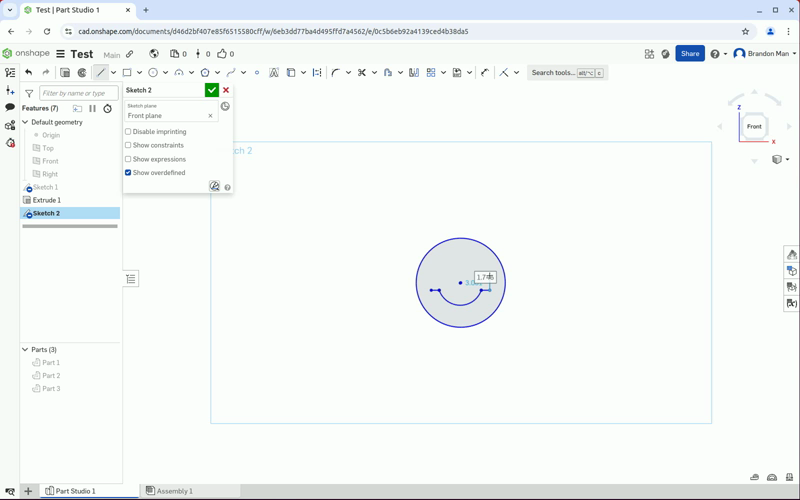
key_down(shift)
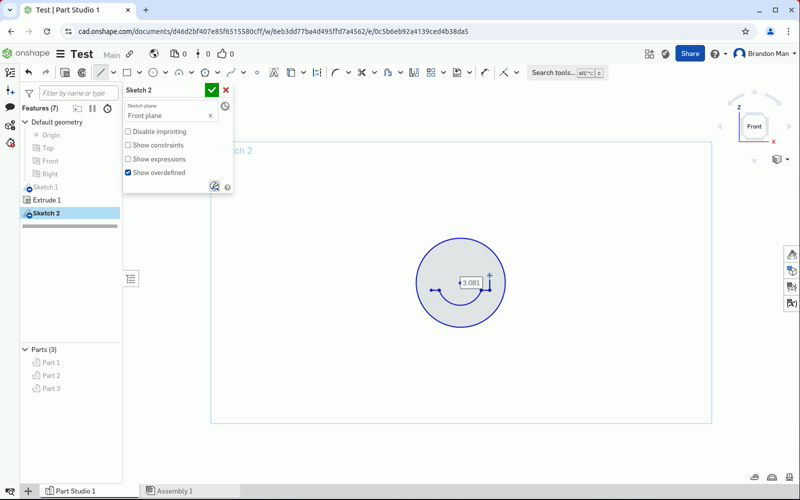
mouse_move(519, 275)
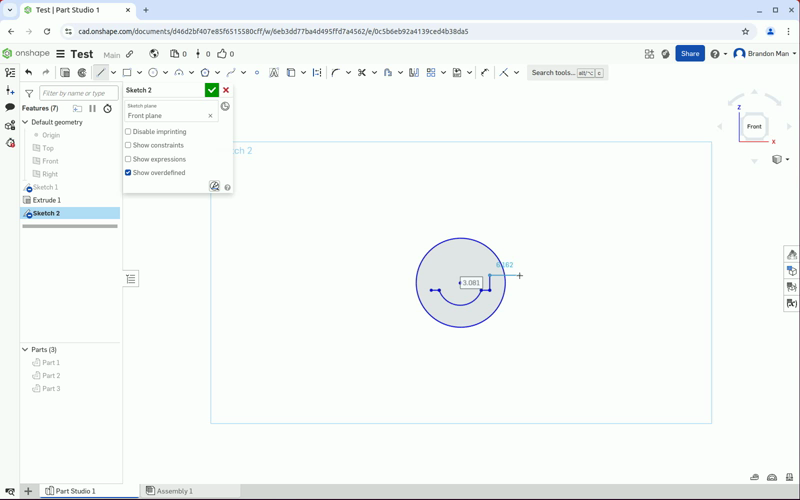
mouse_move(481, 275)
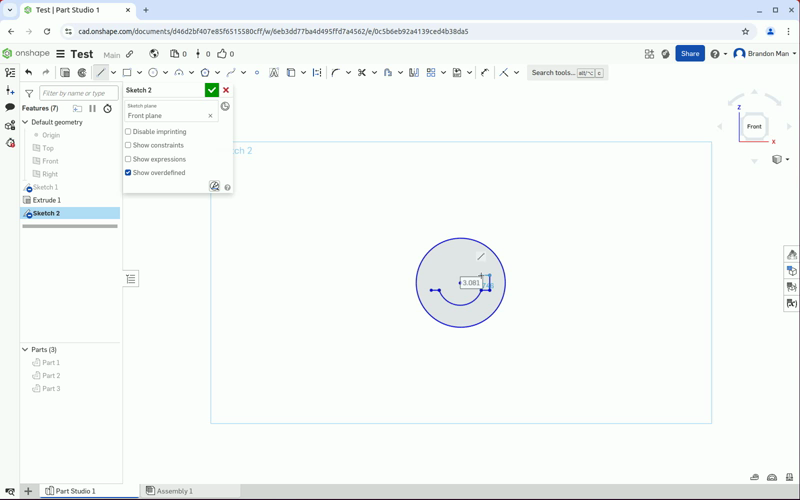
click(481, 275)
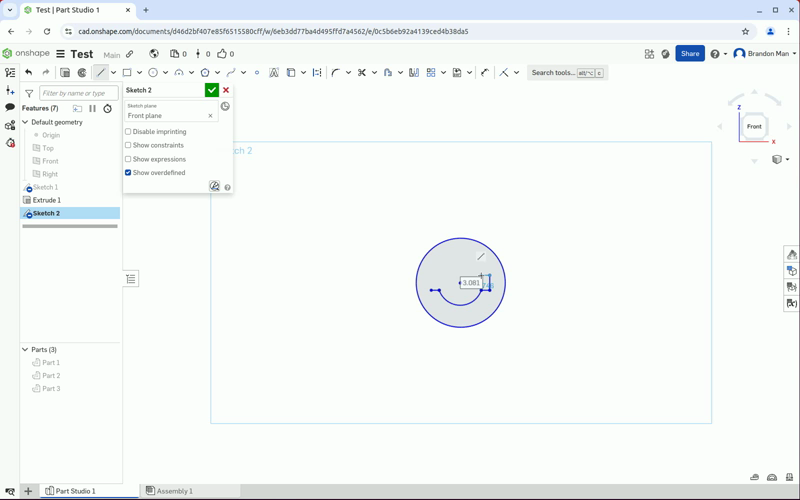
key_up(shift)
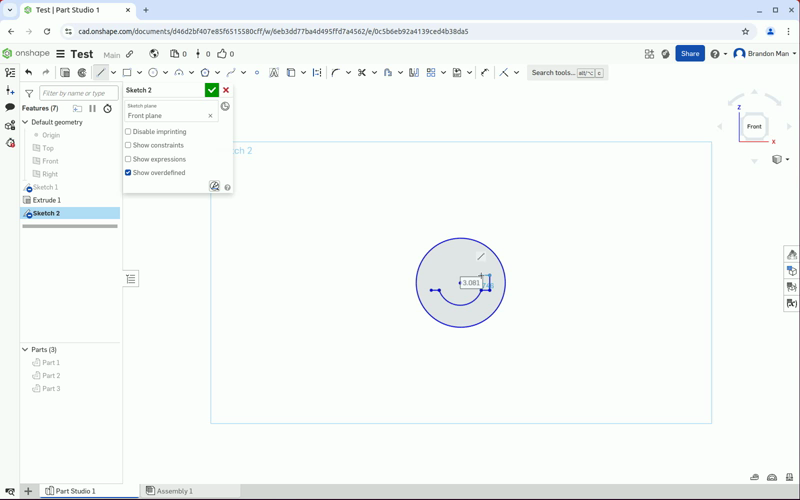
key(esc)
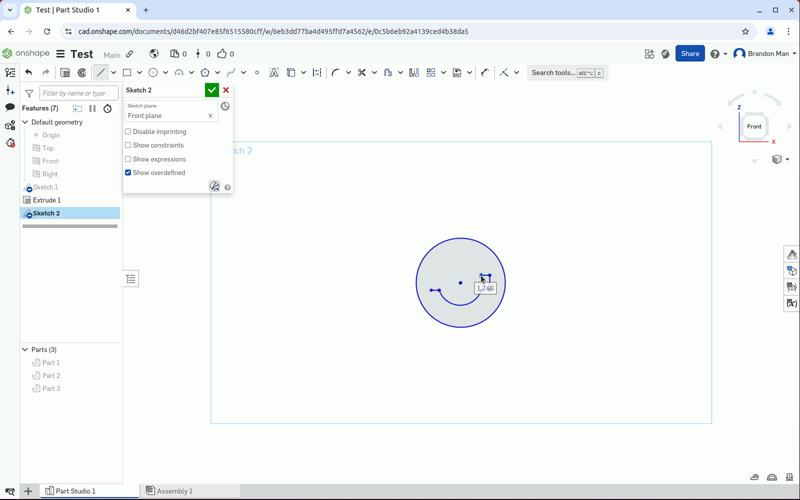
key(a)
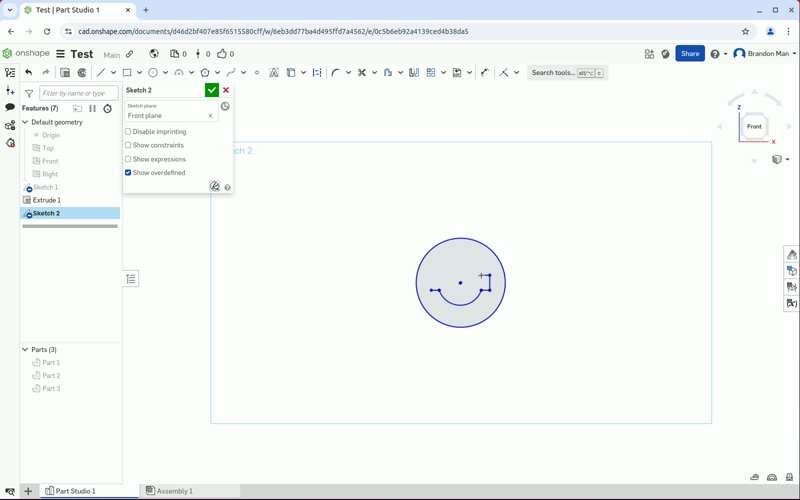
mouse_move(481, 275)
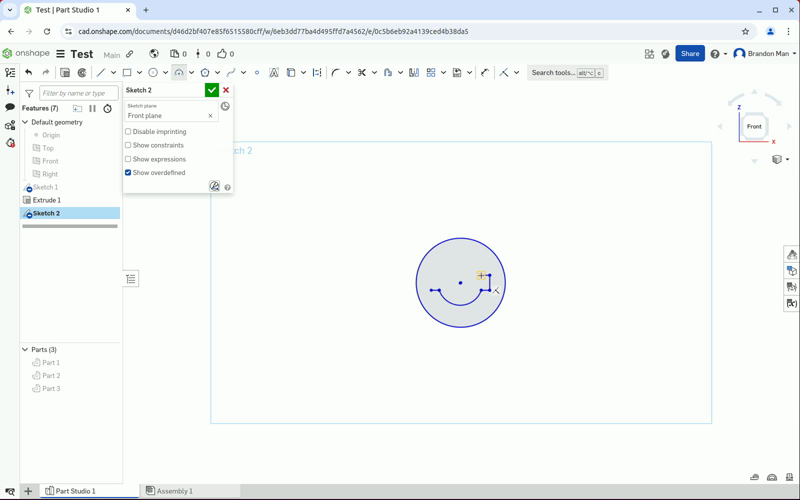
click(481, 275)
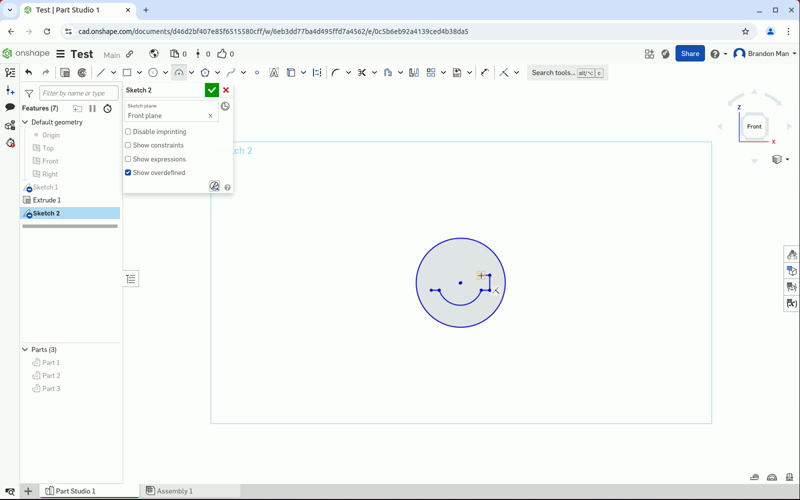
key_down(shift)
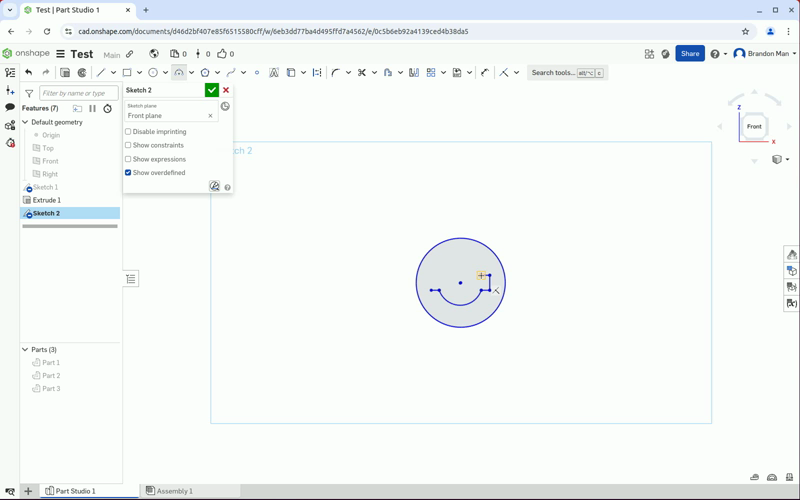
mouse_move(439, 275)
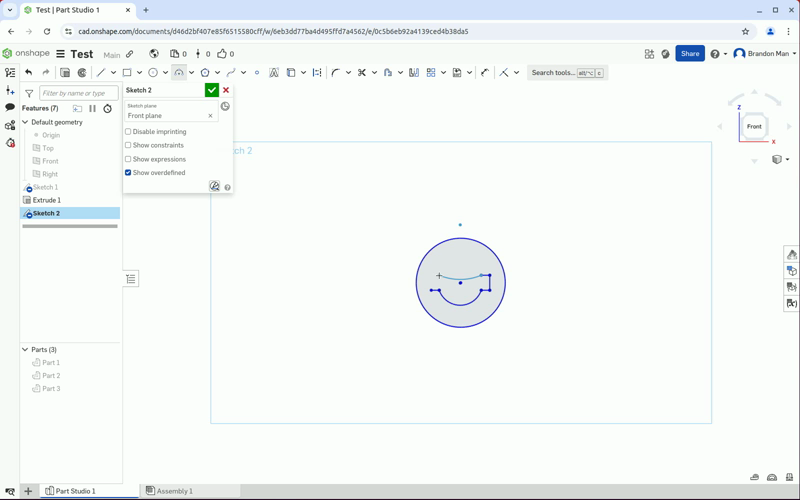
click(439, 275)
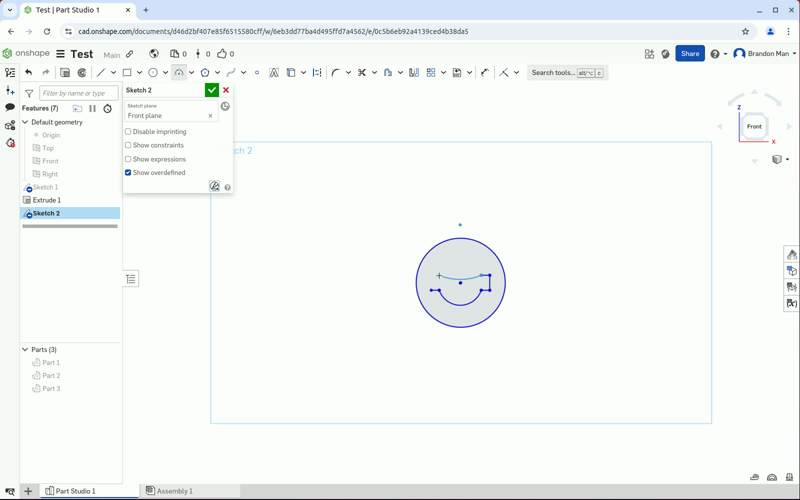
mouse_move(460, 260)
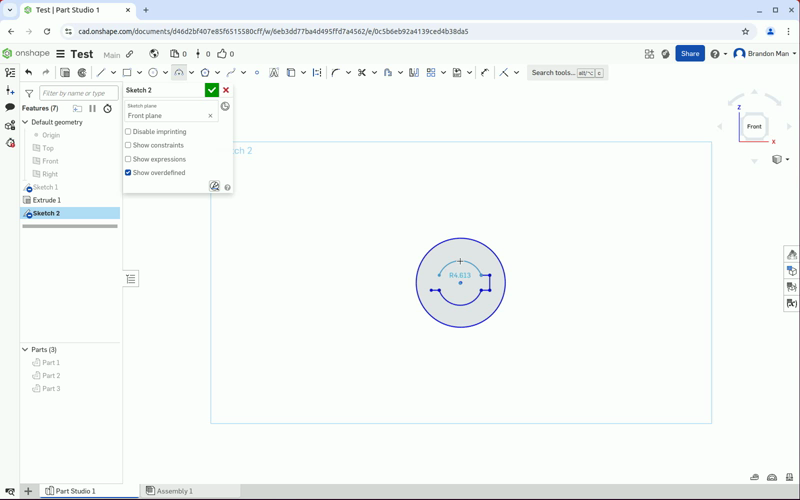
click(460, 260)
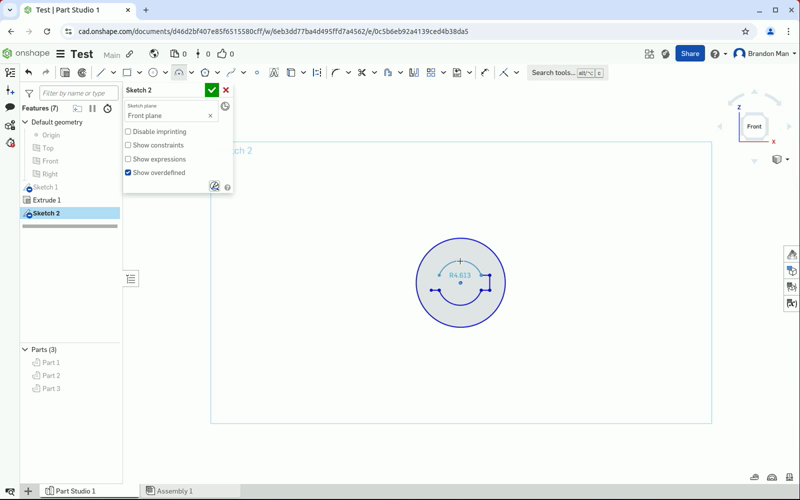
key_up(shift)
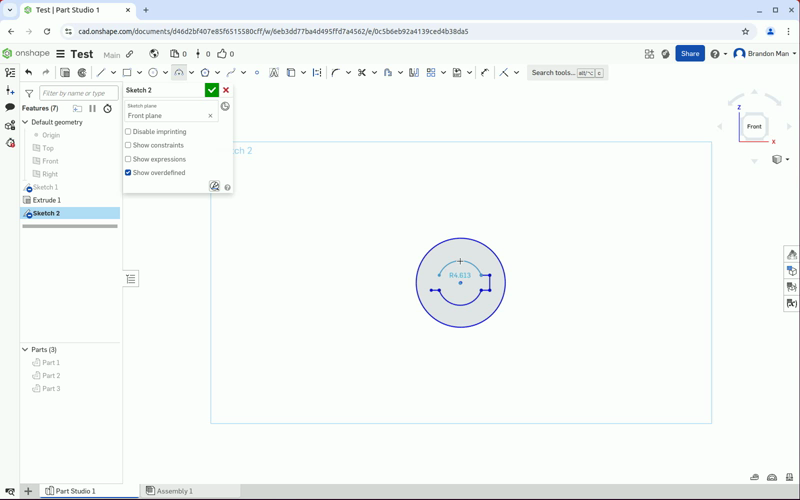
key(esc)
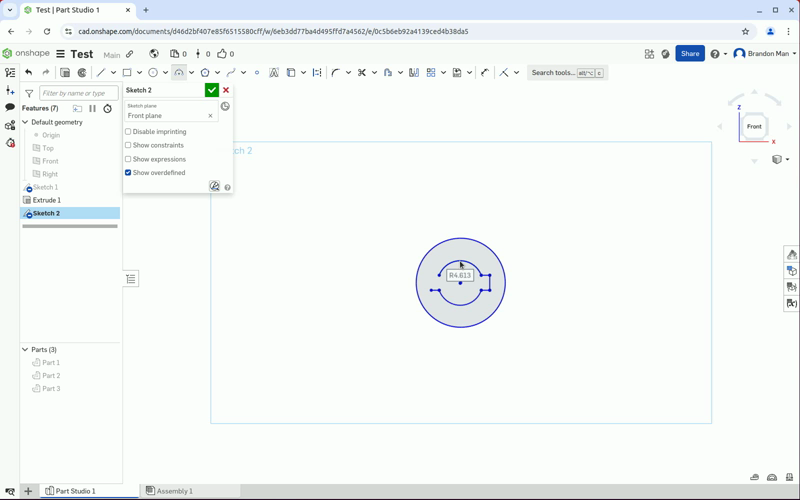
key(l)
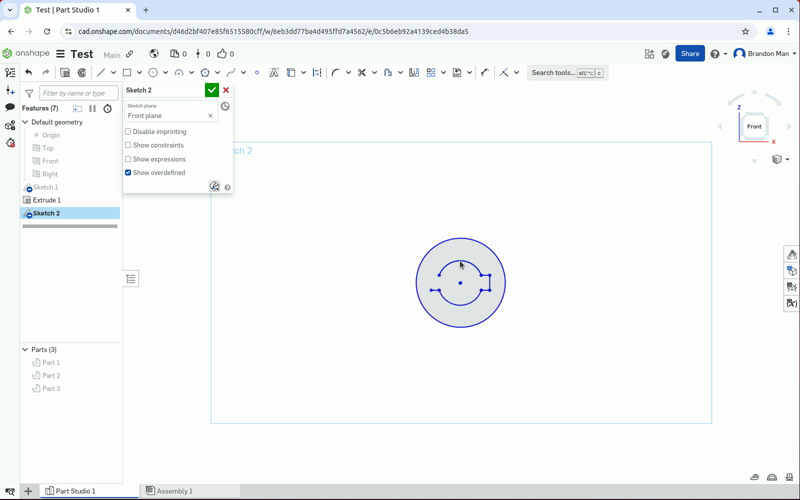
mouse_move(439, 275)
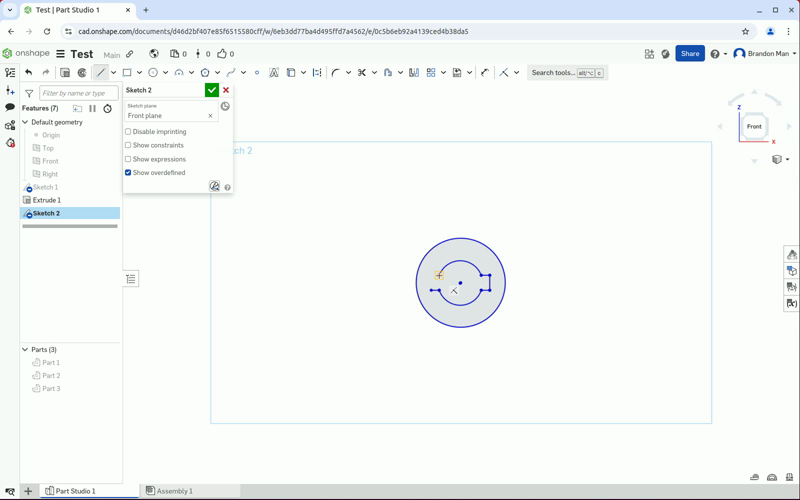
click(439, 275)
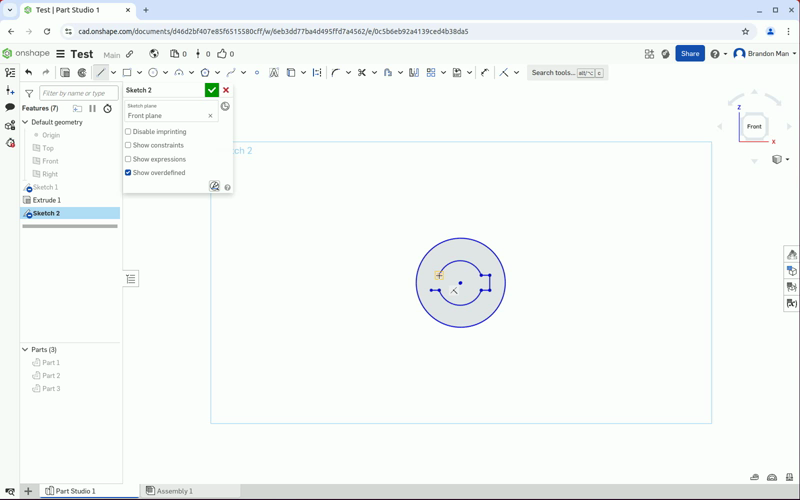
key_down(shift)
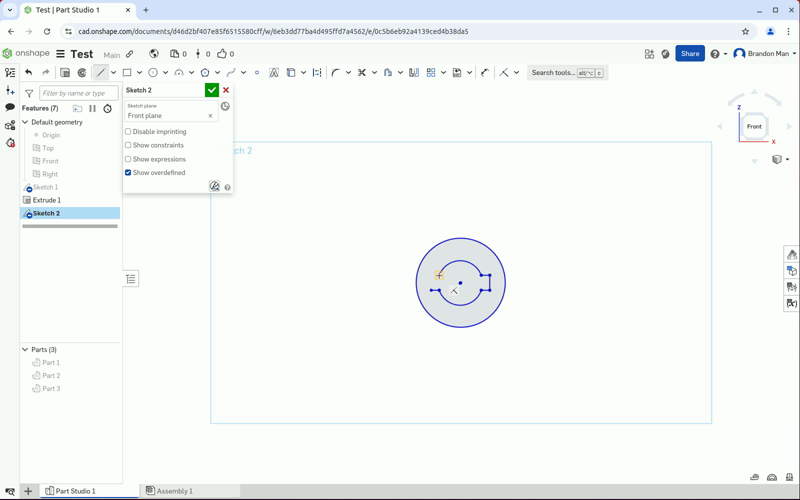
mouse_move(469, 275)
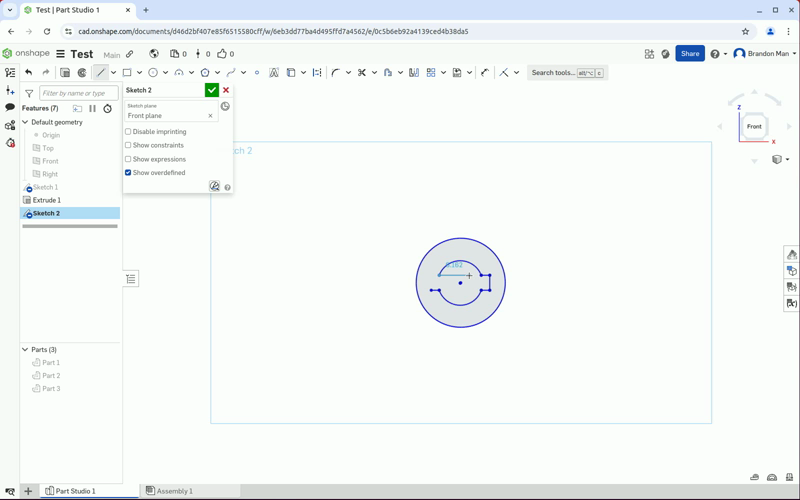
mouse_move(431, 275)
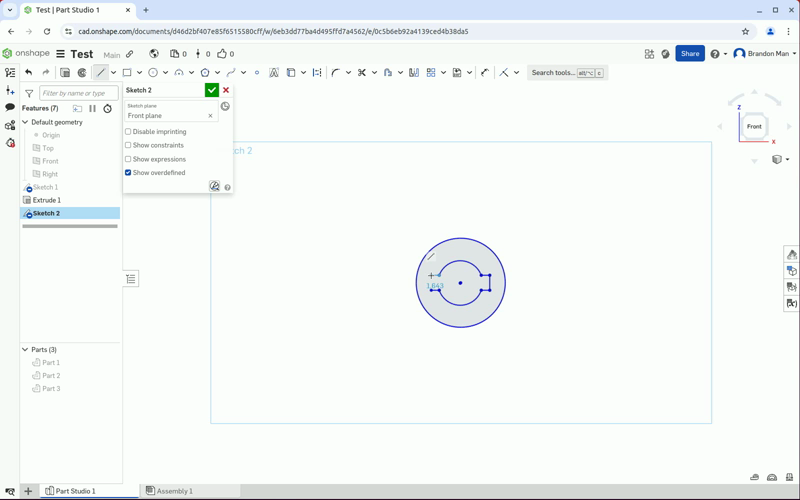
click(431, 275)
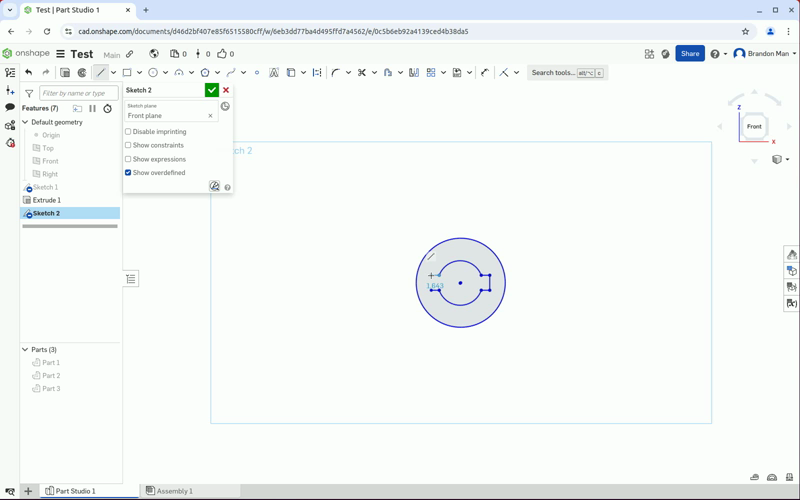
key_up(shift)
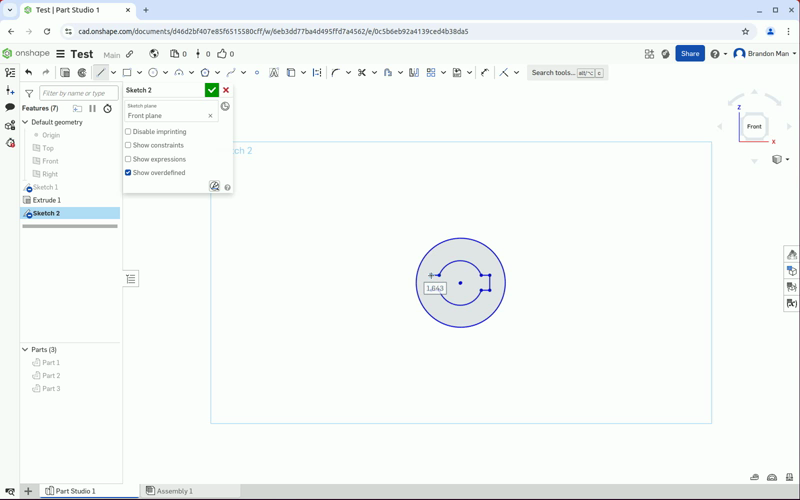
mouse_move(461, 275)
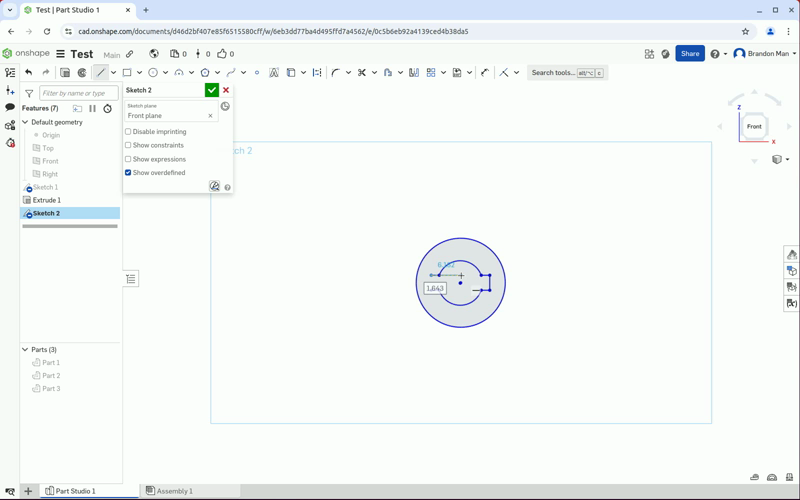
key_down(shift)
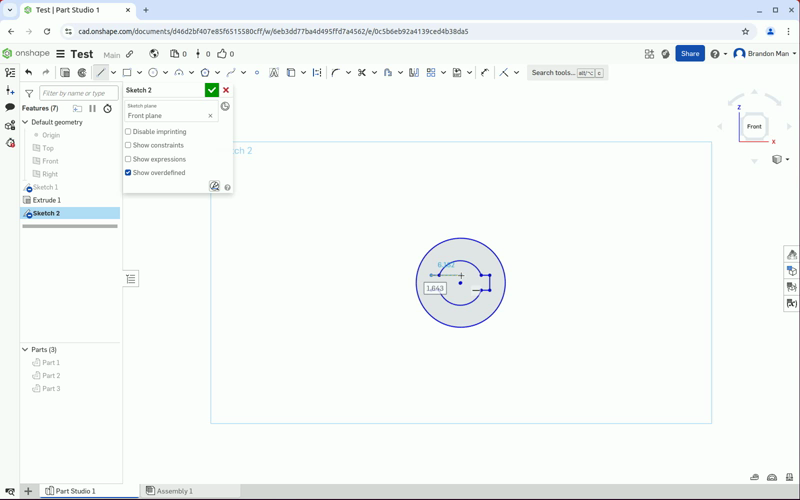
mouse_move(431, 290)
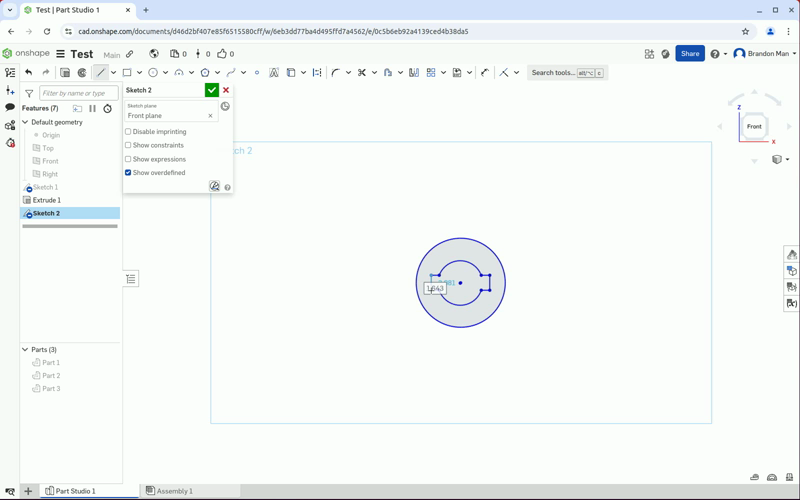
key_up(shift)
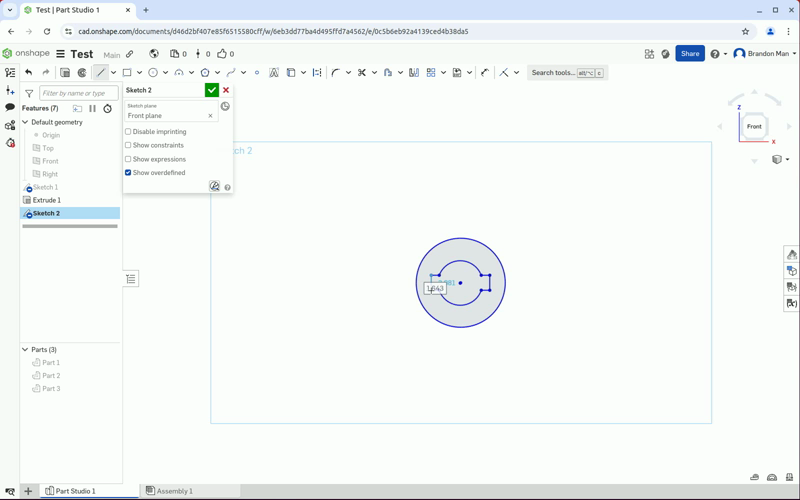
click(431, 290)
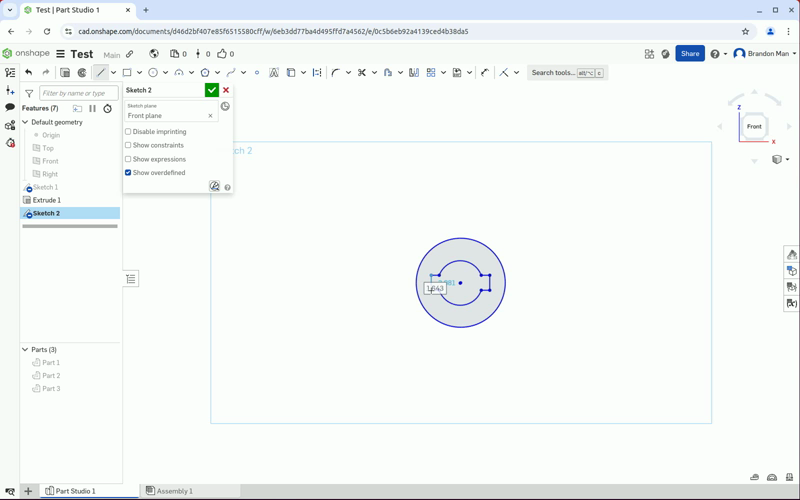
key(esc)
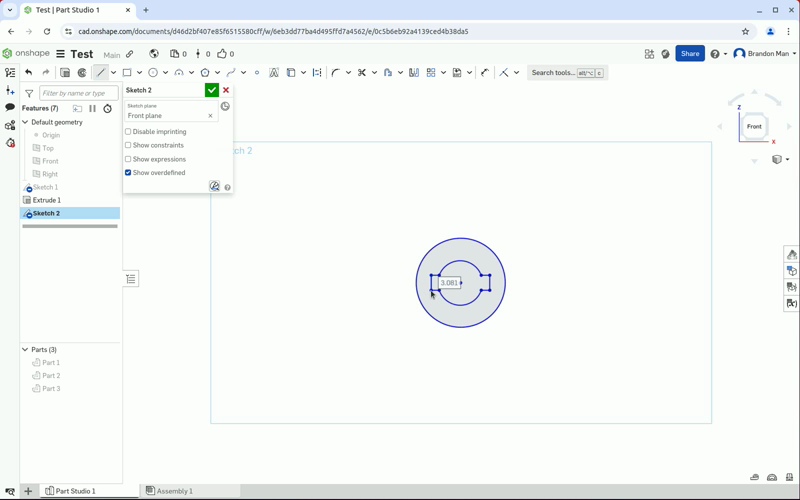
mouse_move(493, 269)
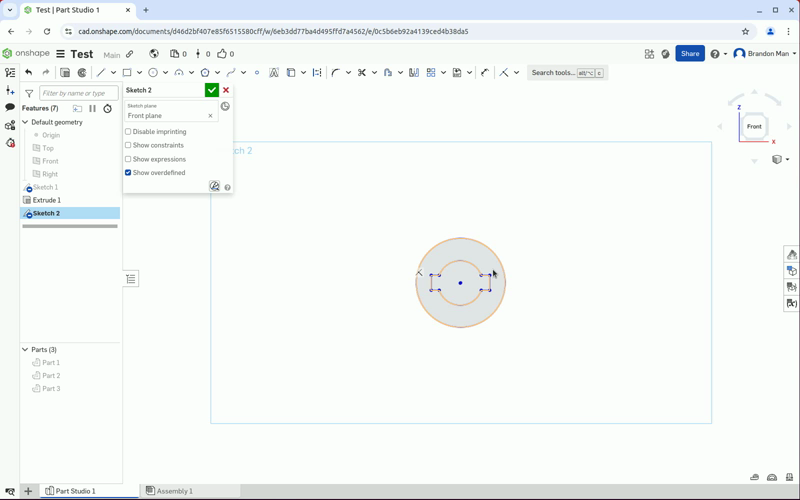
click(493, 269)
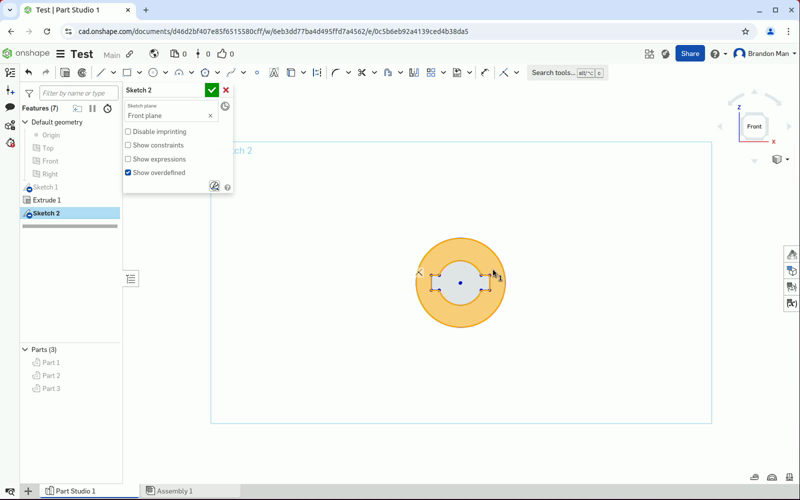
mouse_move(73, 352)
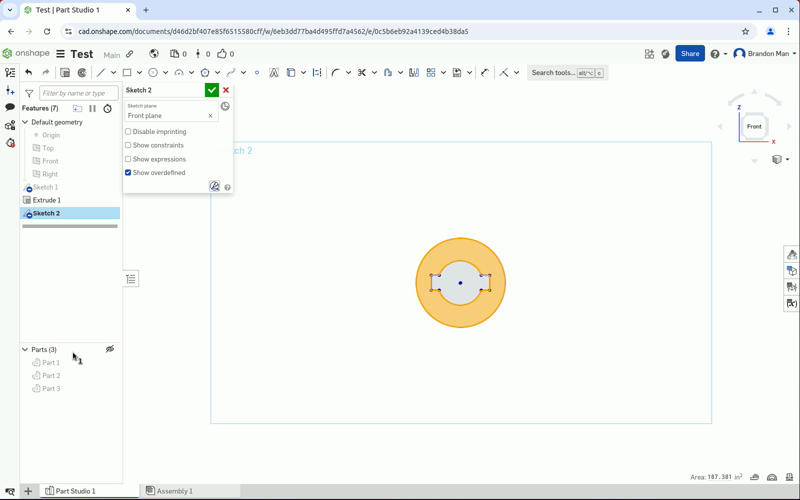
key(shift+y)
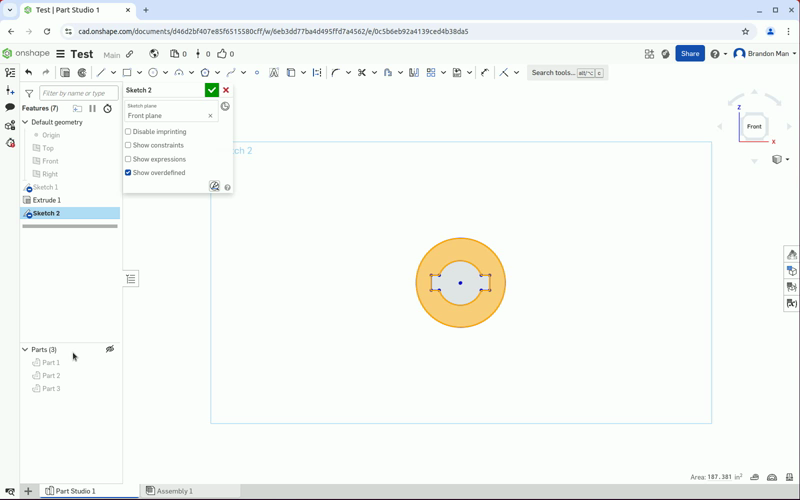
key(shift+e)
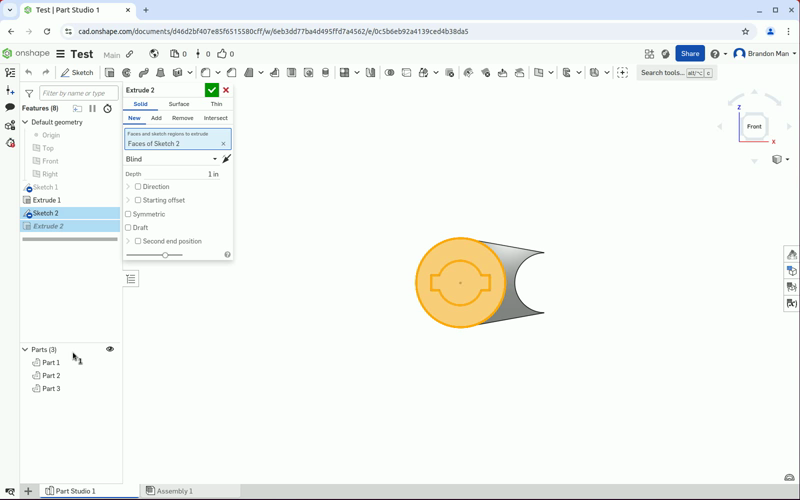
mouse_move(143, 106)
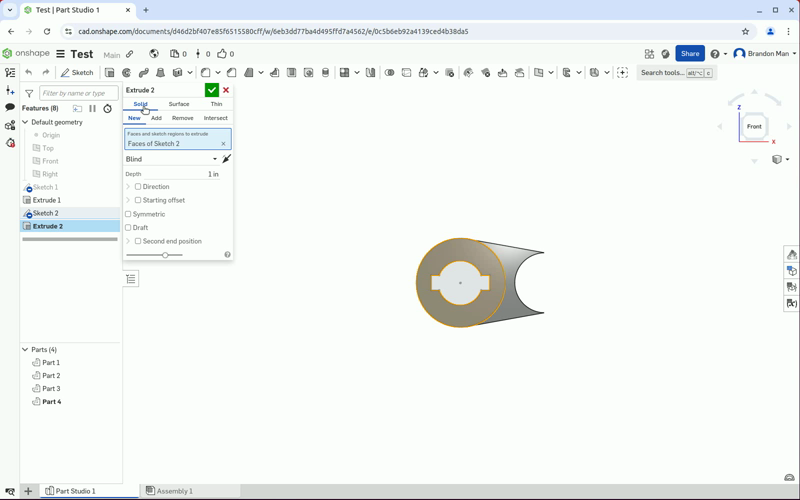
click(143, 106)
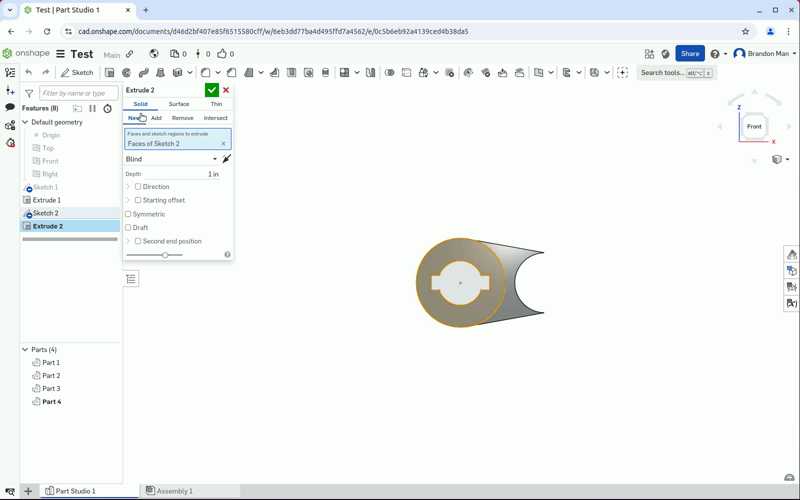
mouse_move(137, 120)
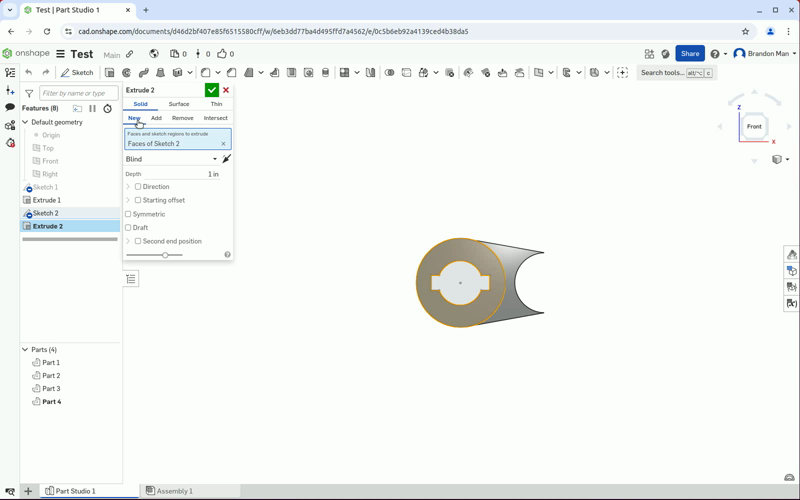
click(137, 120)
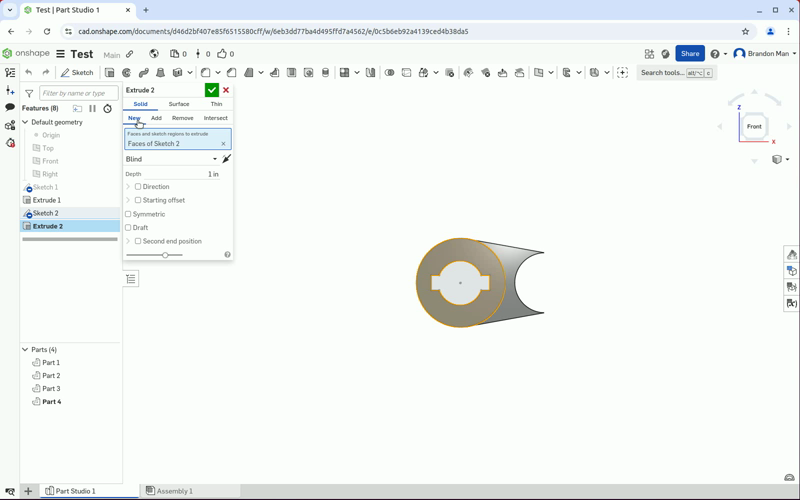
key(tab, 4)
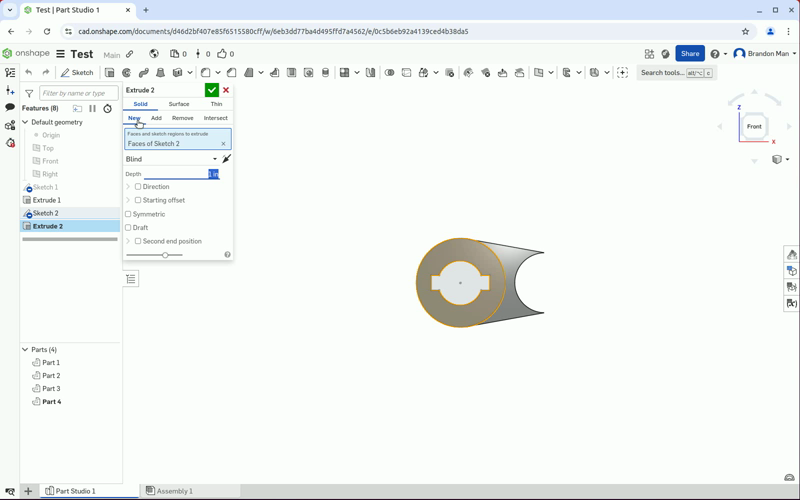
text(7.943)
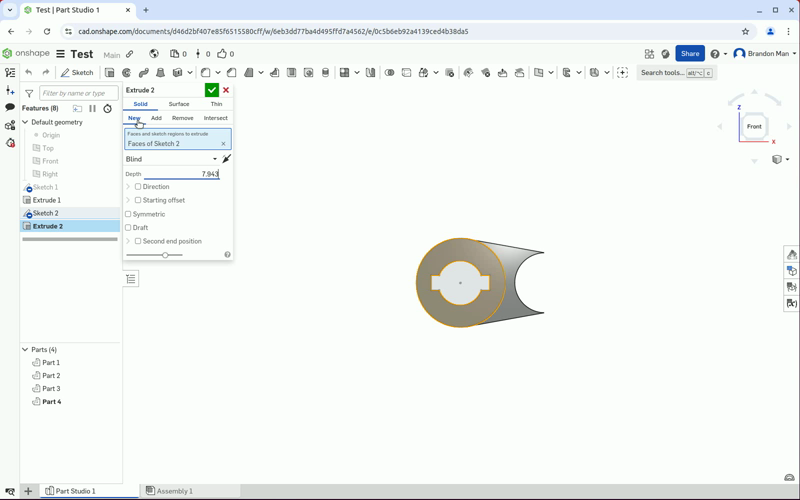
key(enter)
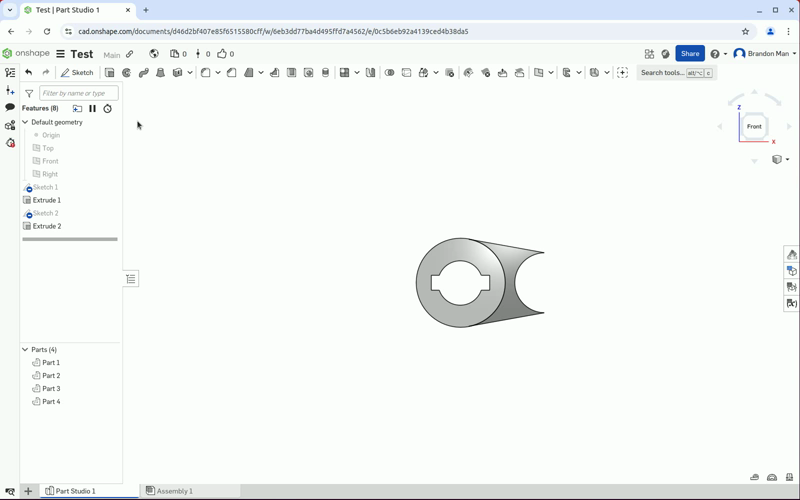
key(shift+h)
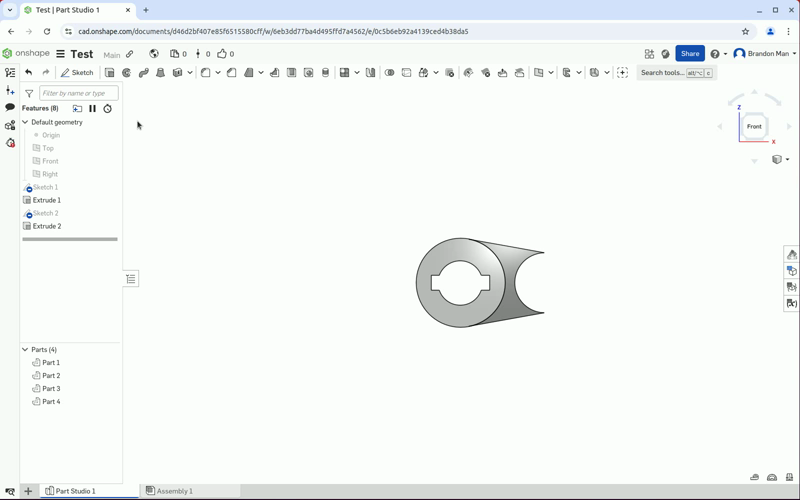
key(shift+h)
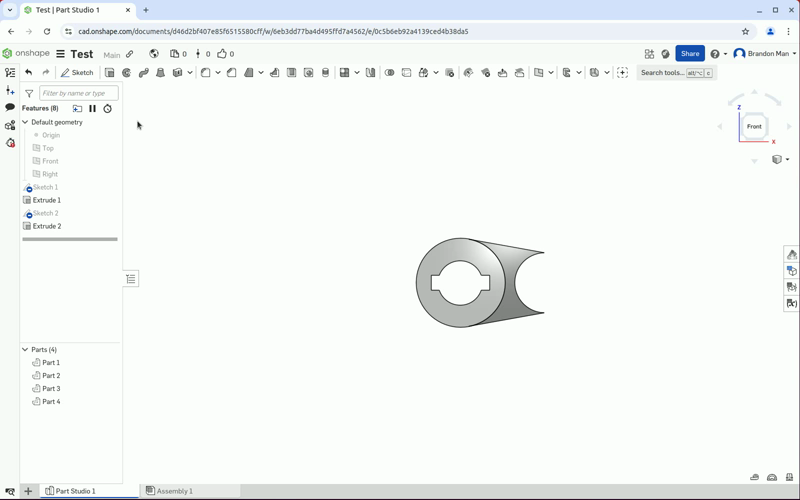
mouse_move(73, 189)
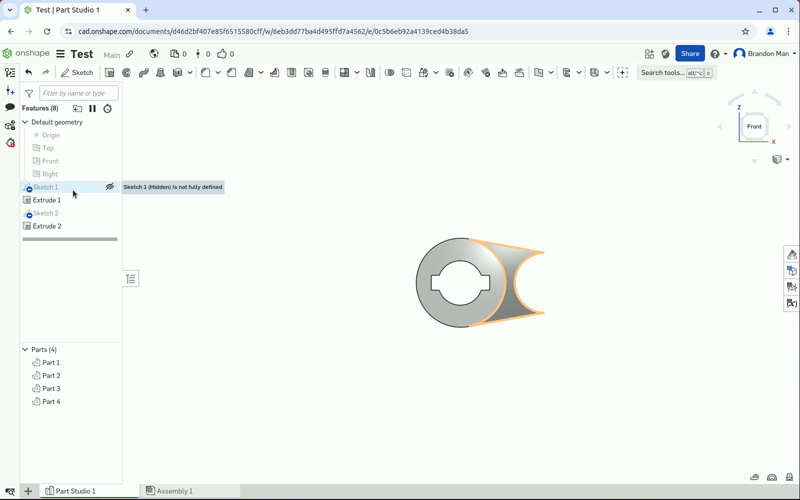
click(73, 189)
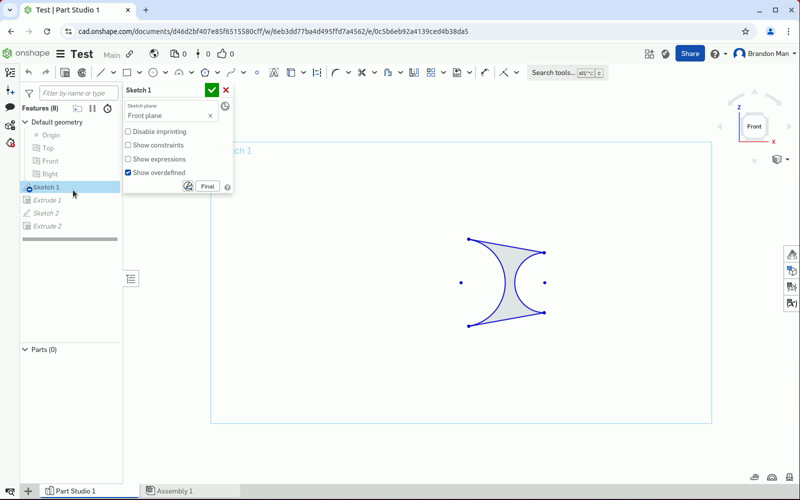
mouse_move(229, 92)
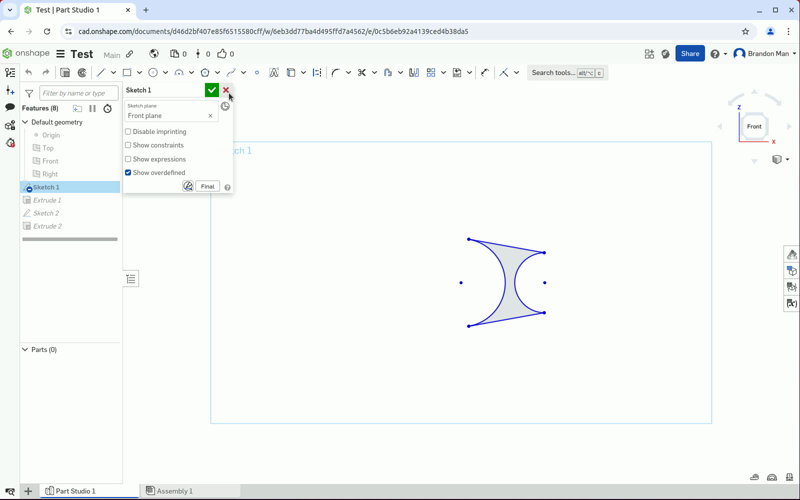
click(229, 92)
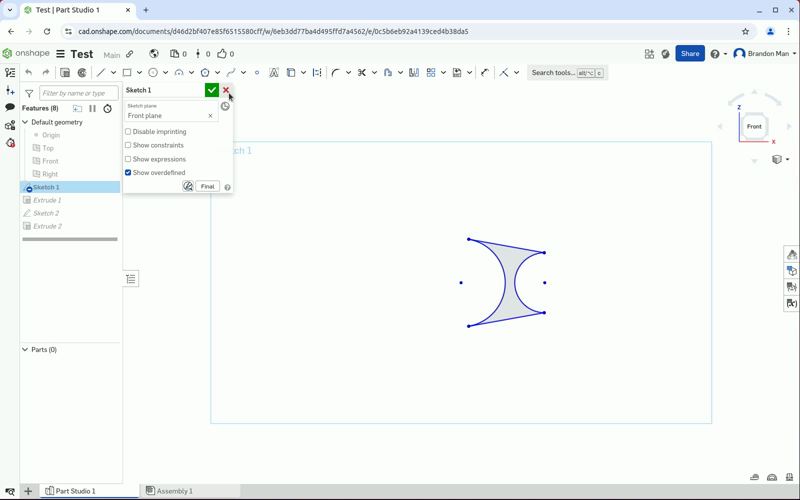
key(shift+s)
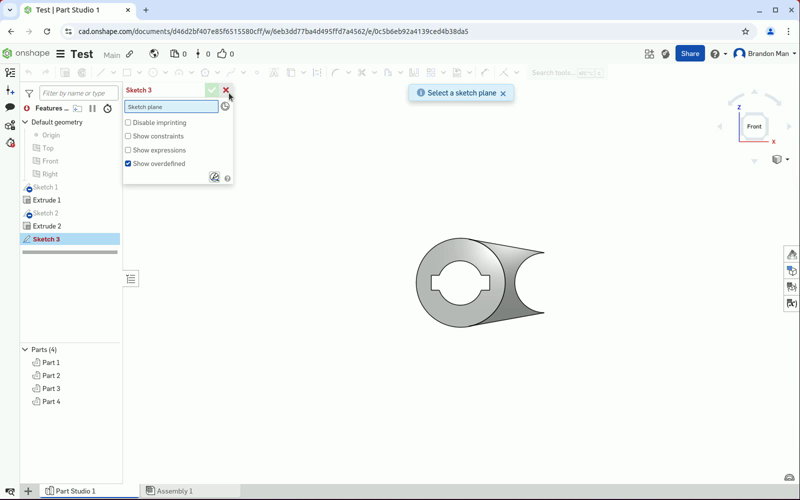
mouse_move(73, 163)
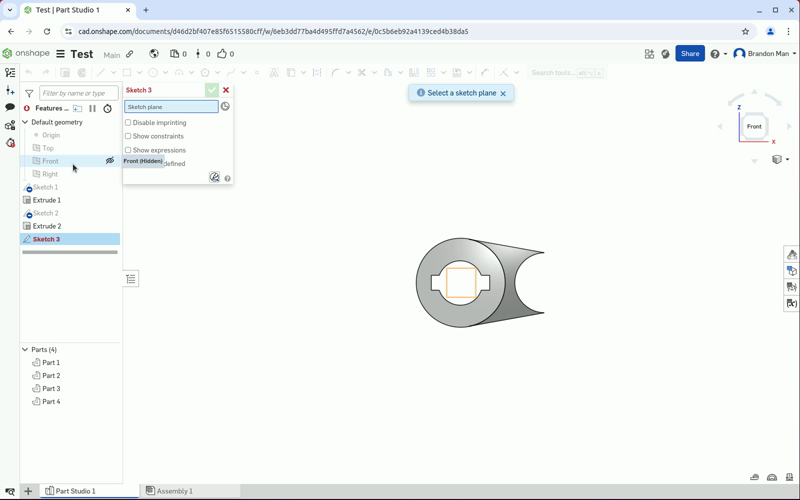
click(73, 163)
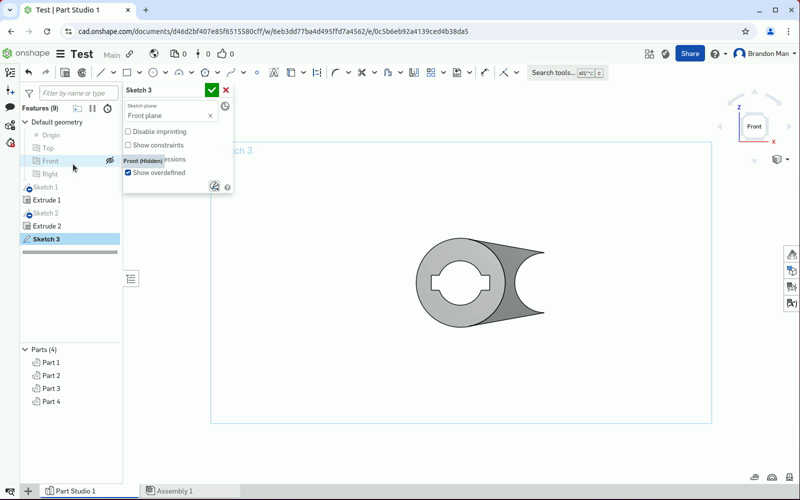
mouse_move(73, 352)
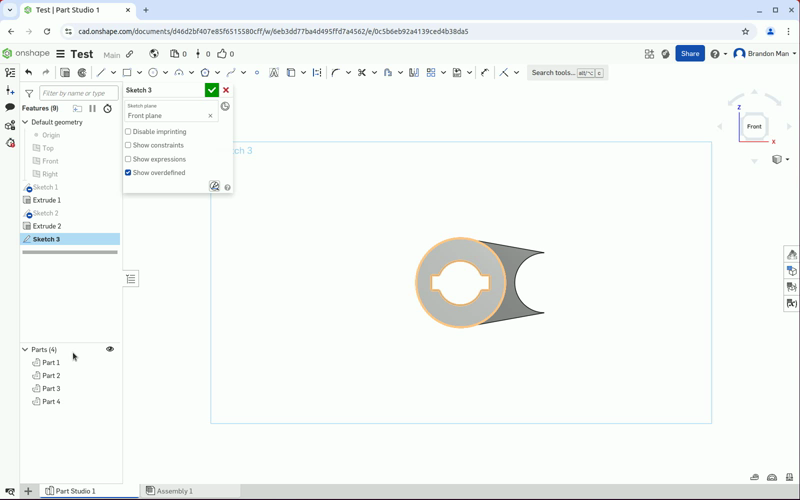
key(y)
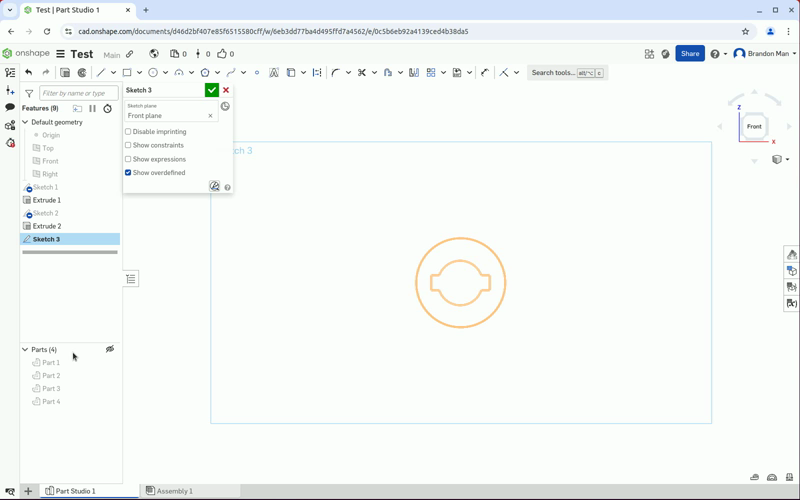
key(c)
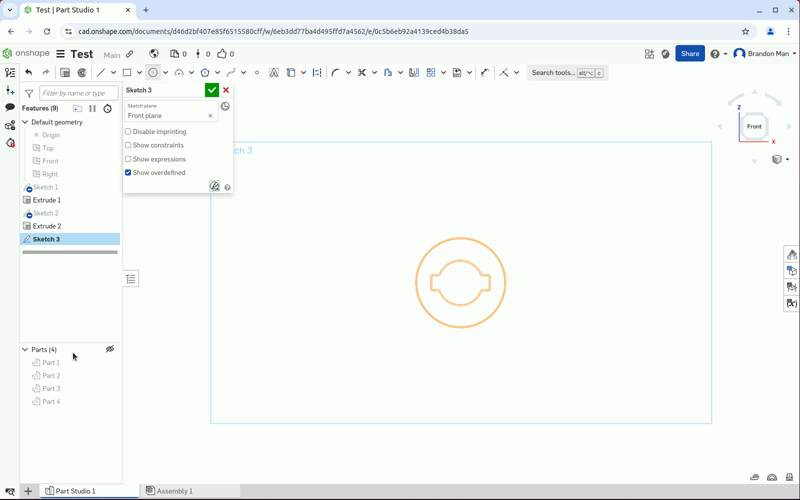
key_down(shift)
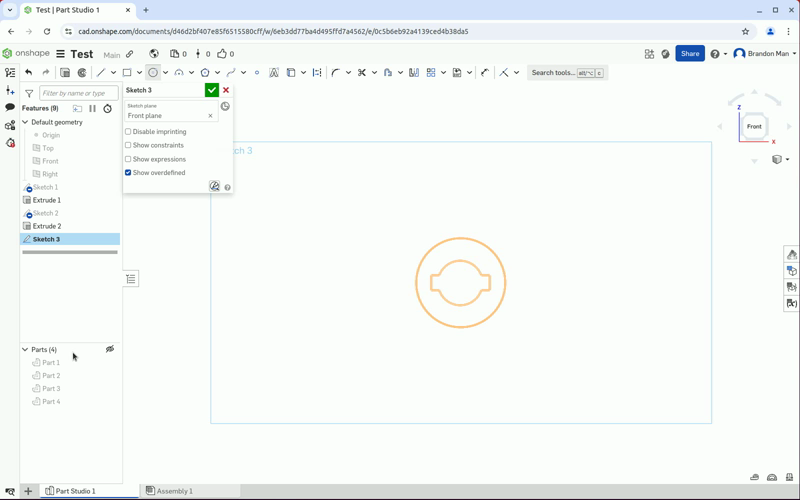
mouse_move(544, 282)
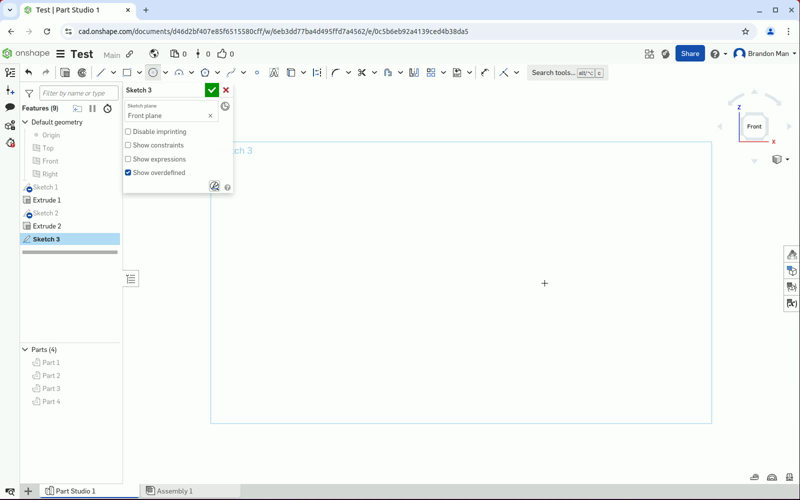
click(544, 282)
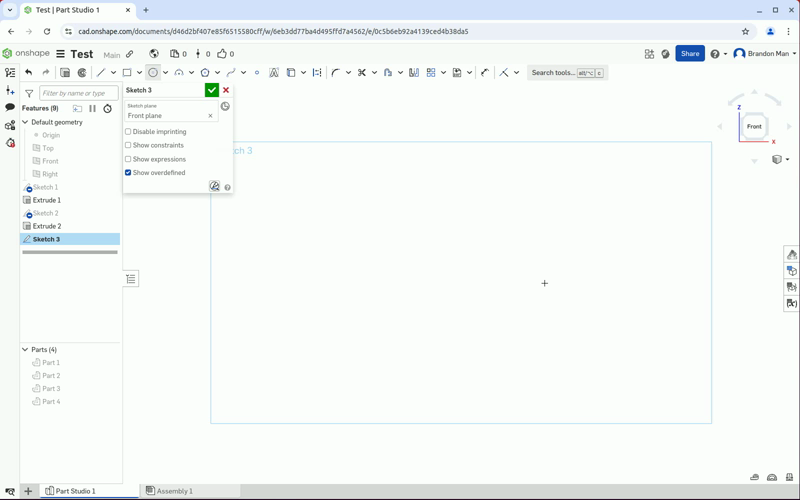
key_up(shift)
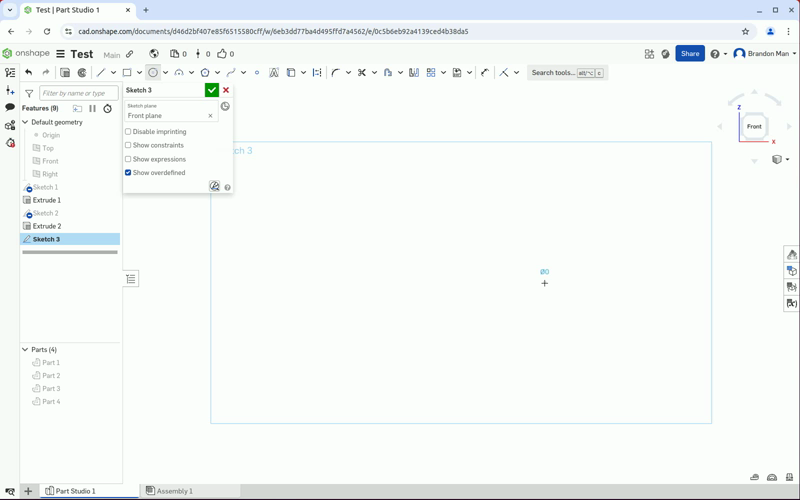
mouse_move(573, 282)
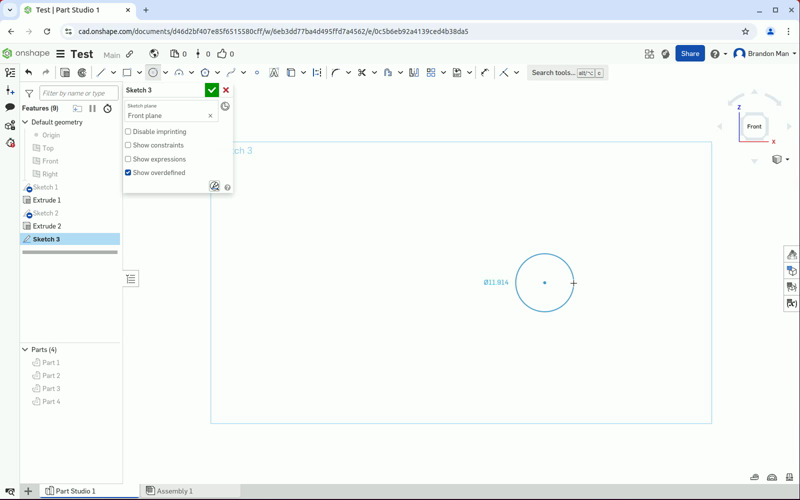
click(573, 282)
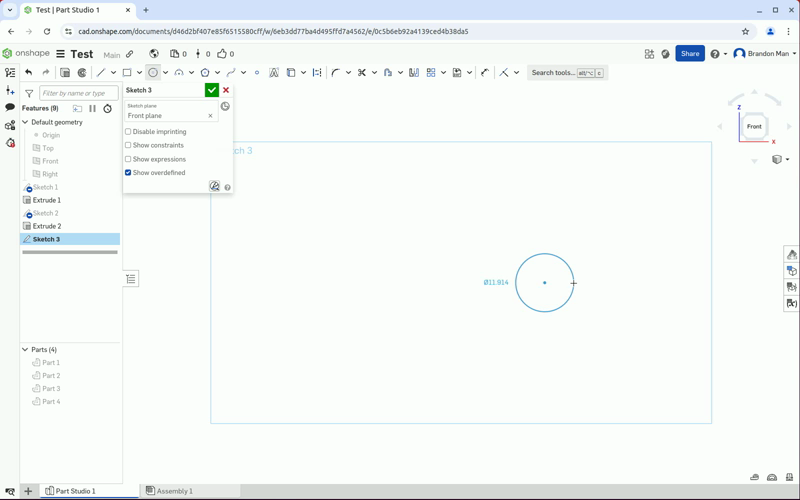
key(esc)
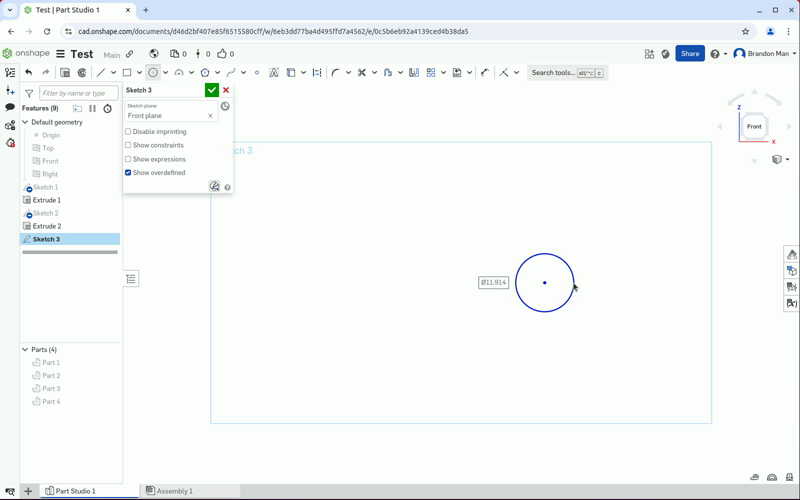
key(c)
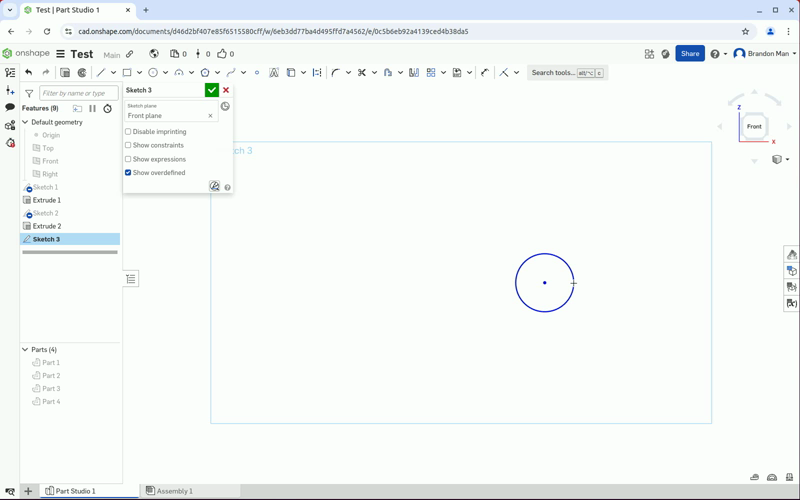
key_down(shift)
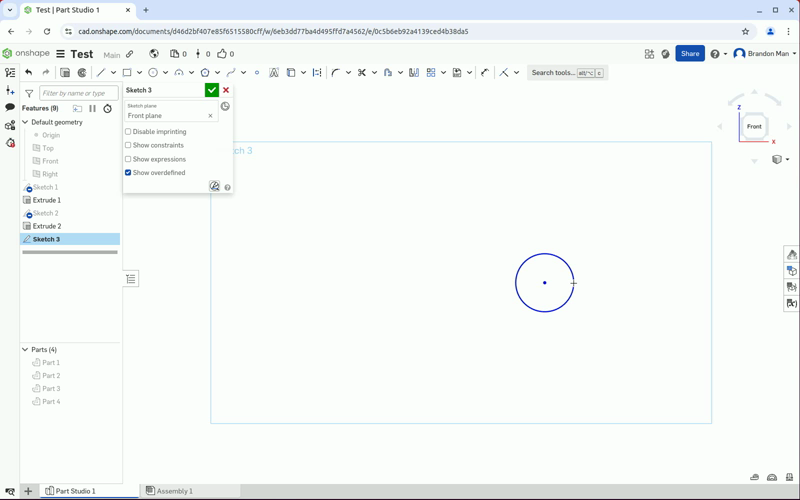
mouse_move(544, 282)
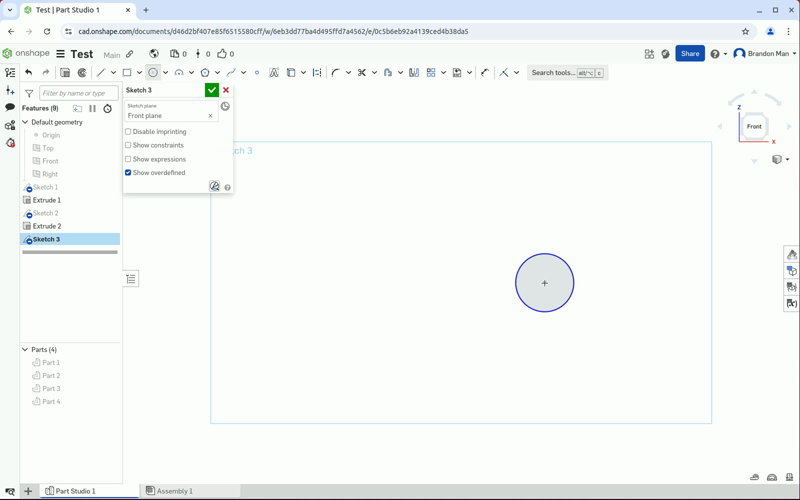
click(544, 282)
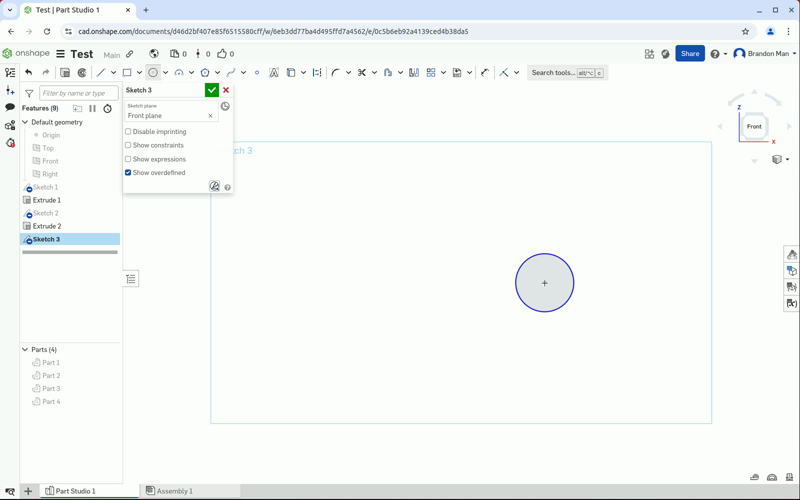
key_up(shift)
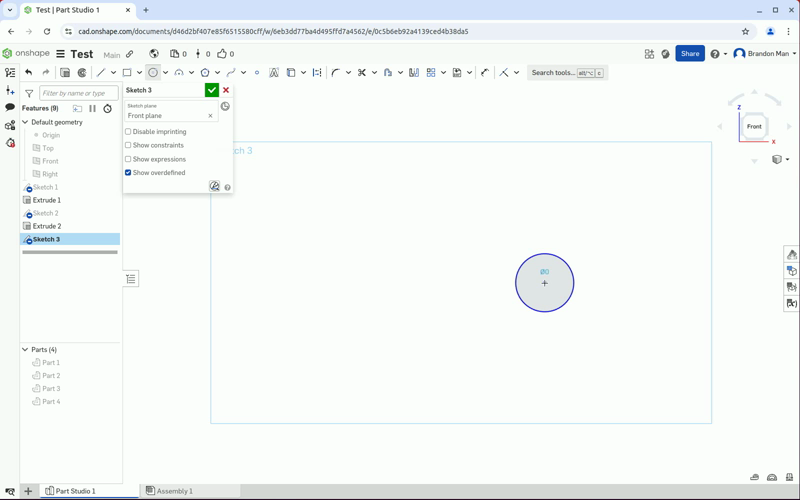
mouse_move(567, 282)
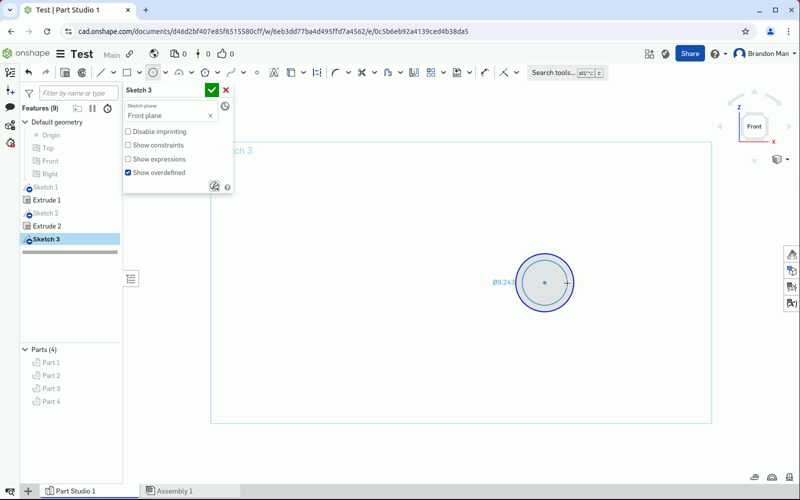
click(567, 282)
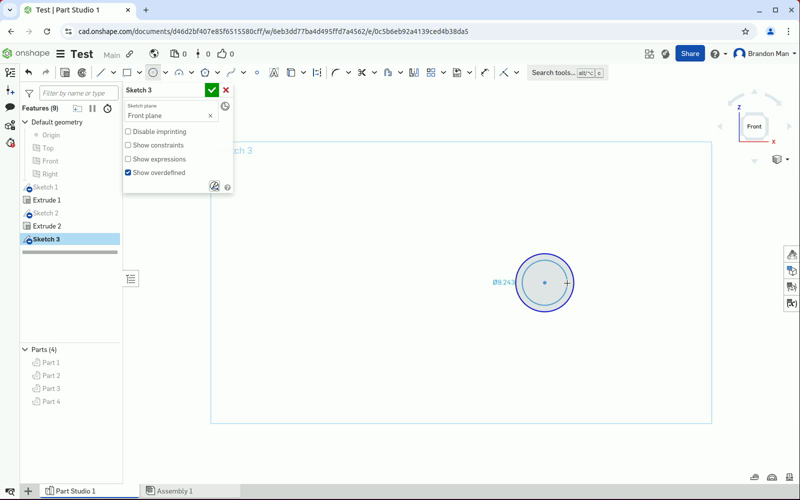
key(esc)
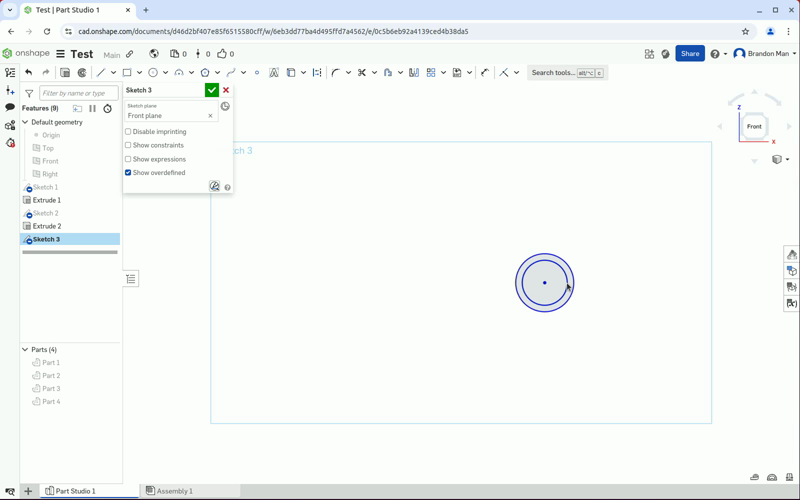
mouse_move(524, 302)
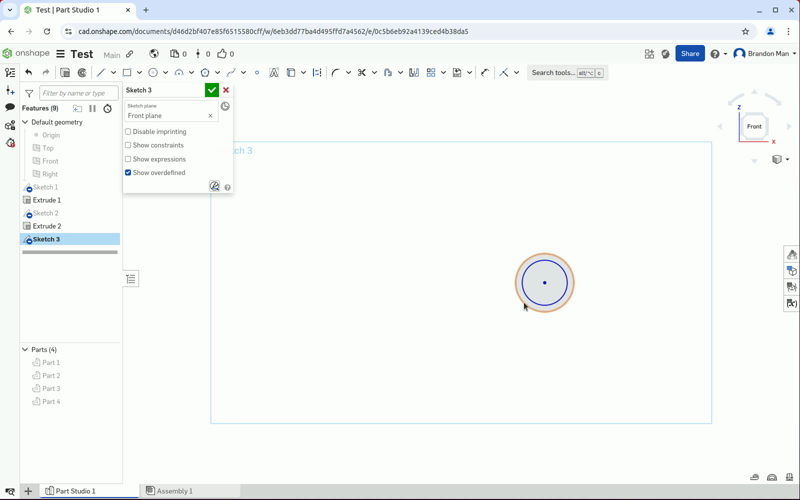
scroll(6)
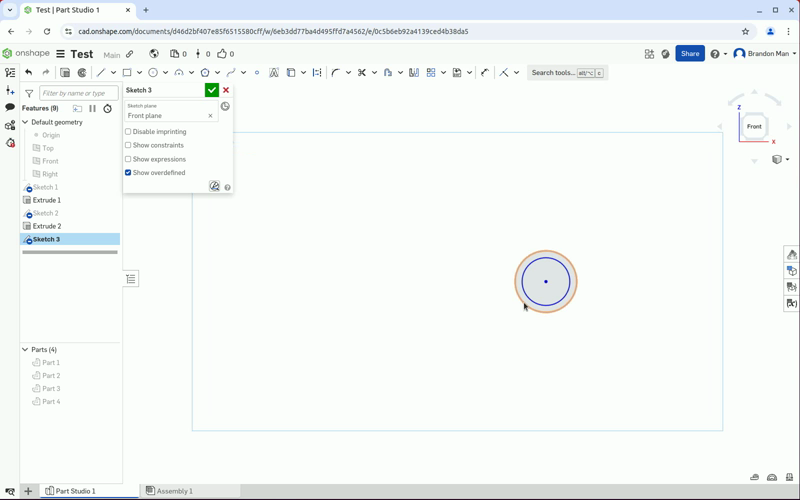
scroll(6)
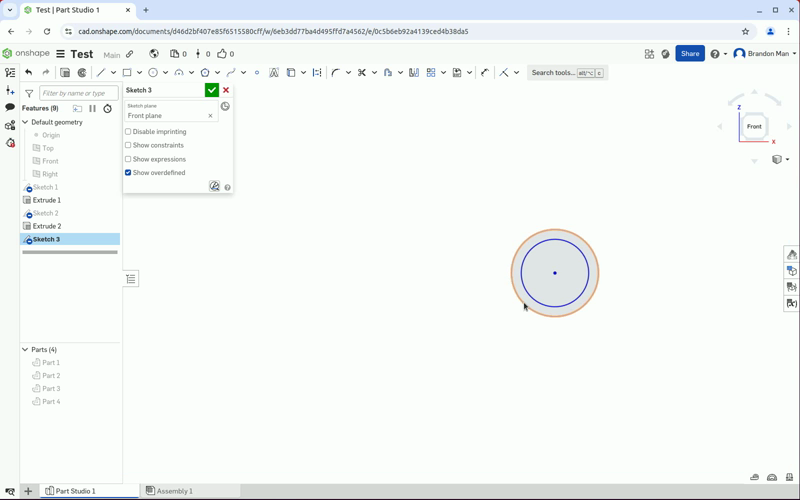
scroll(6)
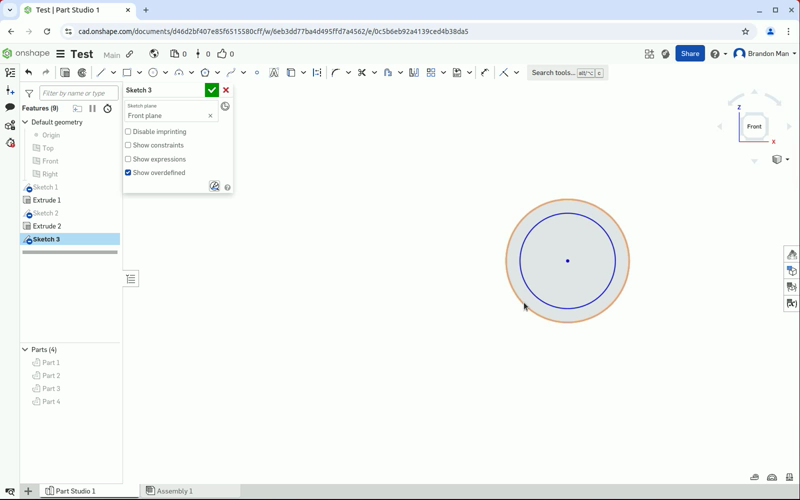
scroll(6)
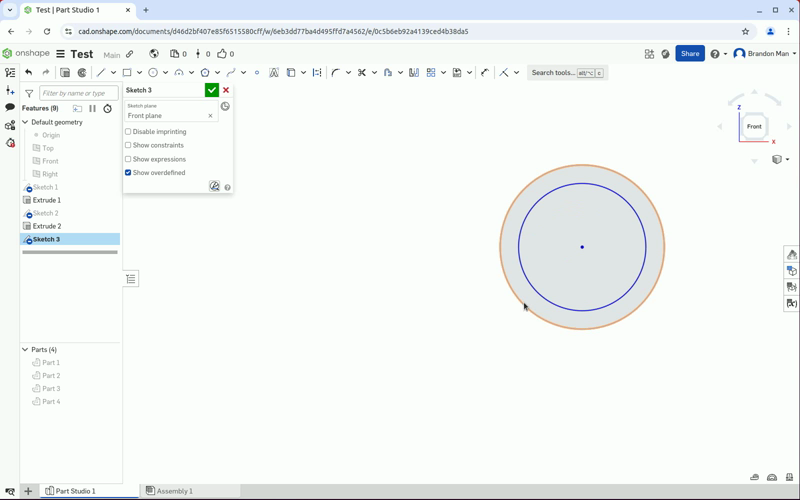
scroll(6)
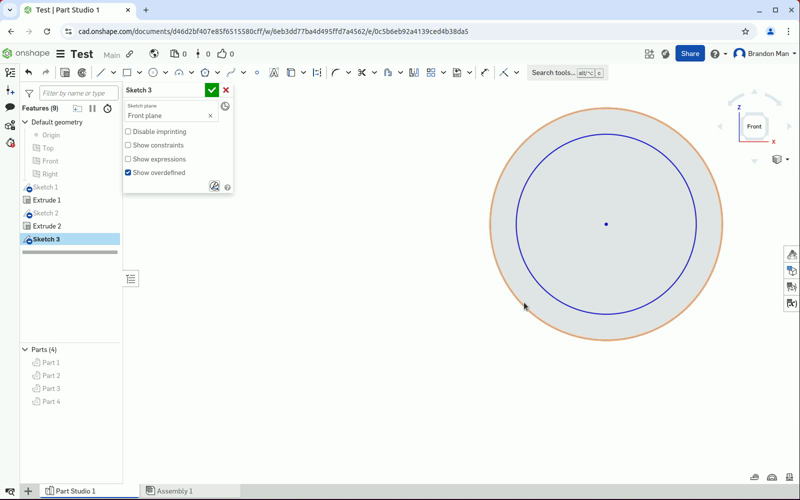
scroll(6)
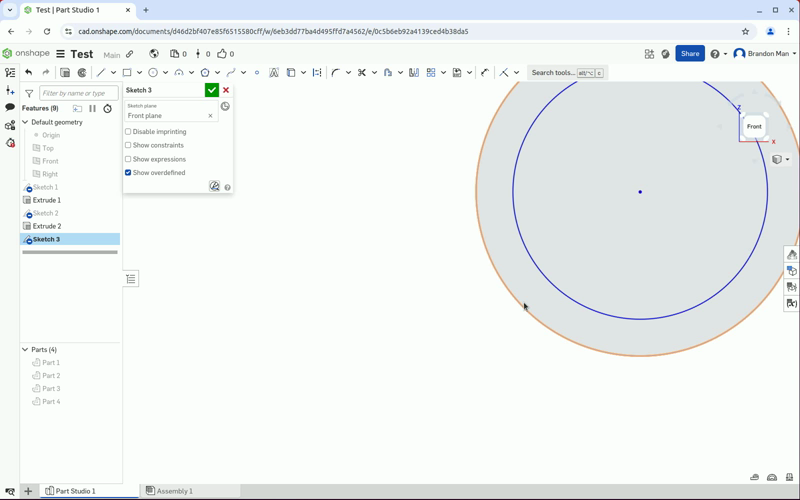
scroll(6)
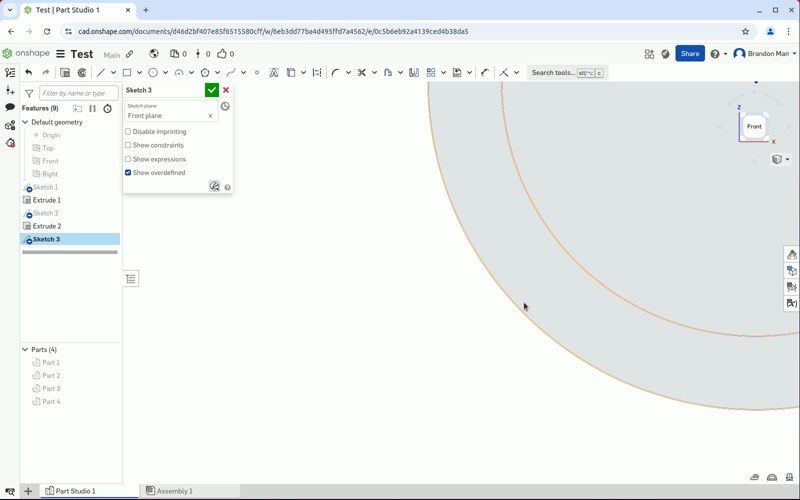
click(524, 302)
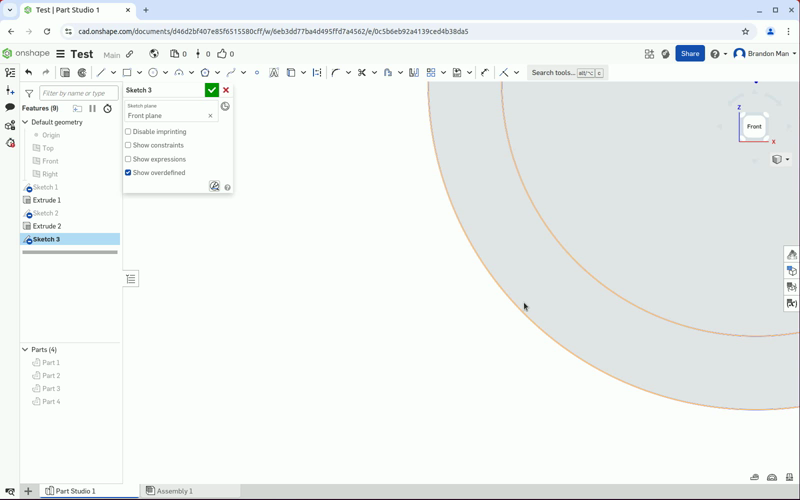
scroll(-6)
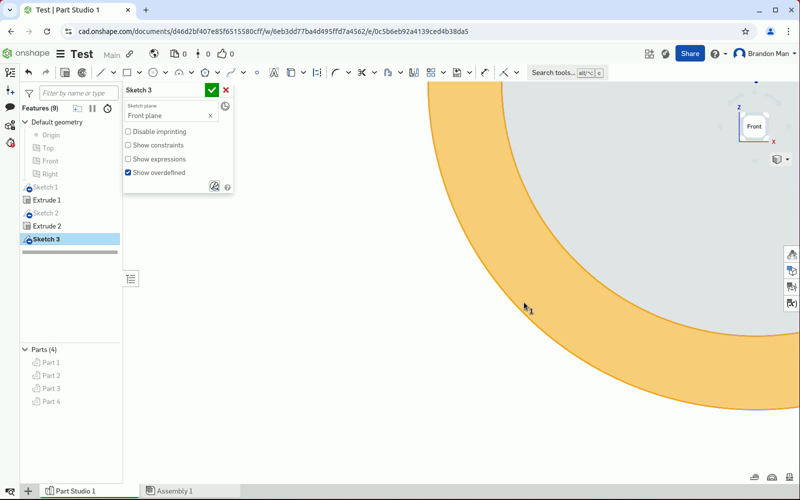
scroll(-6)
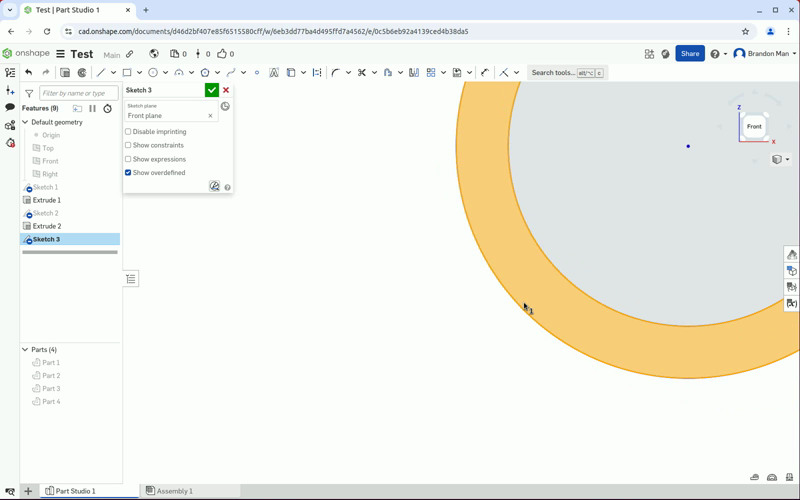
scroll(-6)
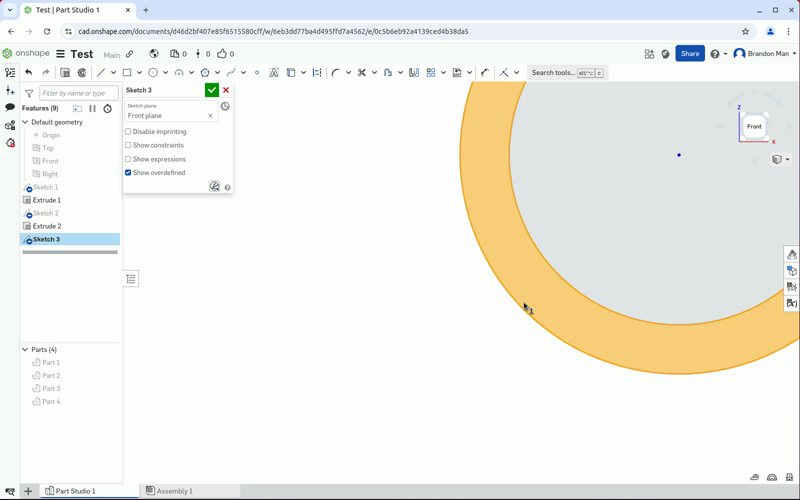
scroll(-6)
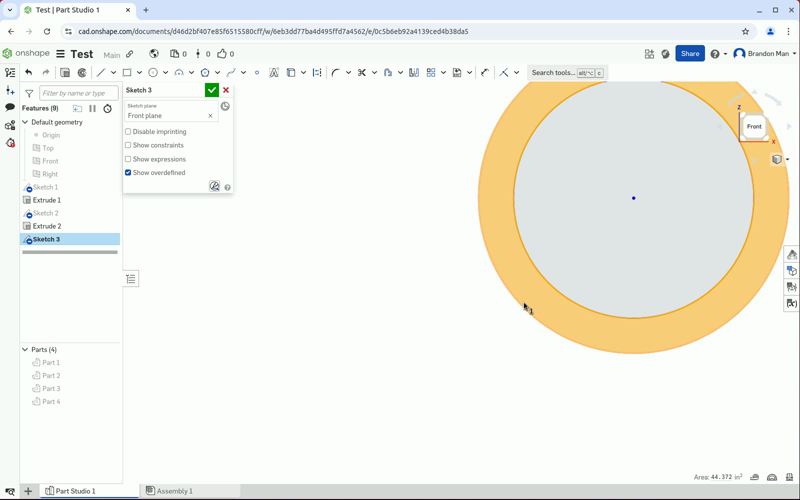
scroll(-6)
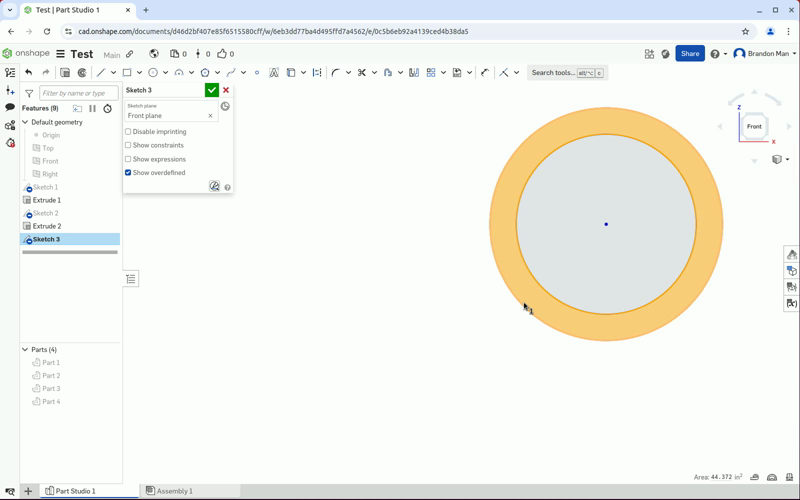
scroll(-6)
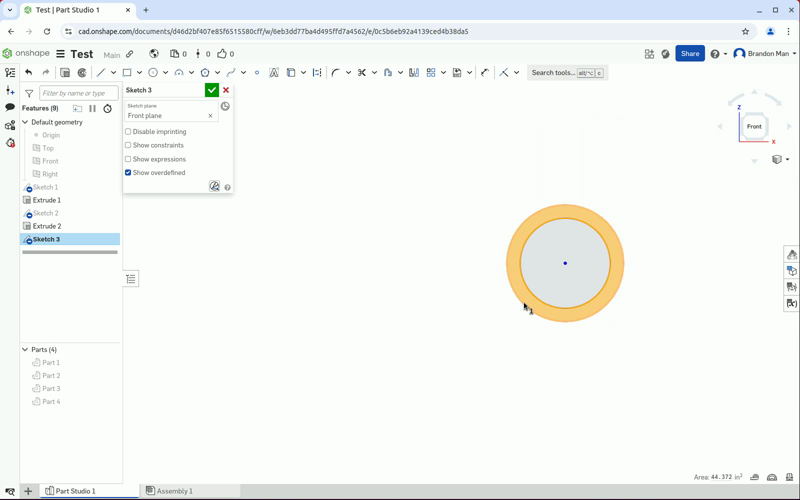
scroll(-6)
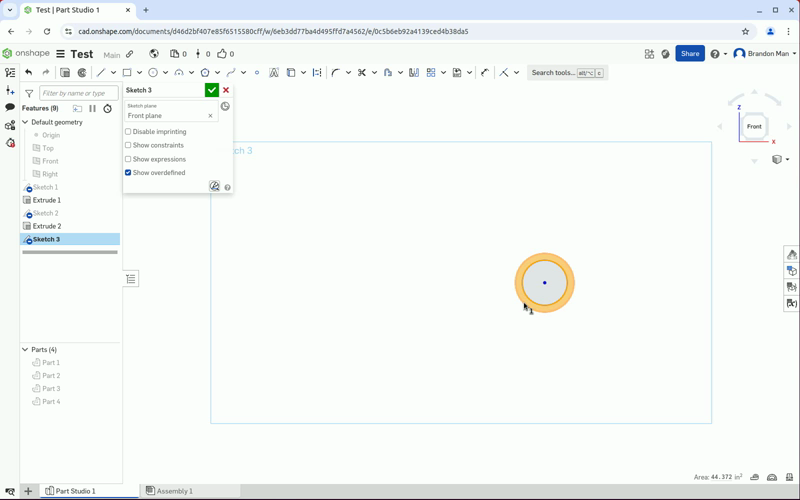
mouse_move(73, 352)
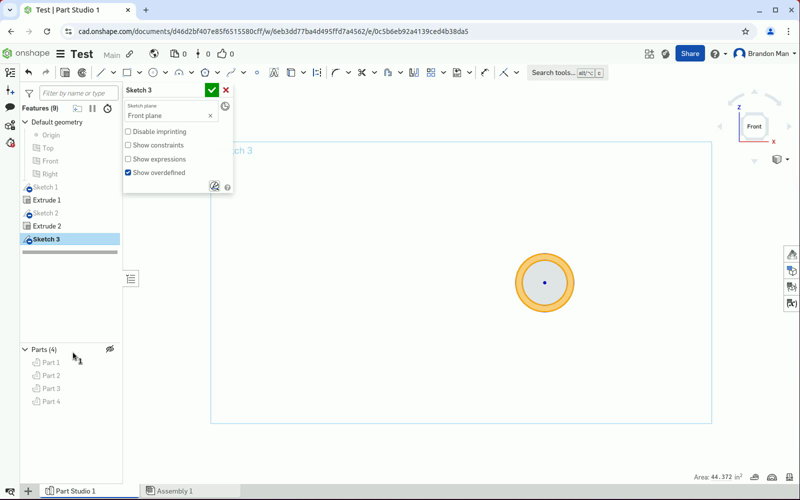
key(shift+y)
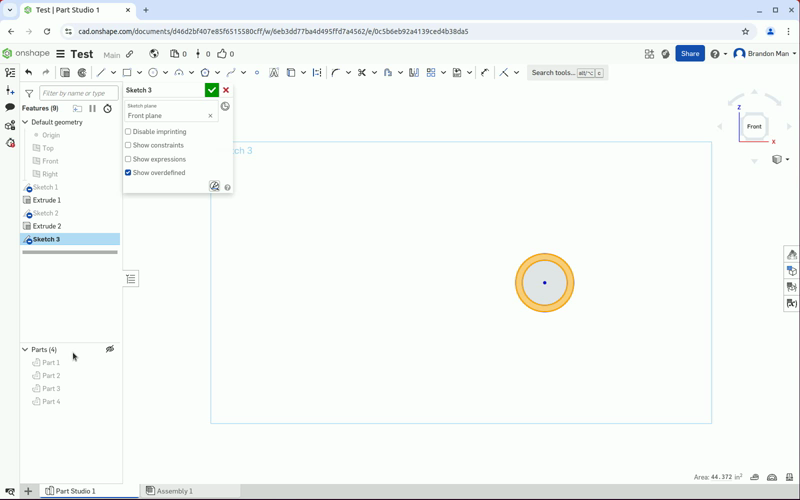
key(shift+e)
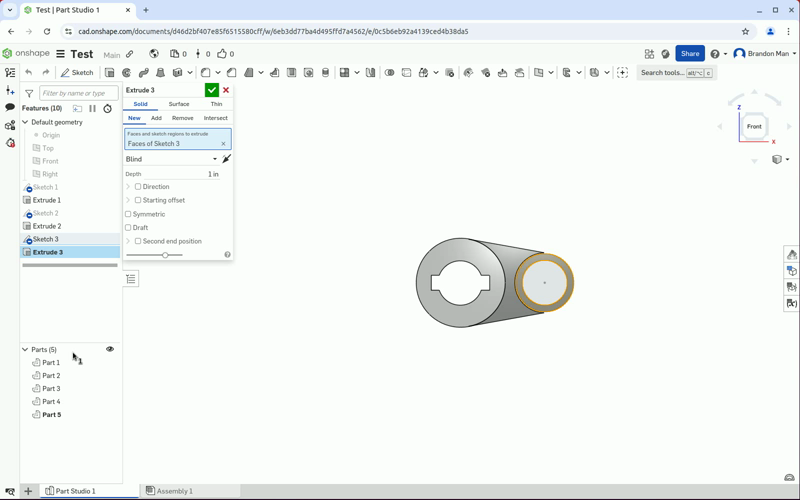
mouse_move(143, 106)
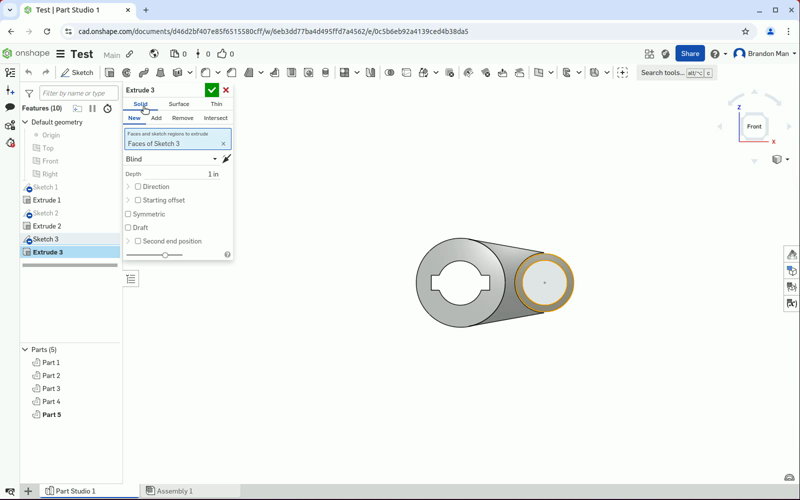
click(143, 106)
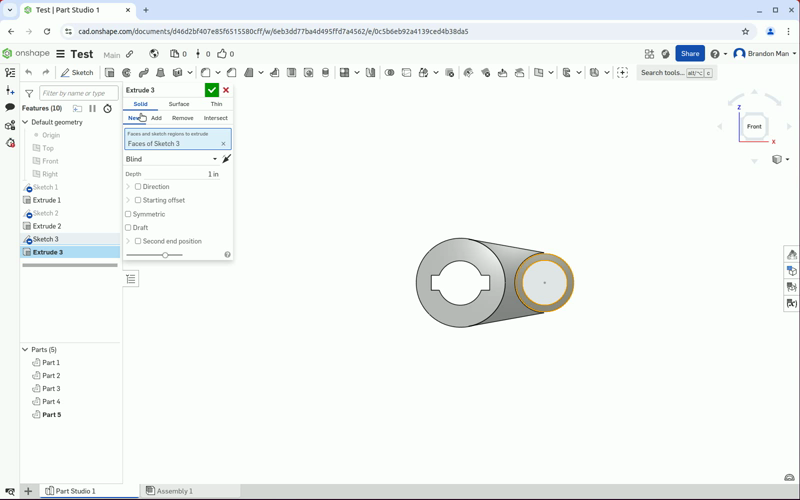
mouse_move(137, 120)
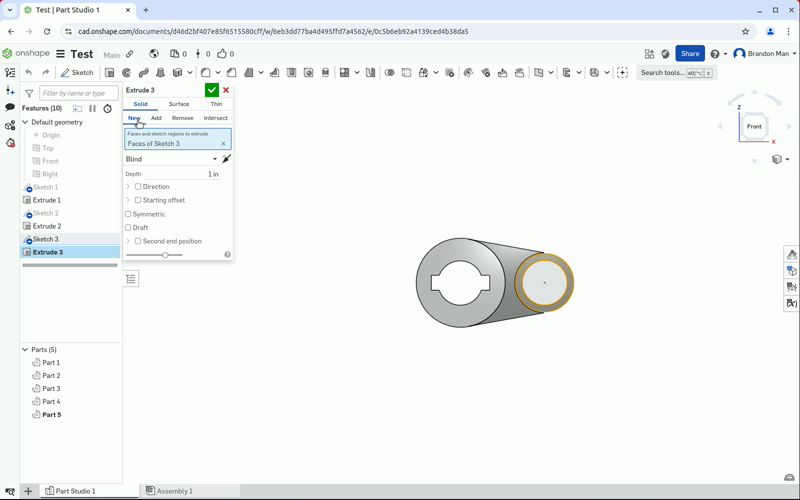
click(137, 120)
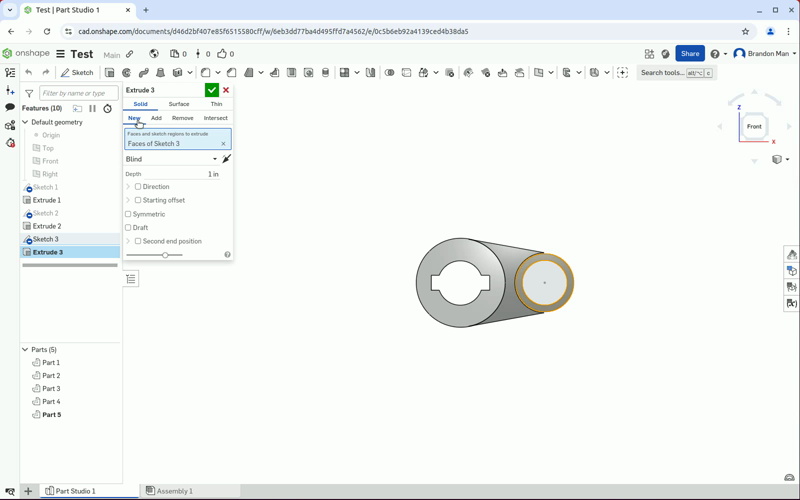
key(tab, 4)
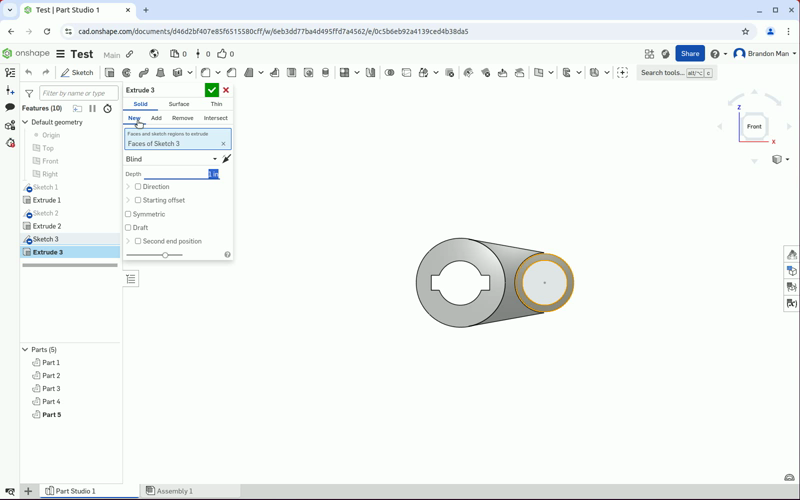
text(7.943)
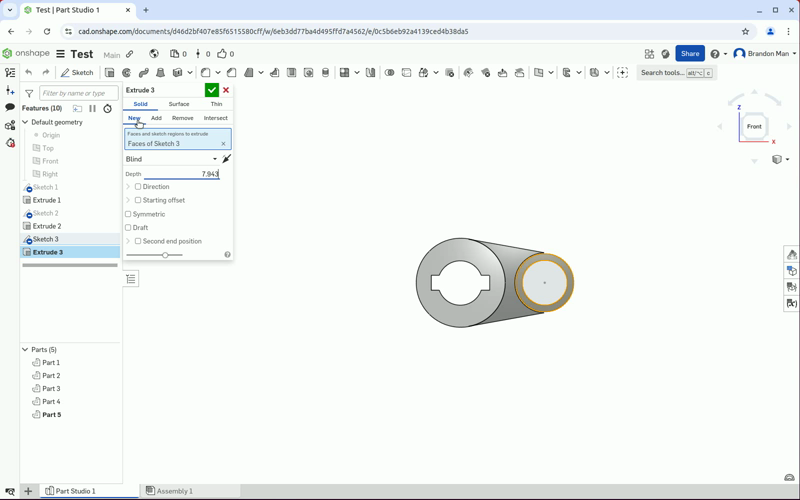
key(enter)
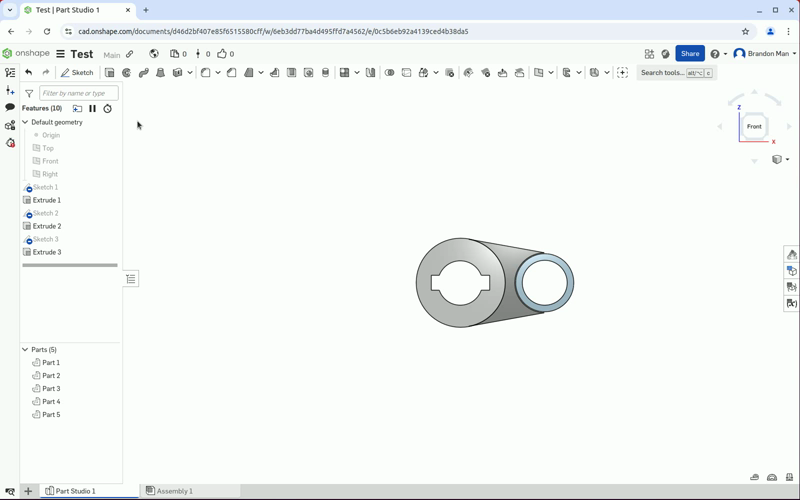
key(shift+h)
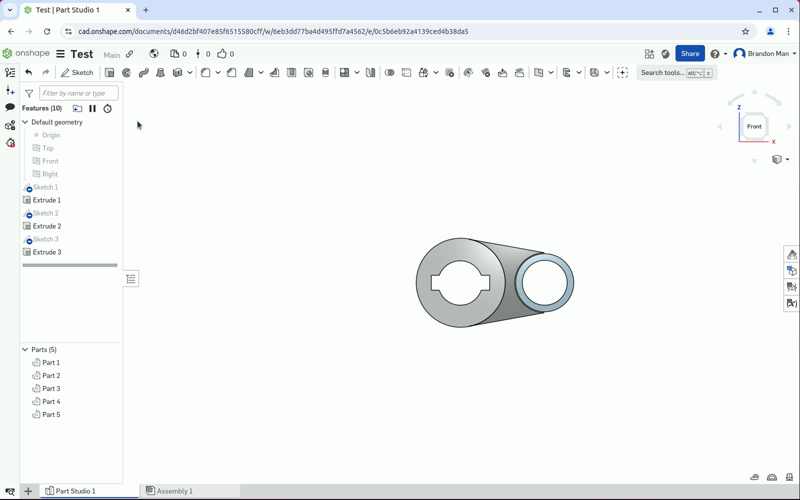
key(shift+h)
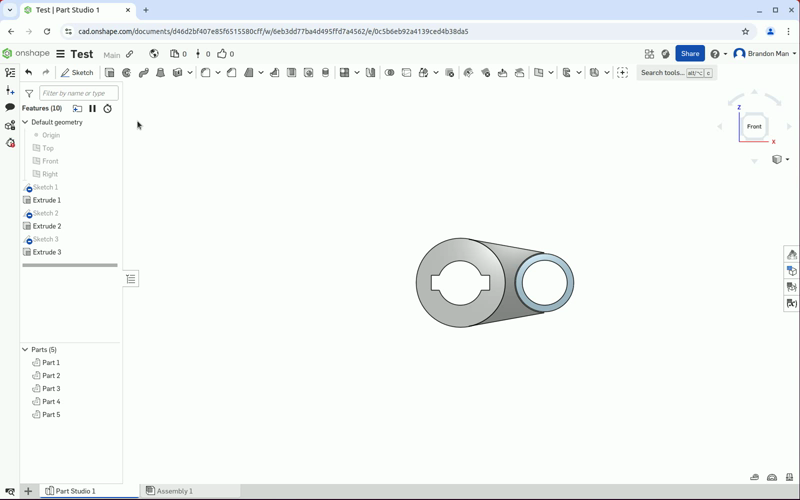
mouse_move(73, 189)
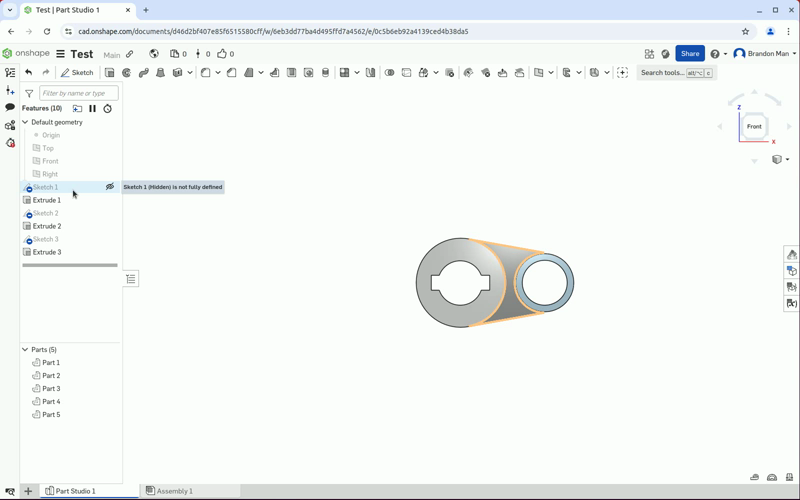
click(73, 189)
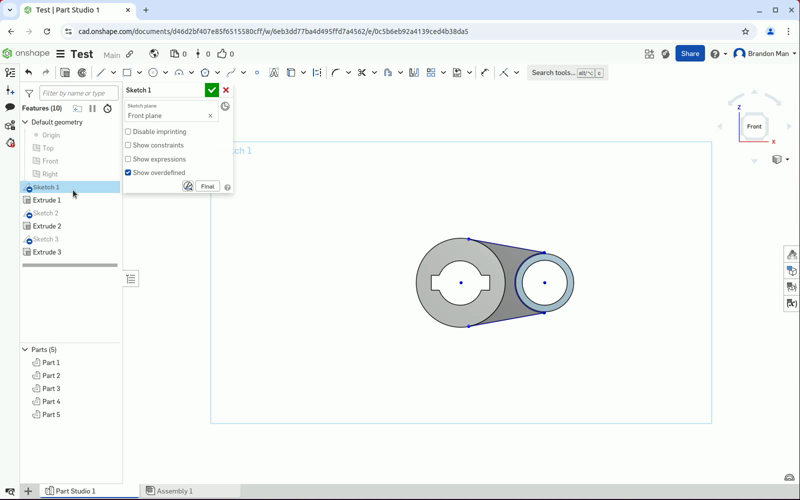
mouse_move(229, 92)
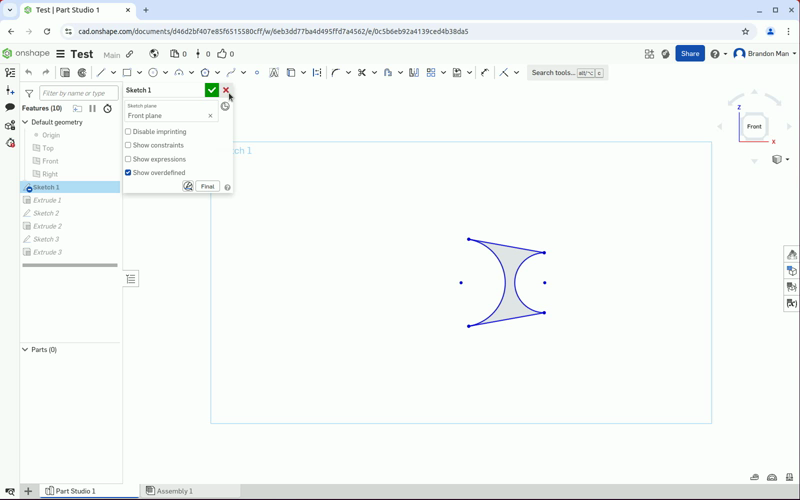
click(229, 92)
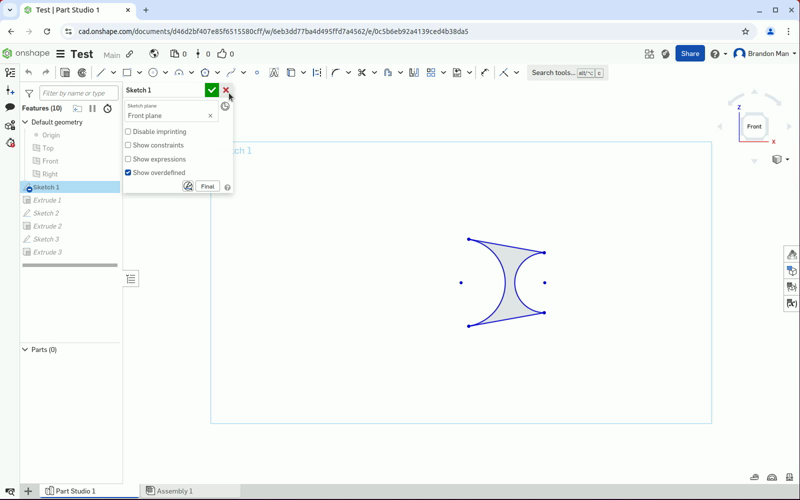
key(shift+s)
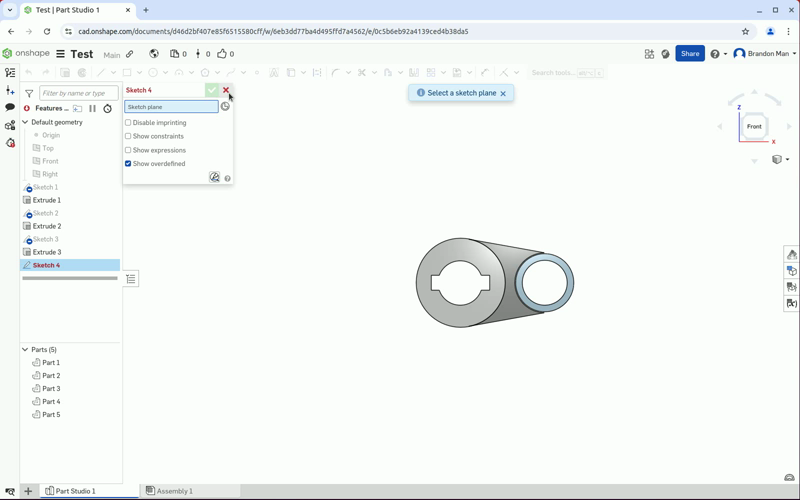
mouse_move(73, 163)
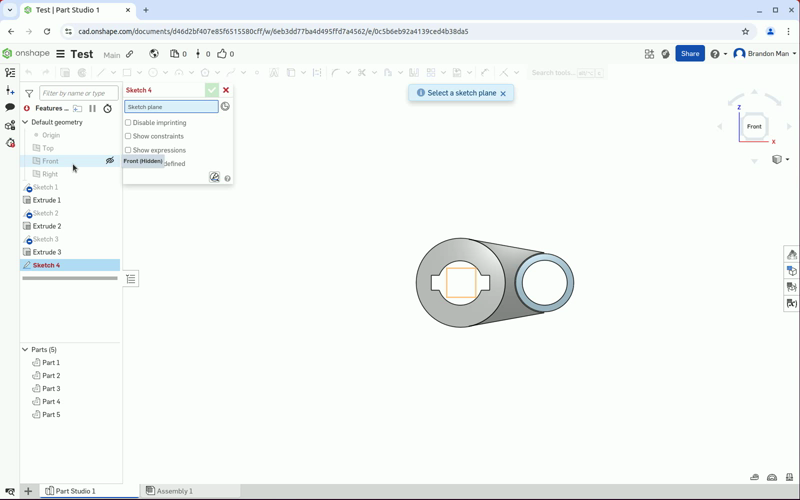
click(73, 163)
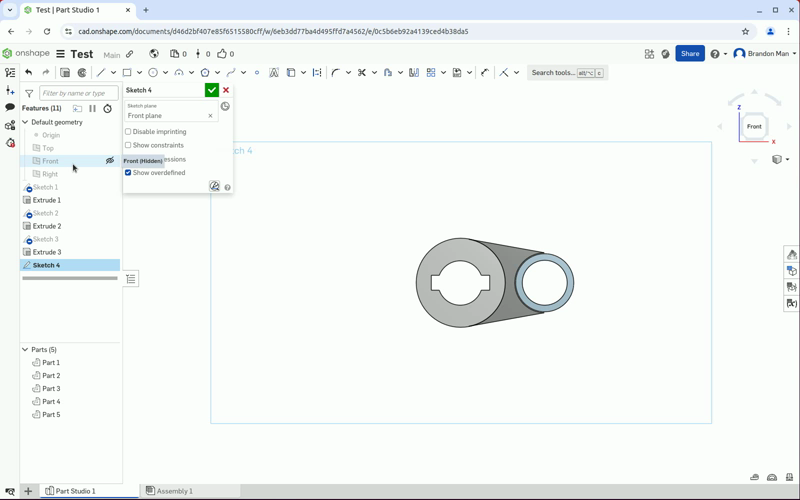
mouse_move(73, 352)
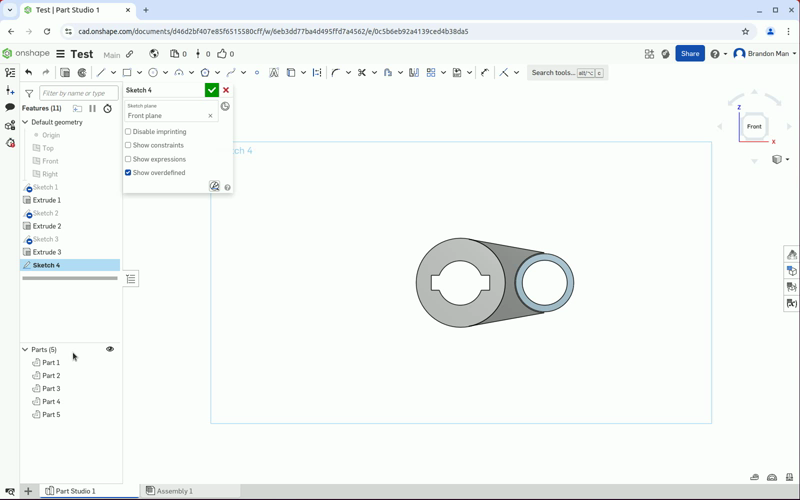
key(y)
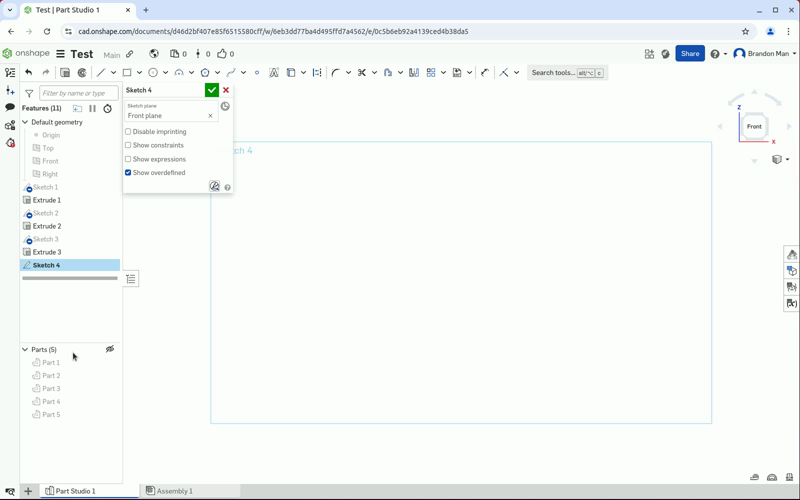
key(c)
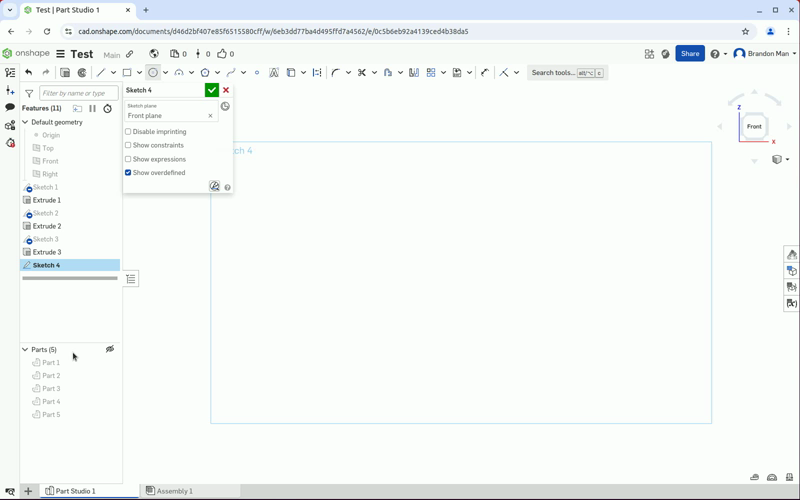
key_down(shift)
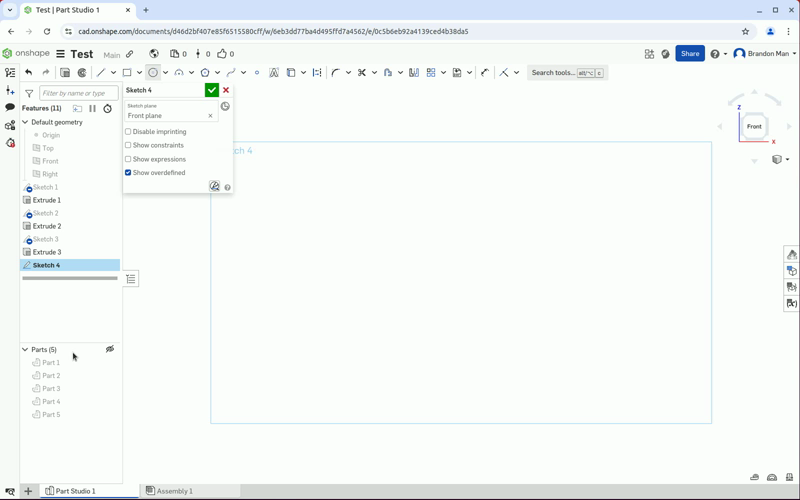
mouse_move(460, 282)
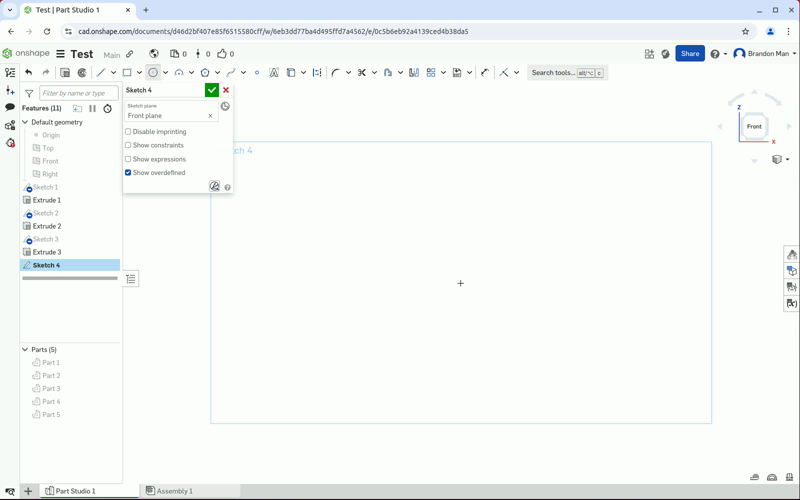
click(460, 282)
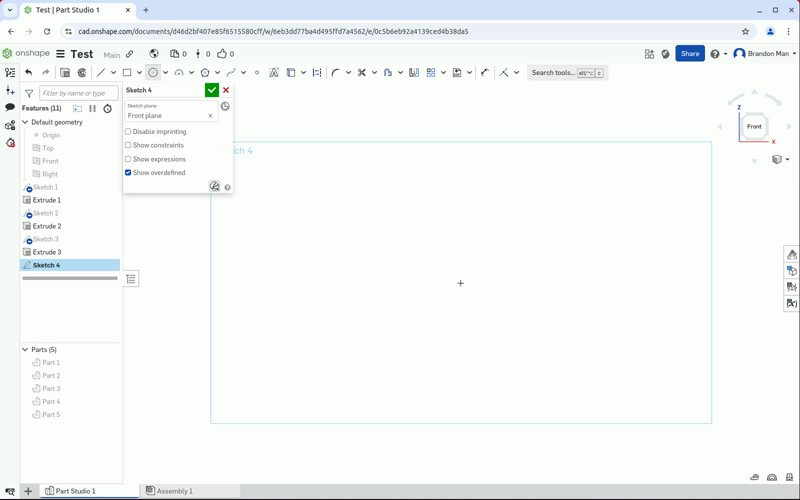
key_up(shift)
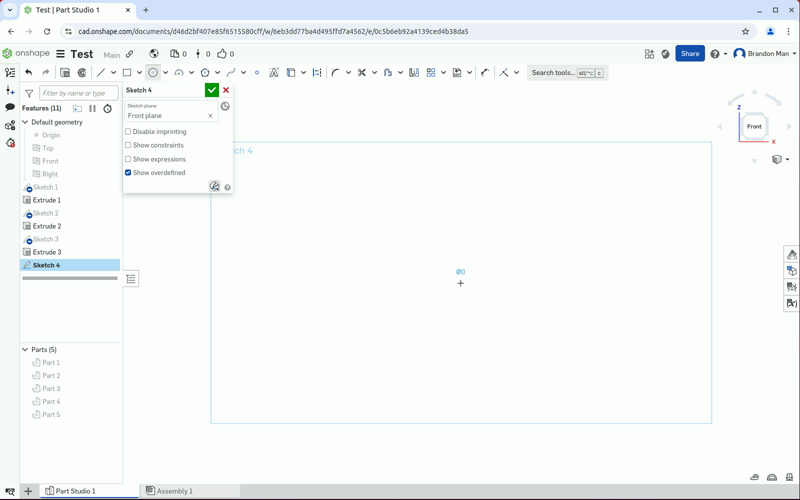
mouse_move(505, 282)
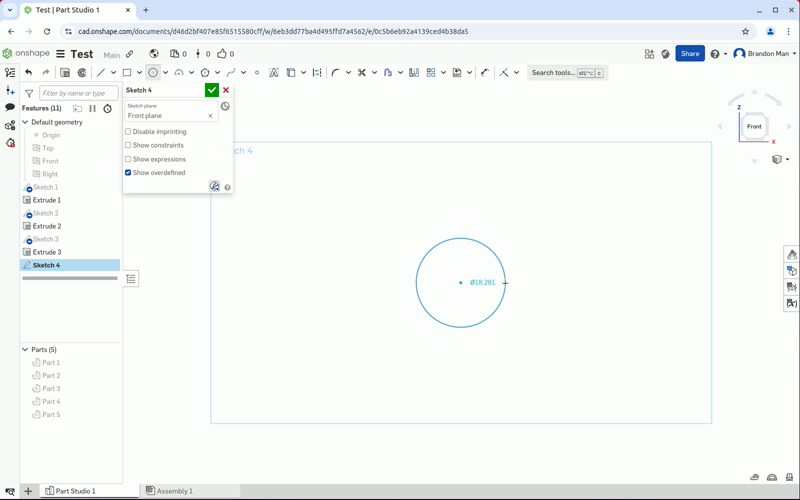
click(505, 282)
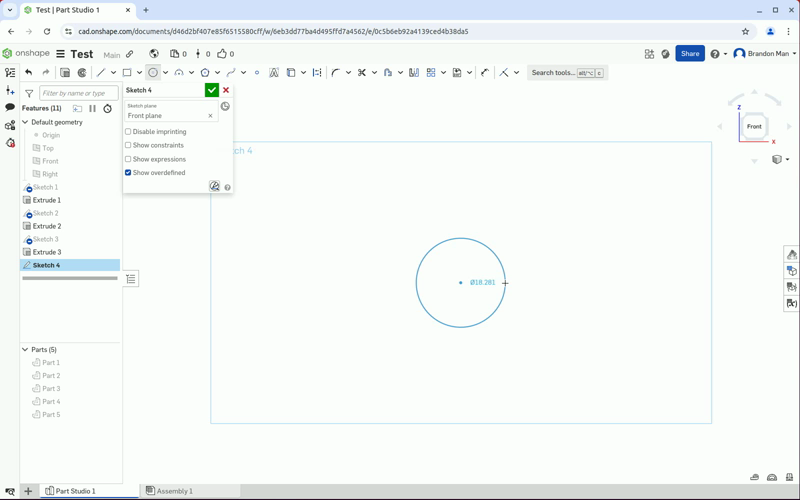
key(esc)
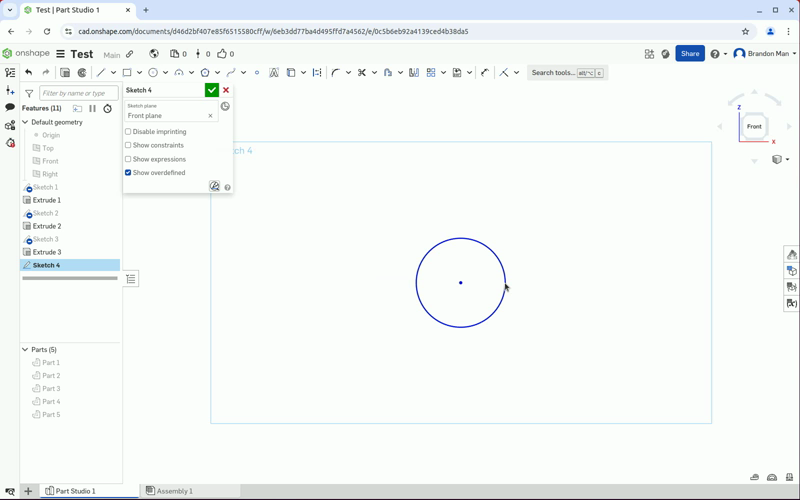
key(l)
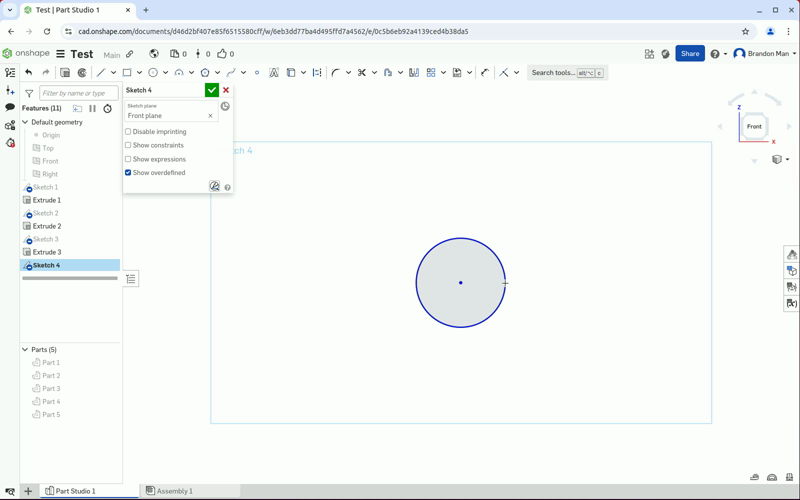
key_down(shift)
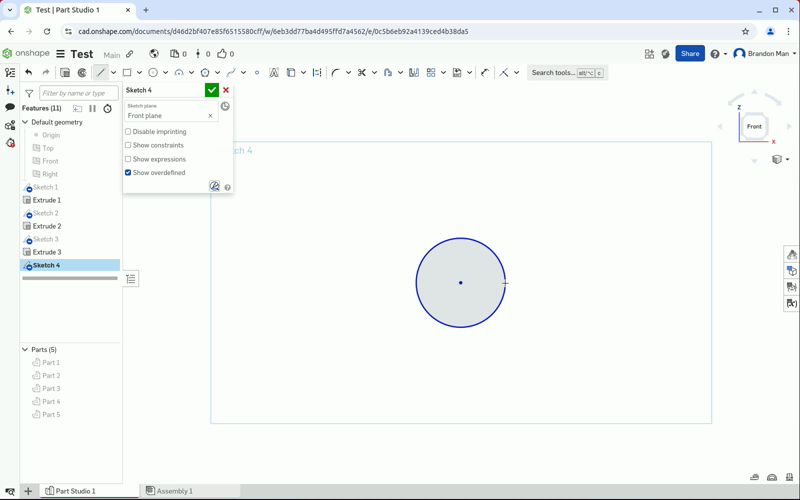
mouse_move(431, 290)
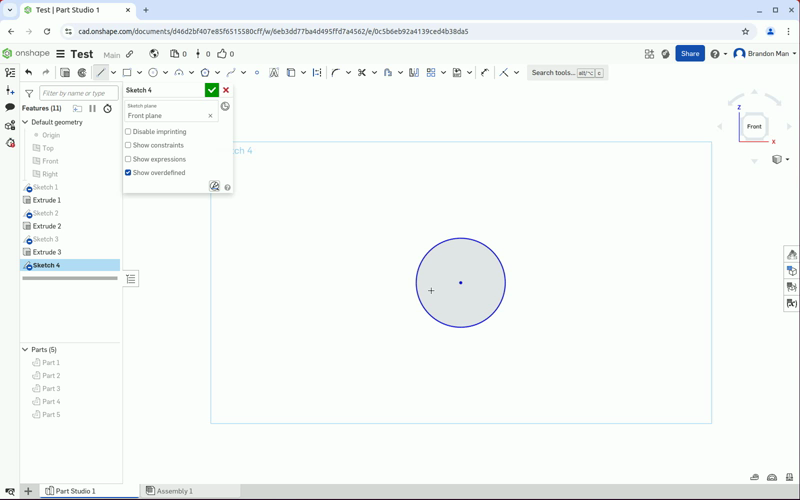
click(431, 290)
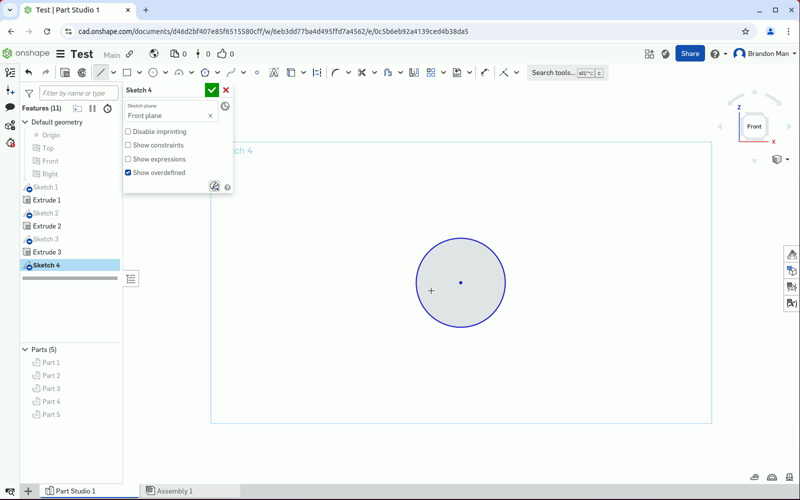
key_up(shift)
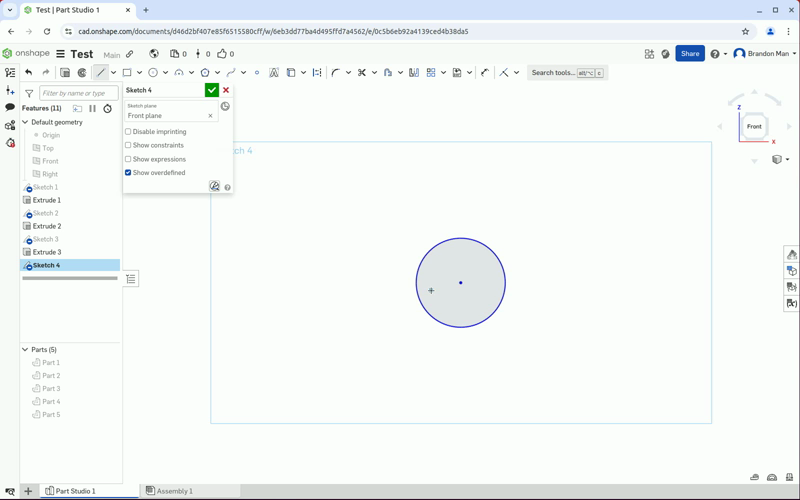
key_down(shift)
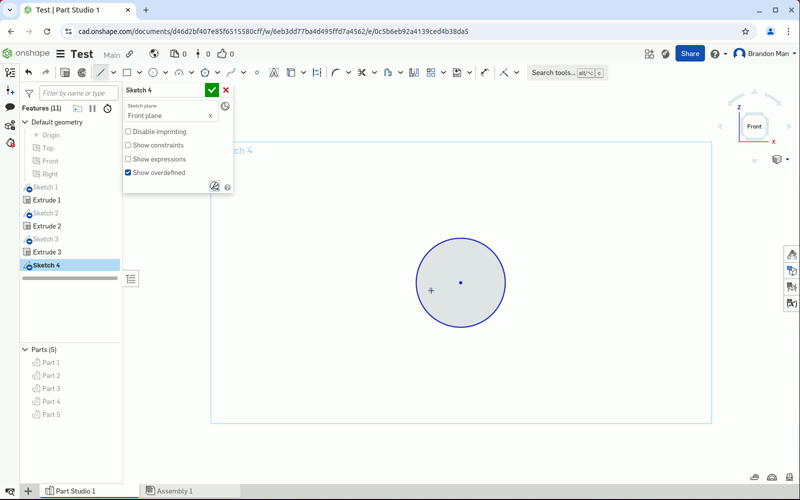
mouse_move(461, 290)
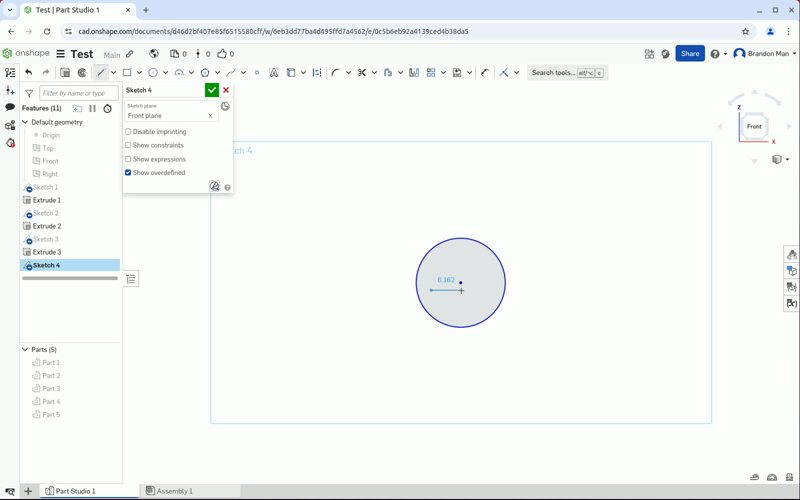
mouse_move(439, 290)
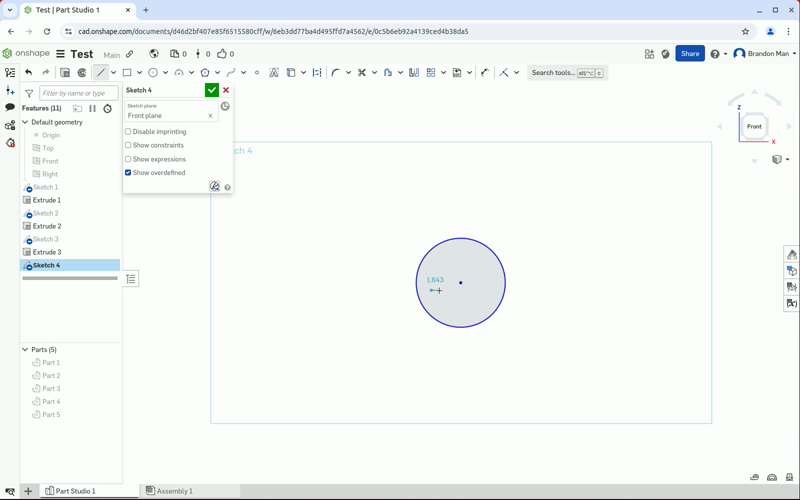
click(439, 290)
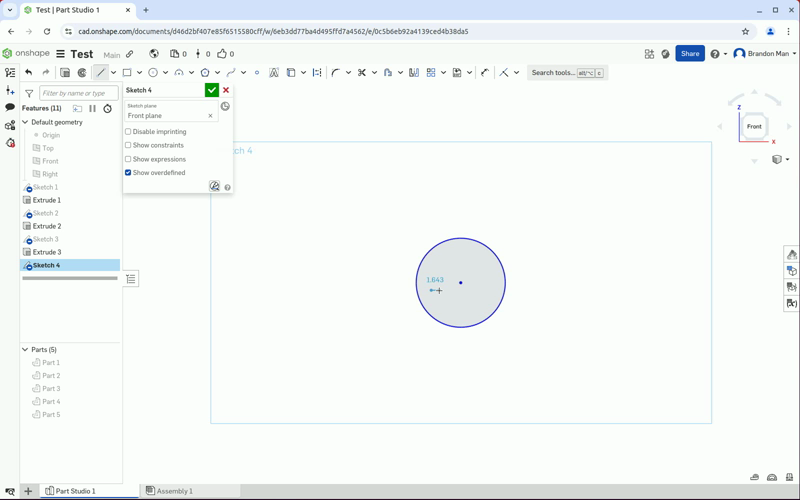
key_up(shift)
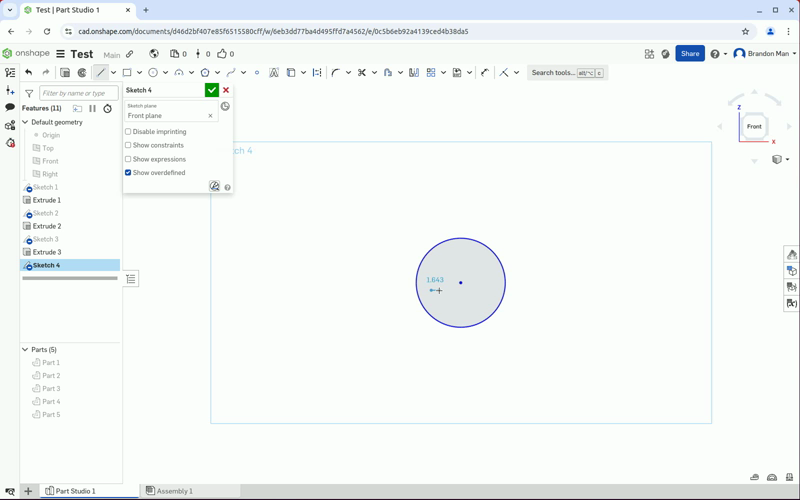
key(esc)
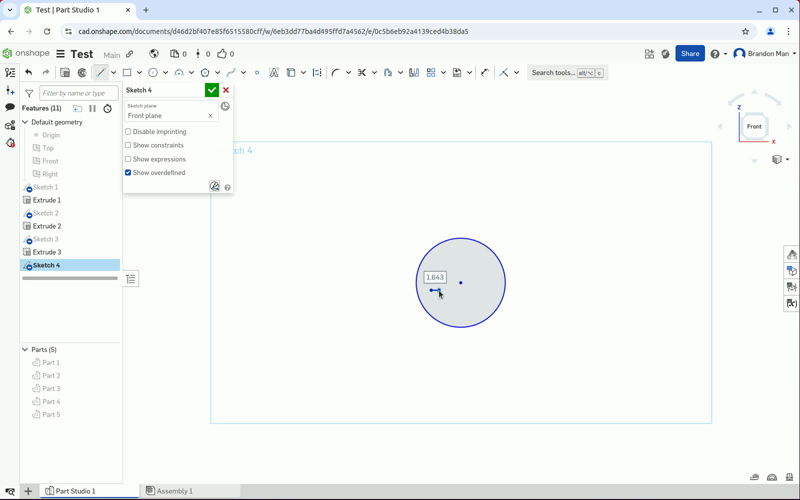
key(a)
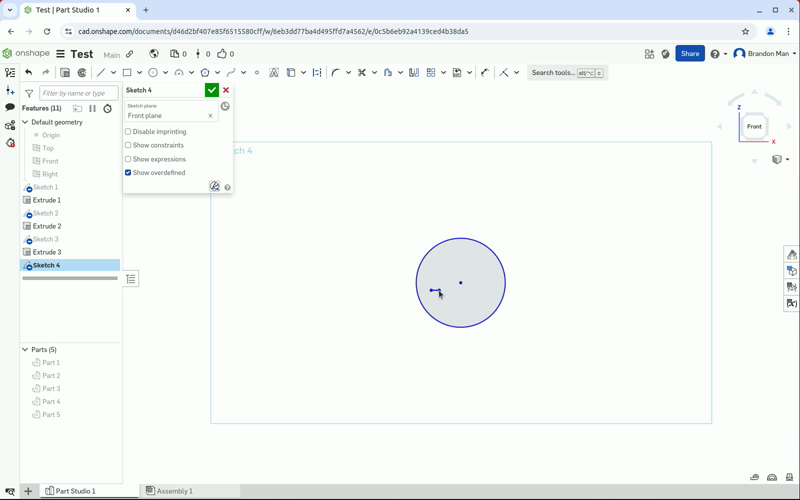
mouse_move(439, 290)
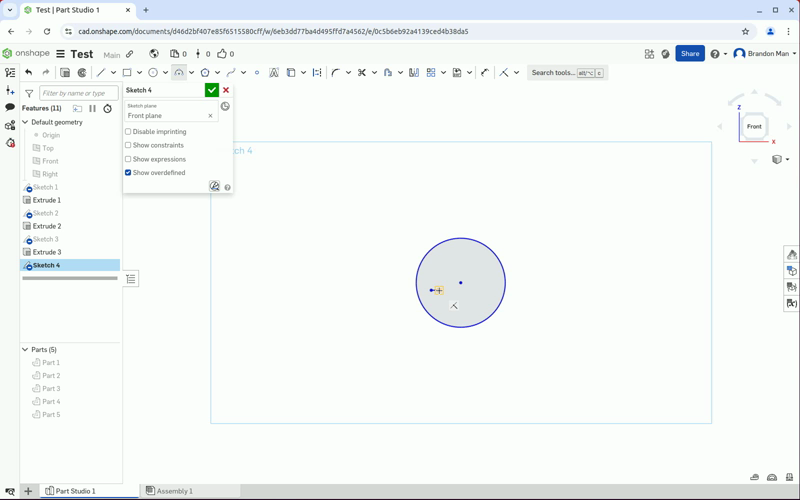
click(439, 290)
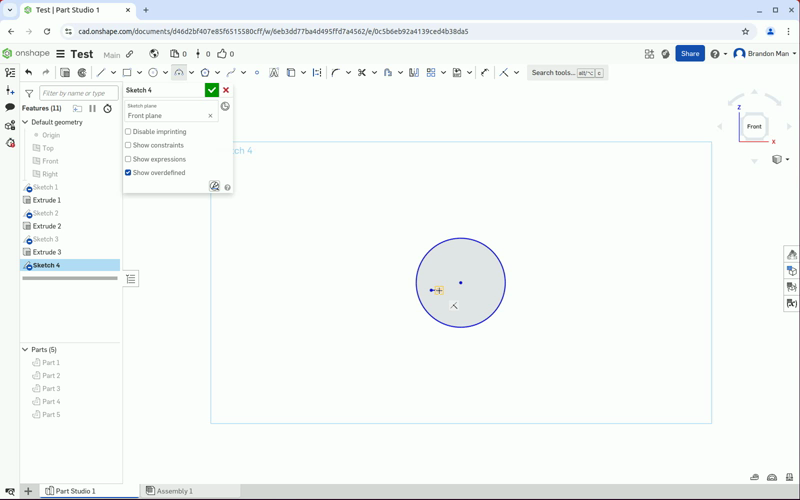
key_down(shift)
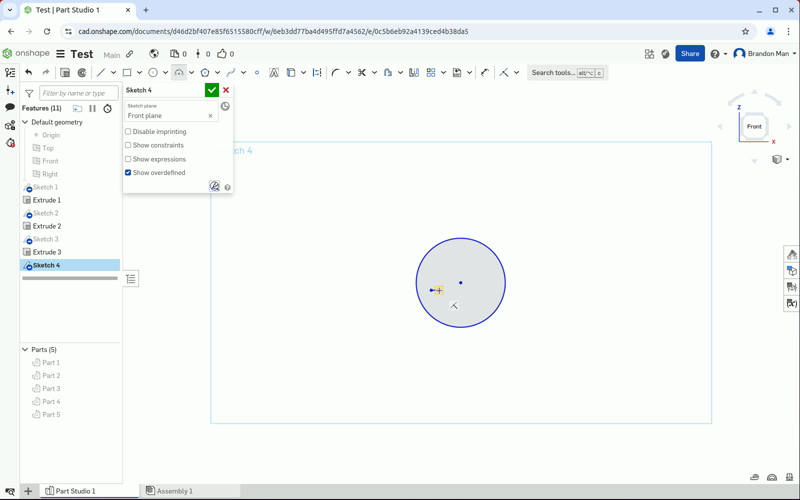
mouse_move(481, 290)
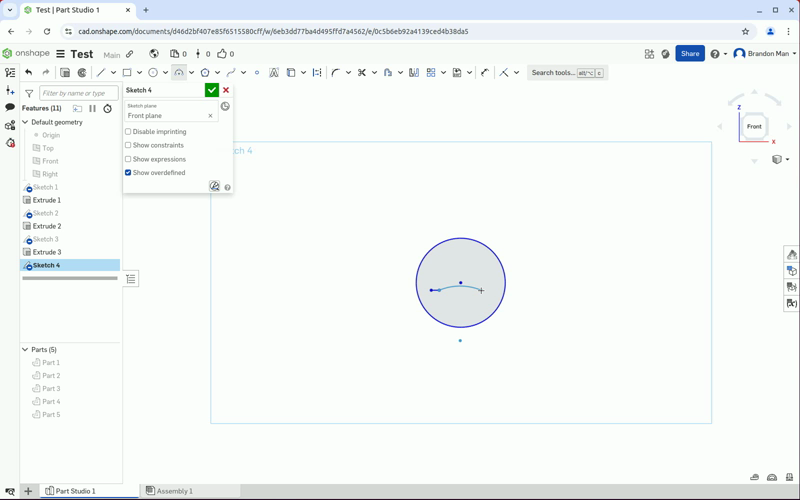
click(481, 290)
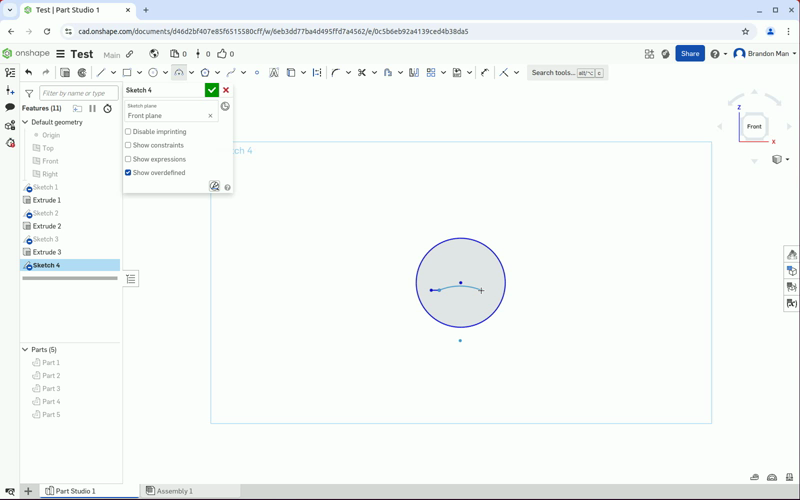
mouse_move(460, 305)
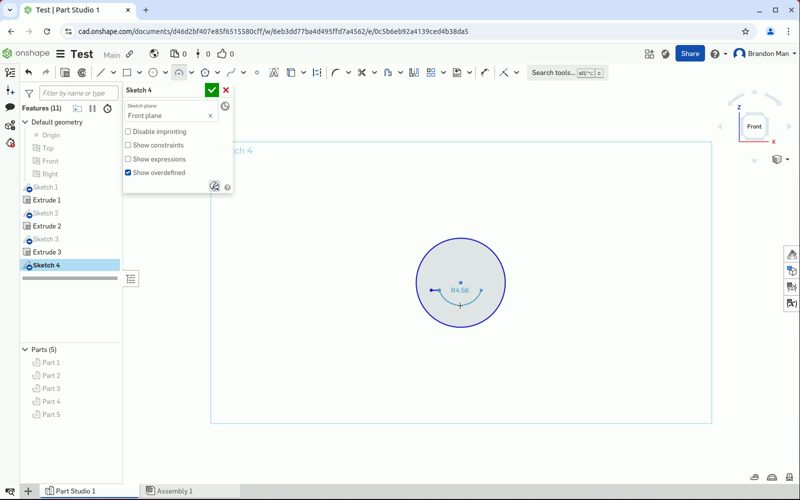
click(460, 305)
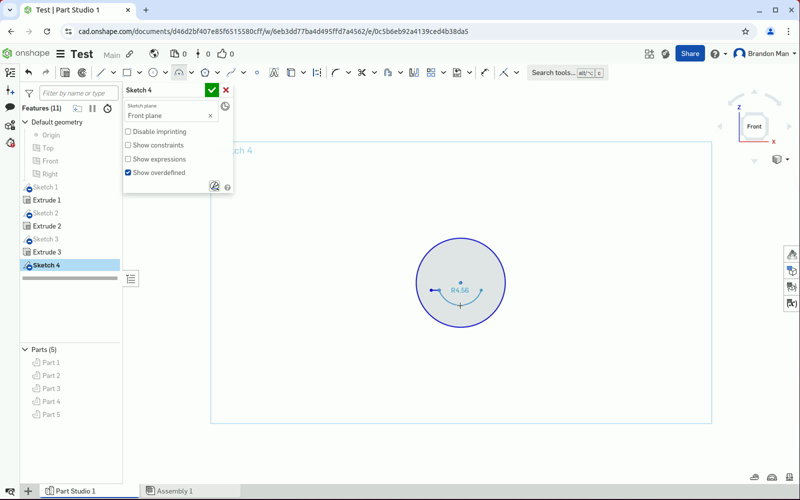
key_up(shift)
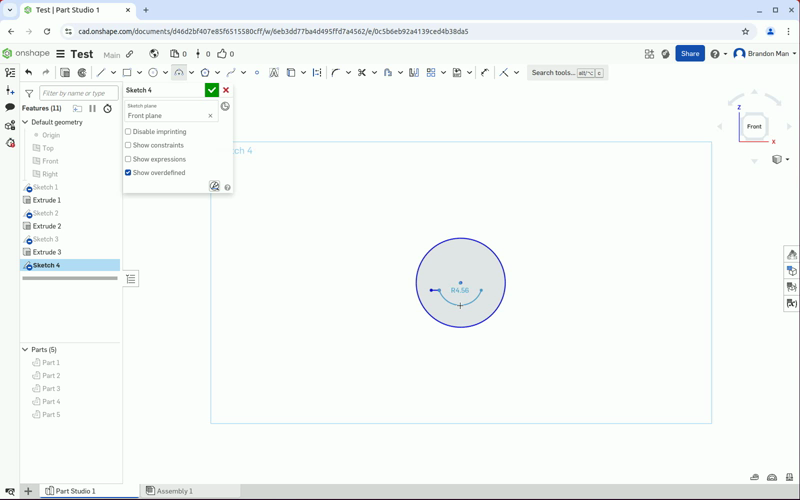
key(esc)
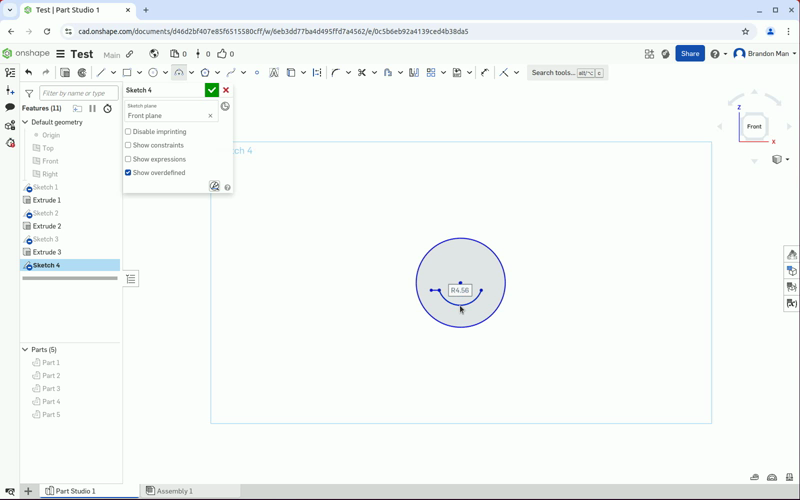
key(l)
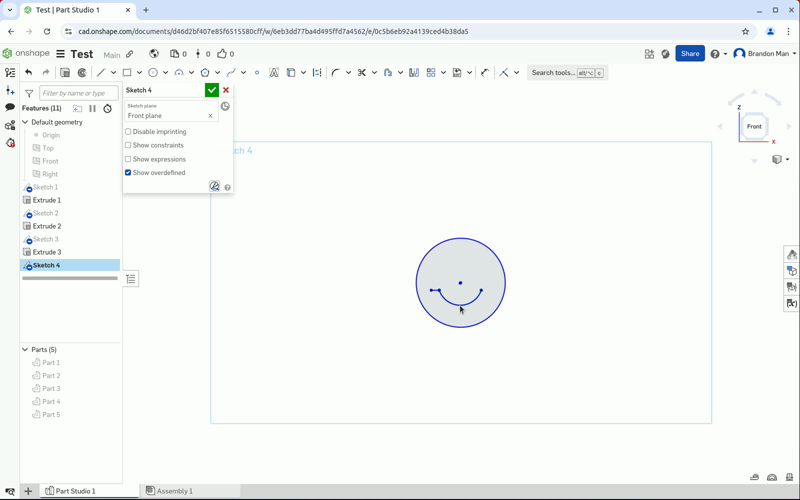
mouse_move(481, 290)
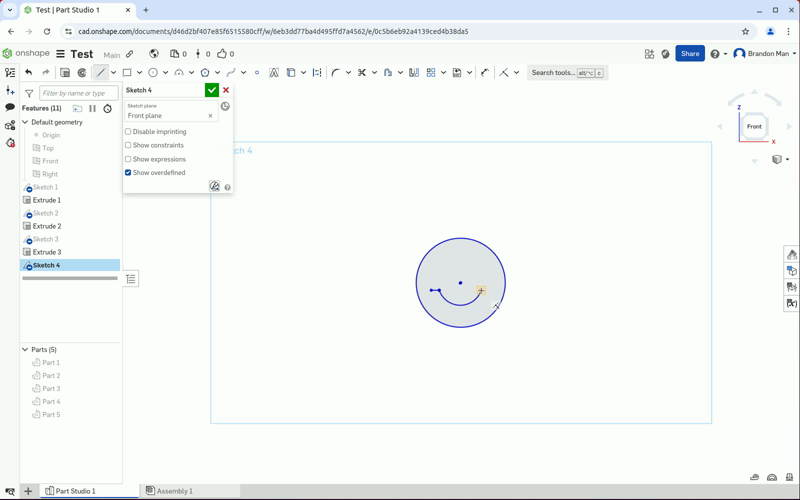
click(481, 290)
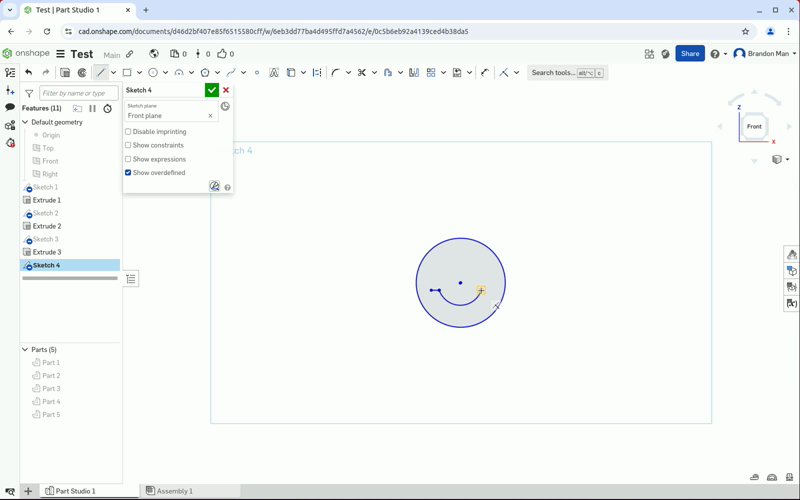
key_down(shift)
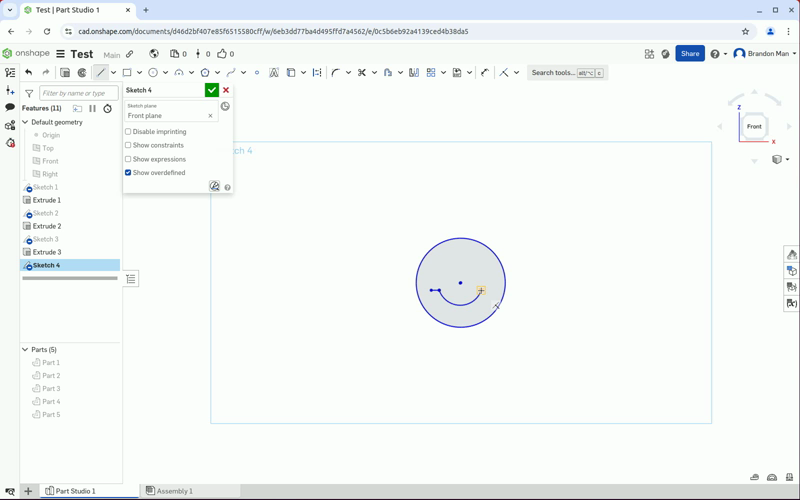
mouse_move(511, 290)
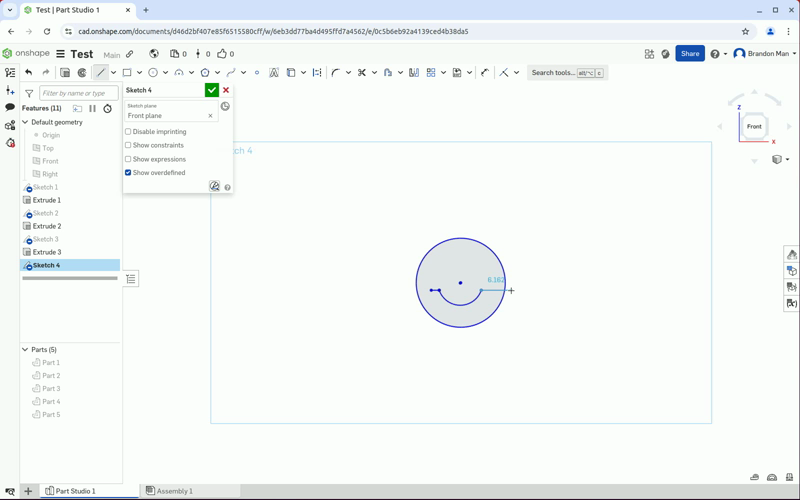
mouse_move(489, 290)
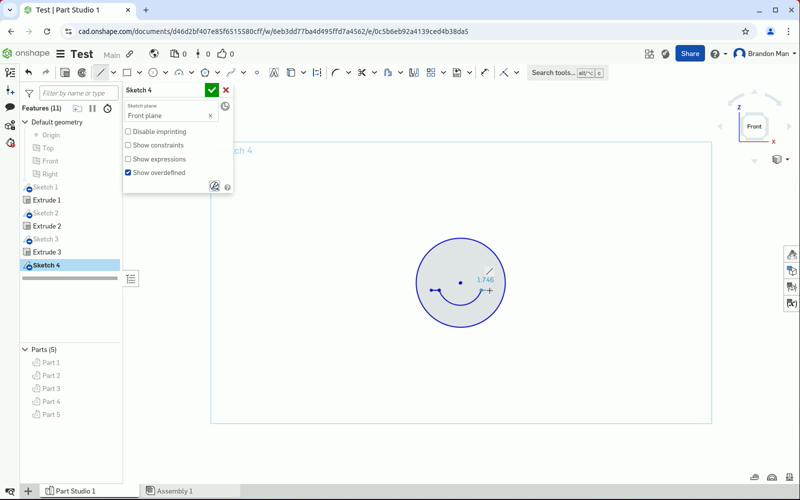
click(489, 290)
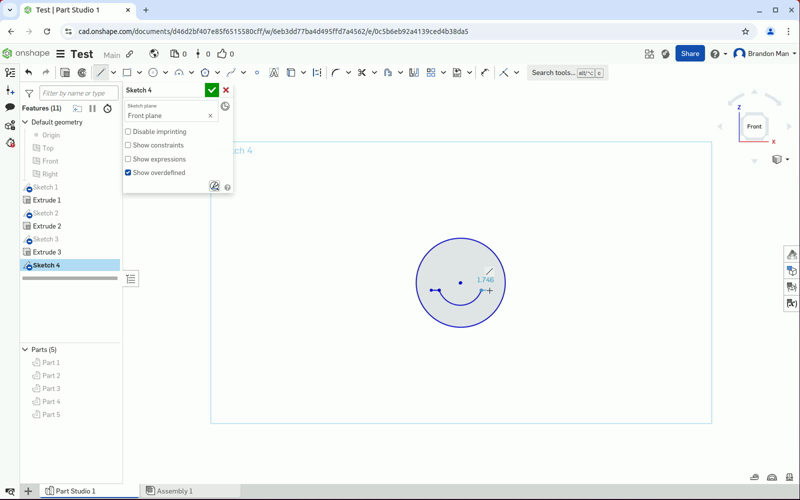
key_up(shift)
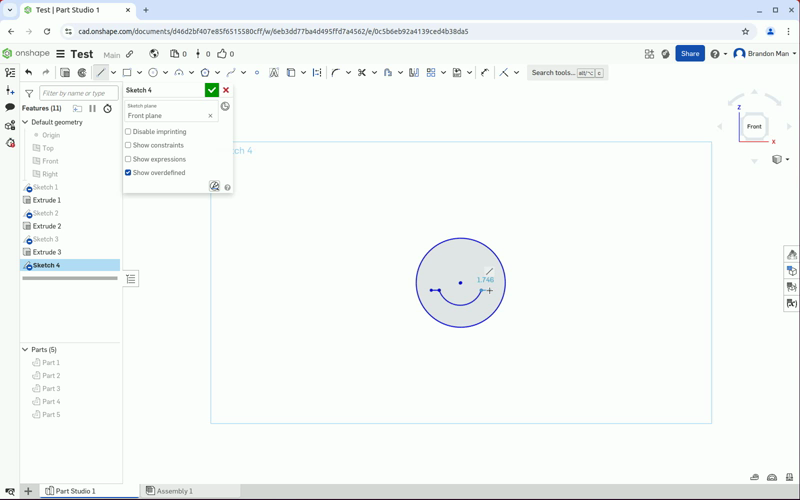
key_down(shift)
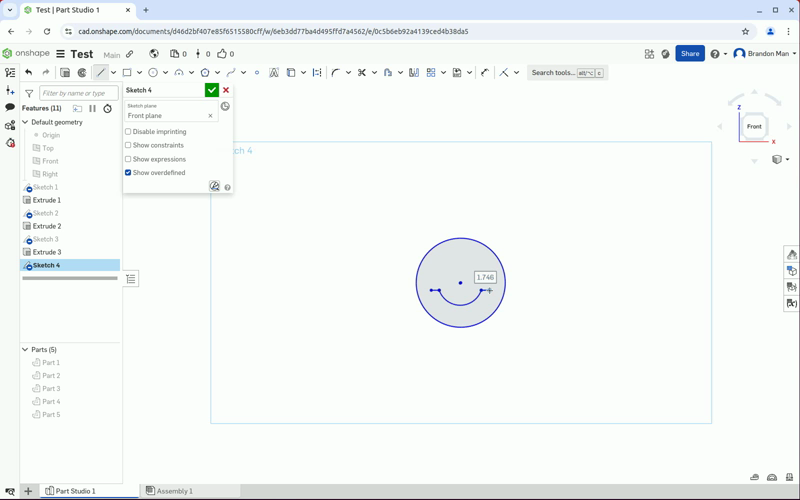
mouse_move(519, 290)
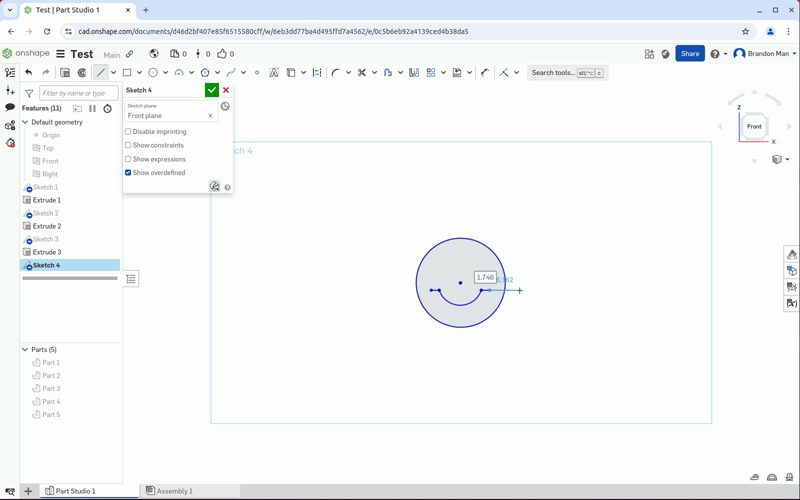
mouse_move(489, 275)
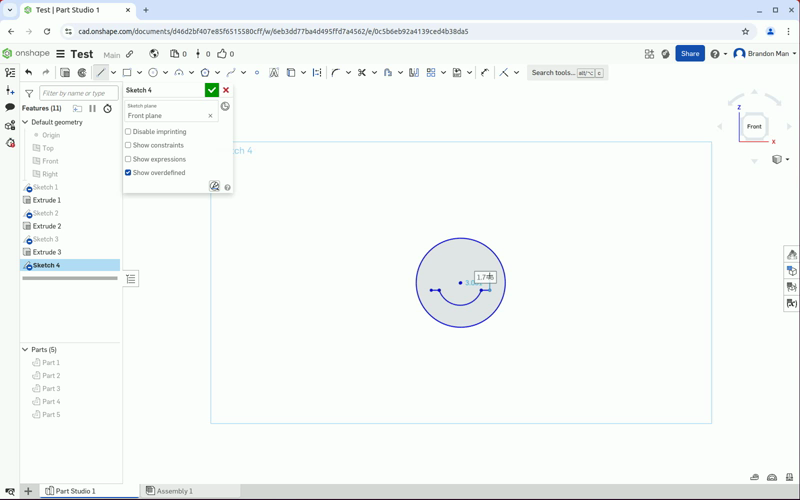
click(489, 275)
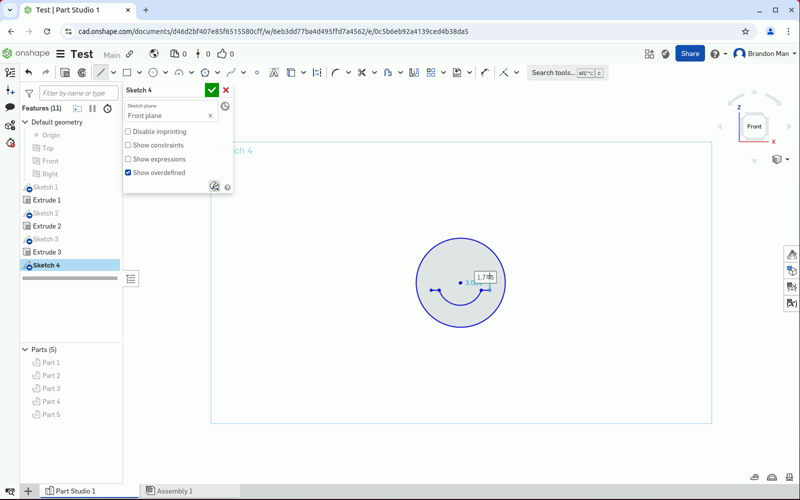
key_up(shift)
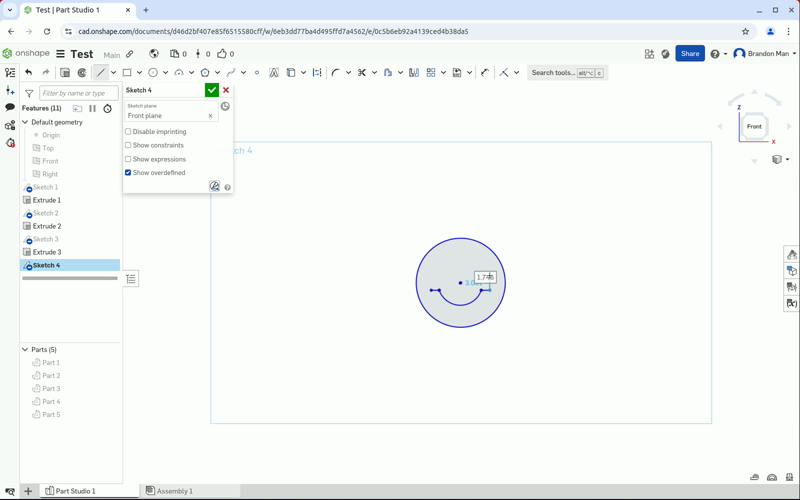
key_down(shift)
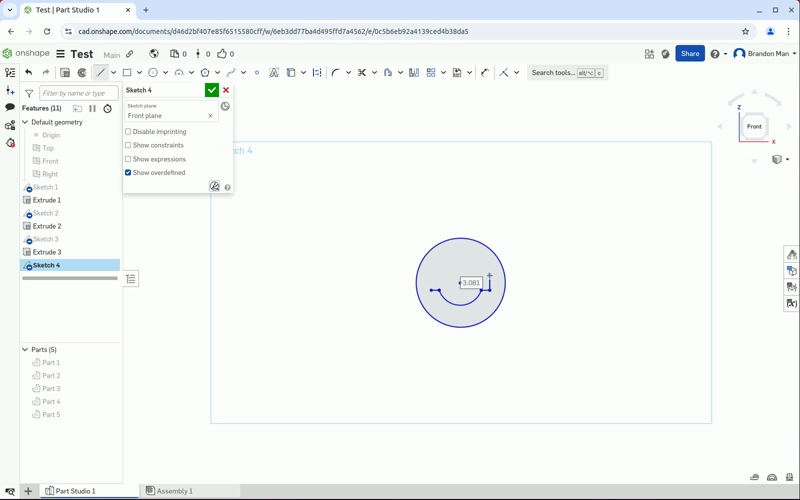
mouse_move(519, 275)
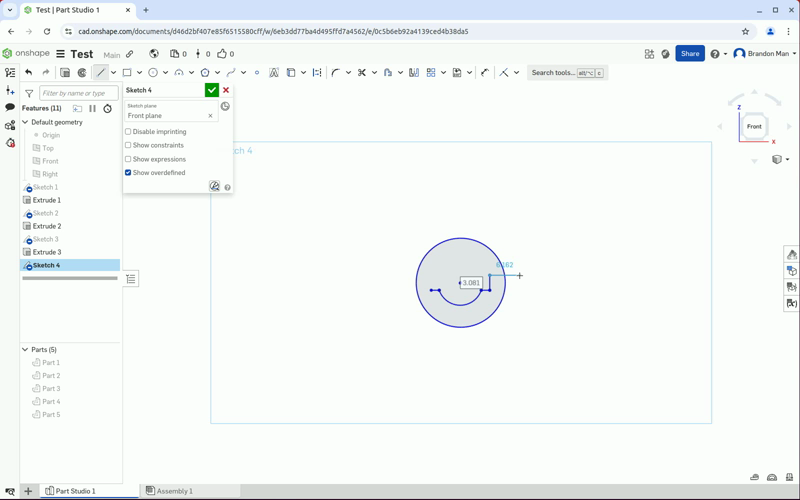
mouse_move(481, 275)
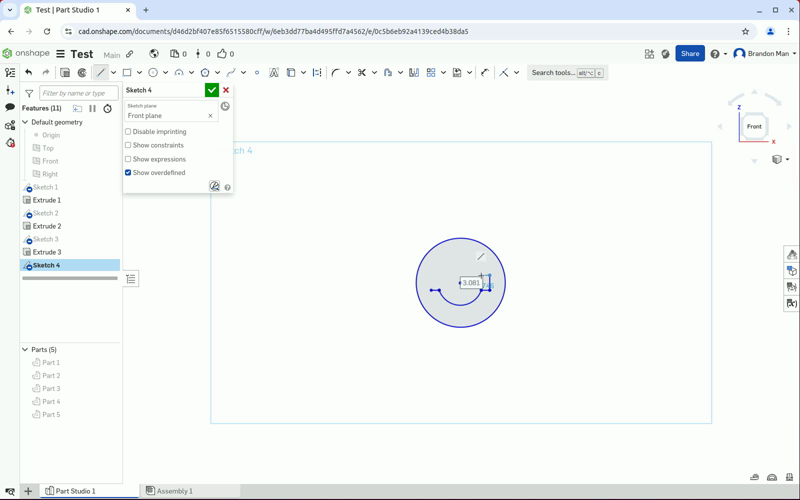
click(481, 275)
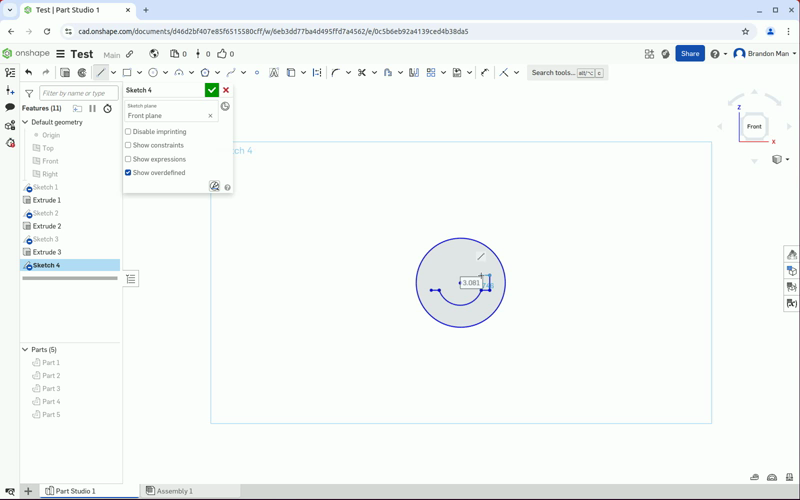
key_up(shift)
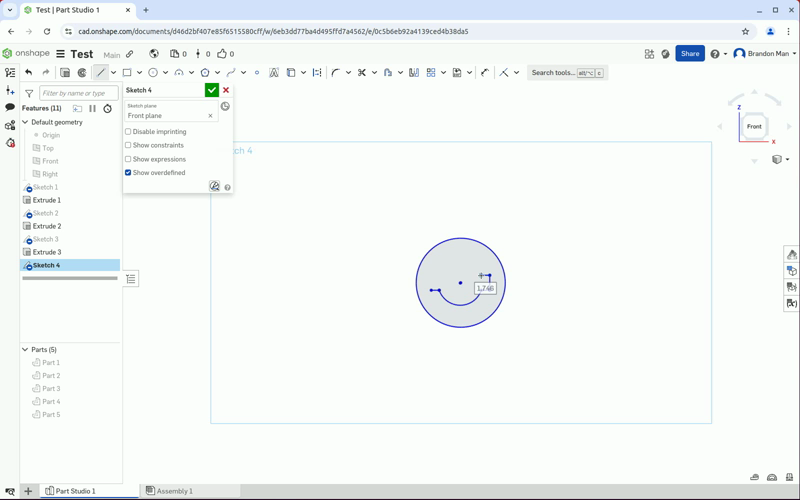
key(esc)
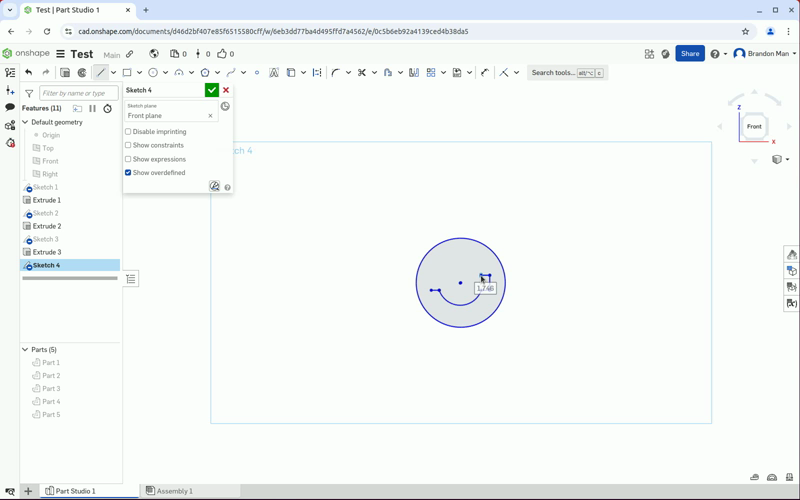
key(a)
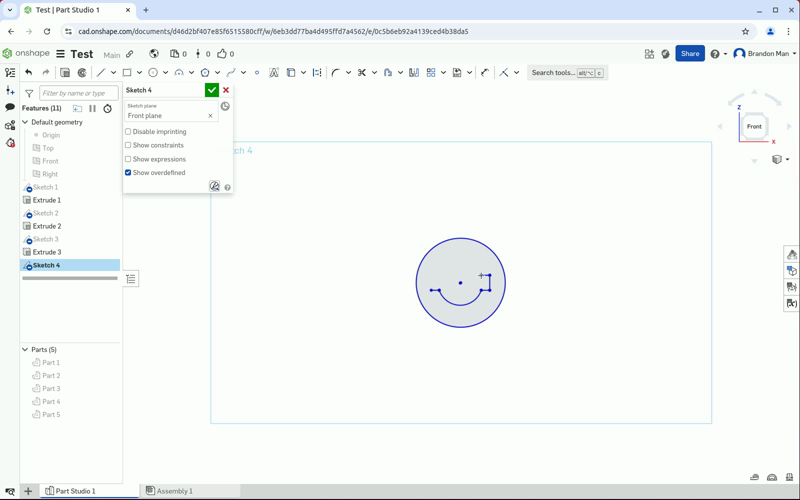
mouse_move(481, 275)
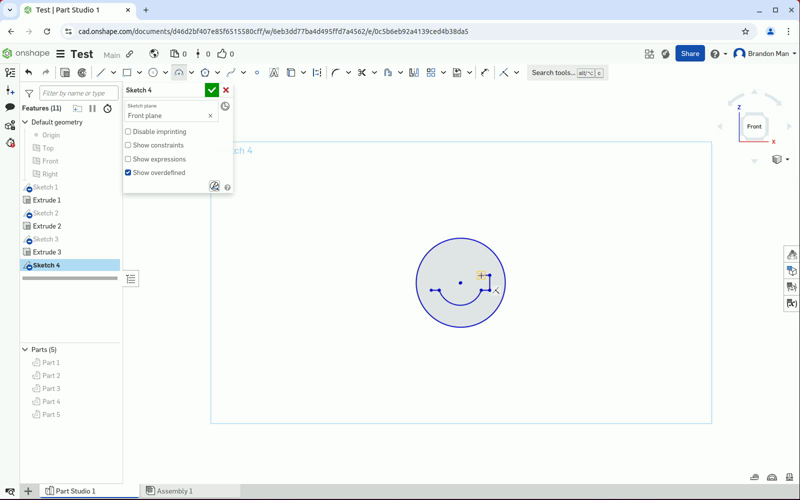
click(481, 275)
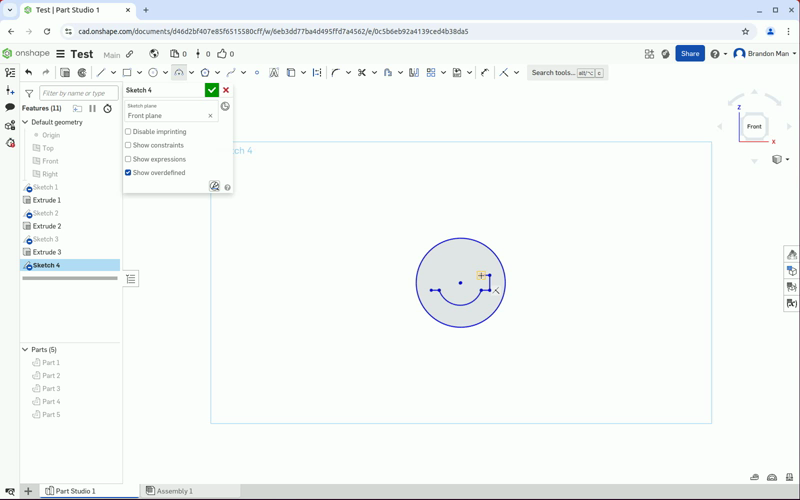
key_down(shift)
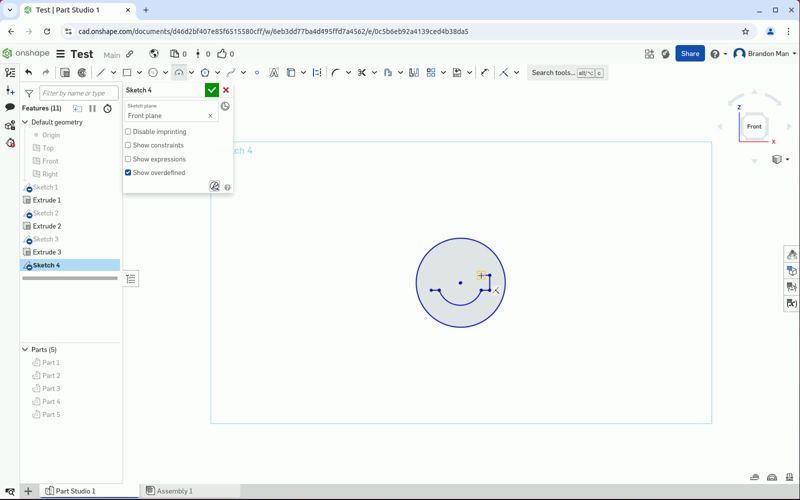
mouse_move(439, 275)
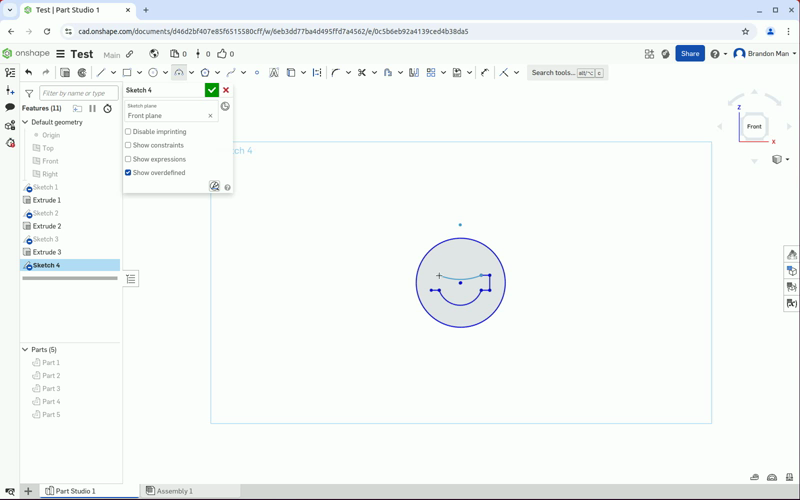
click(439, 275)
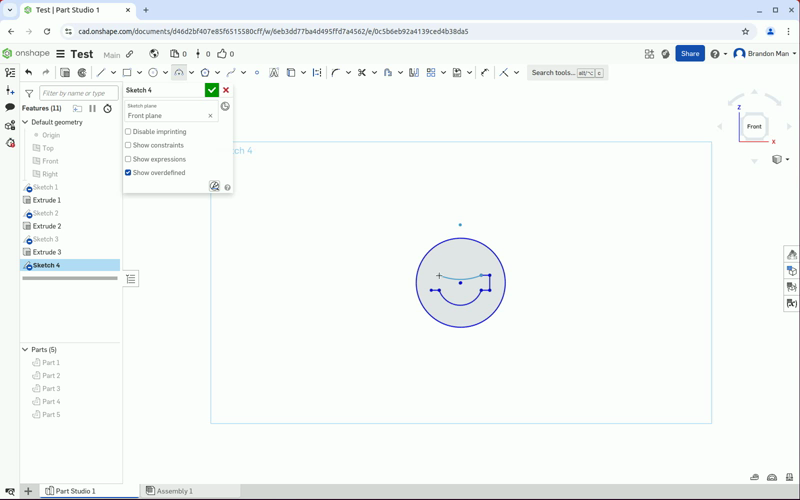
mouse_move(460, 260)
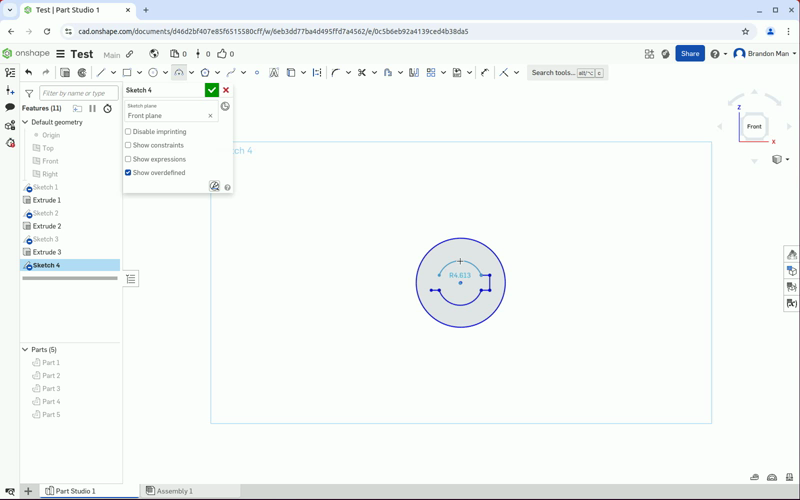
click(460, 260)
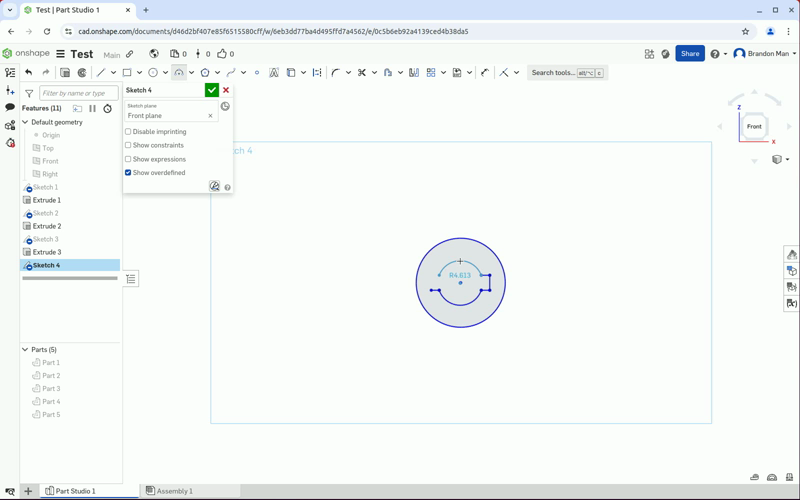
key_up(shift)
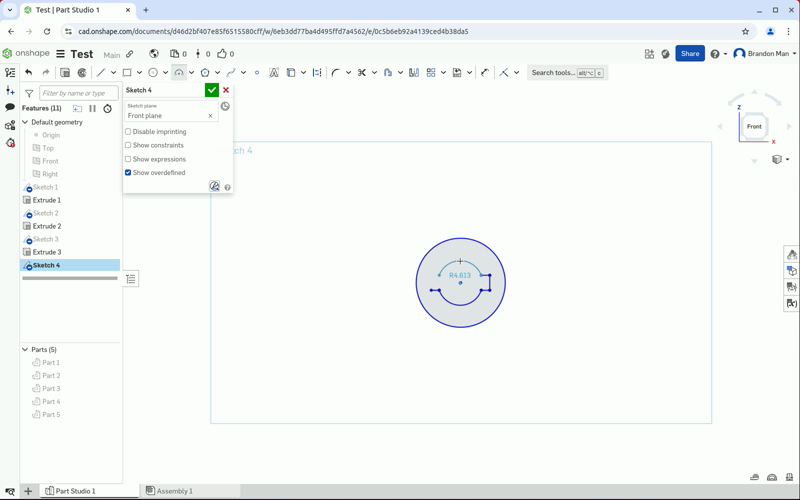
key(esc)
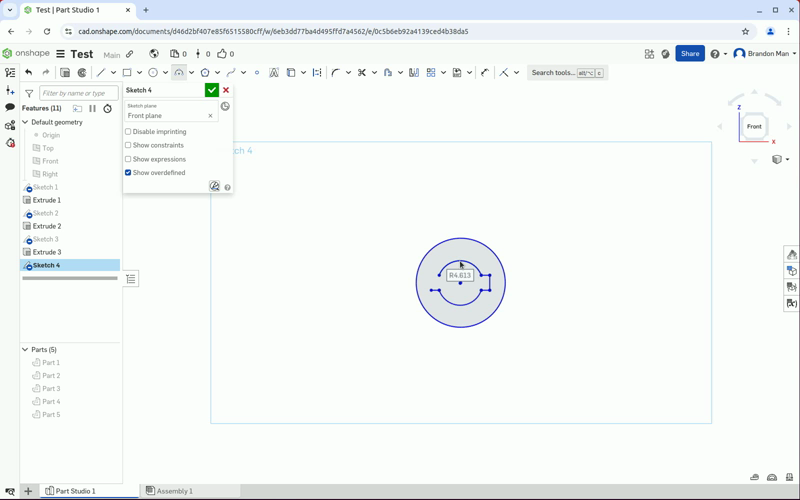
key(l)
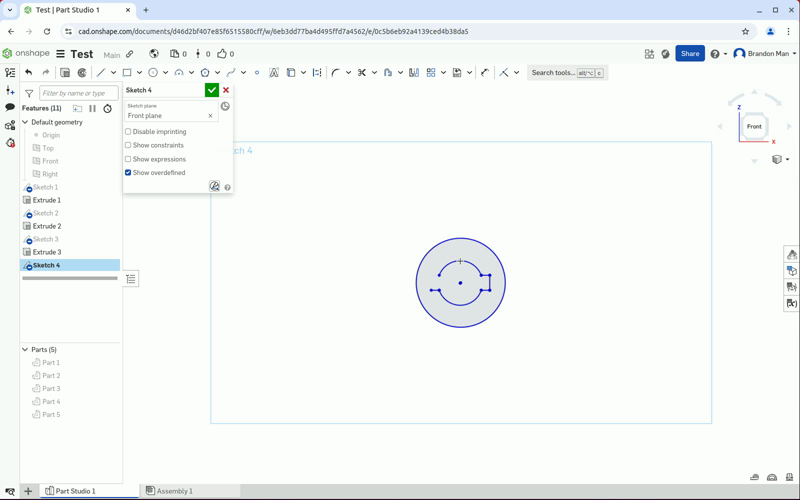
mouse_move(439, 275)
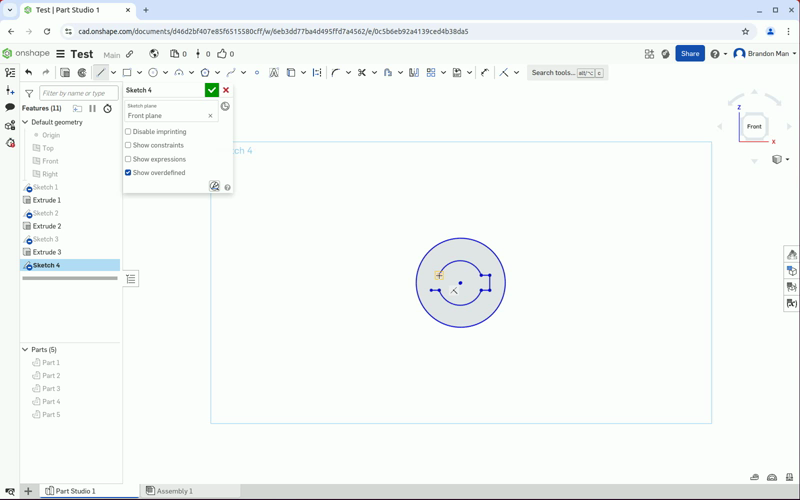
click(439, 275)
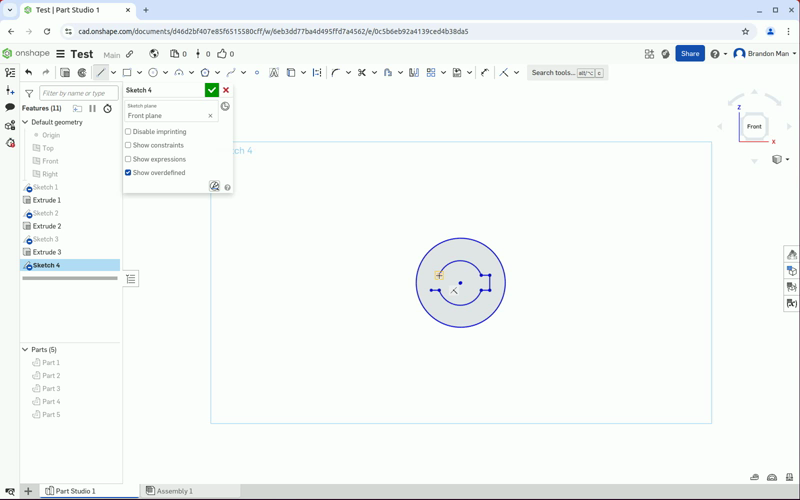
key_down(shift)
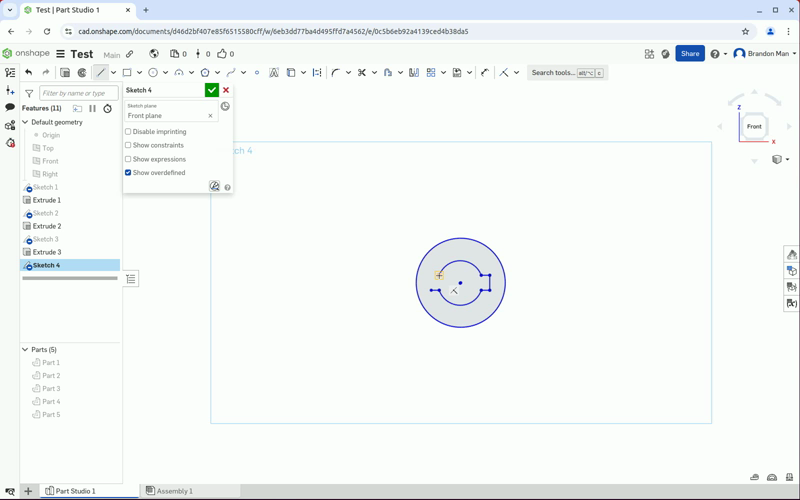
mouse_move(469, 275)
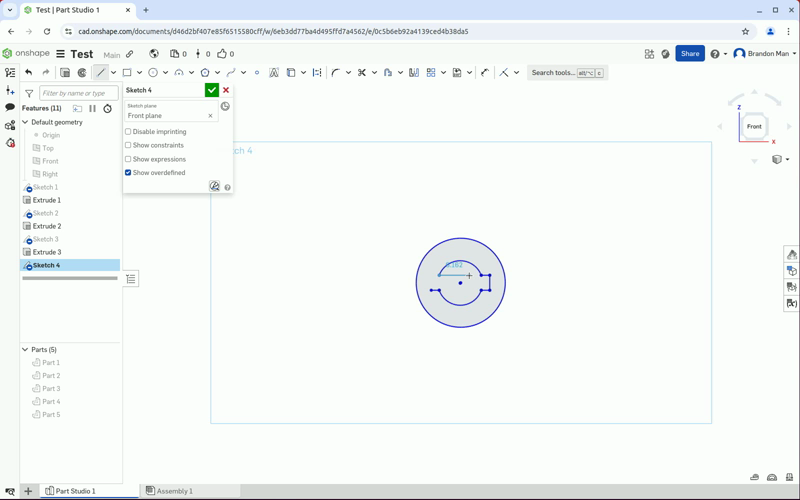
mouse_move(431, 275)
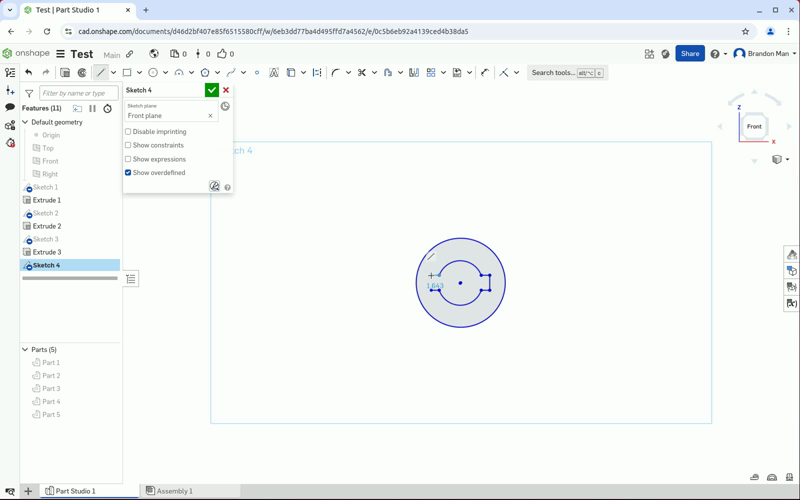
click(431, 275)
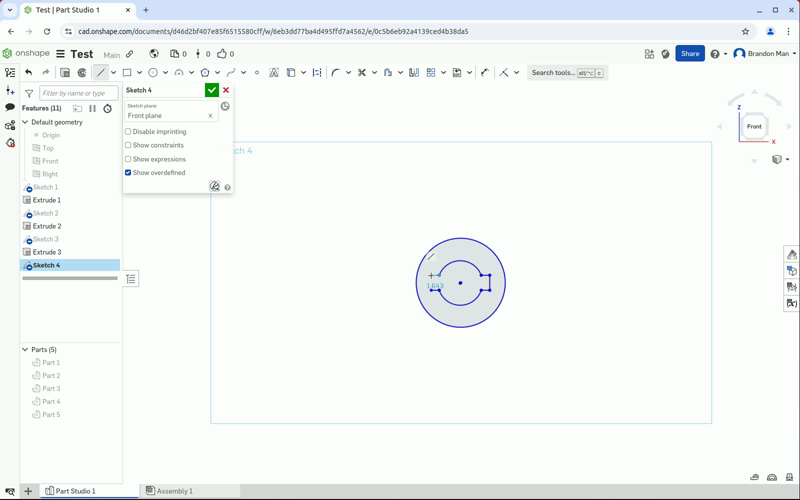
key_up(shift)
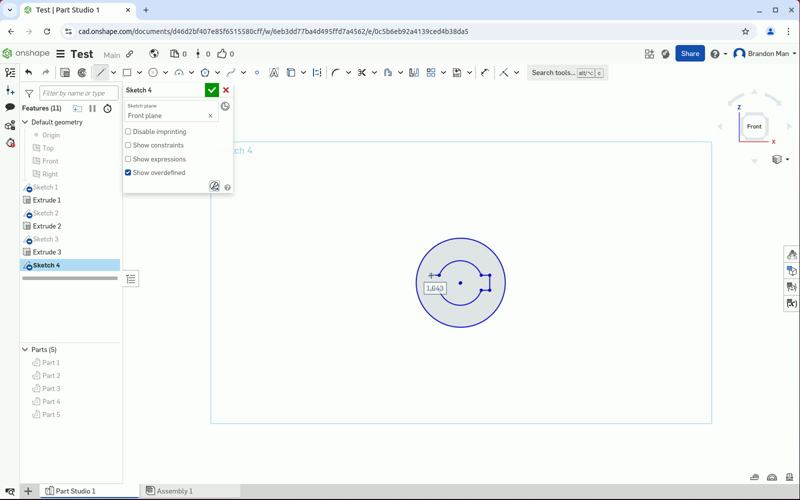
mouse_move(461, 275)
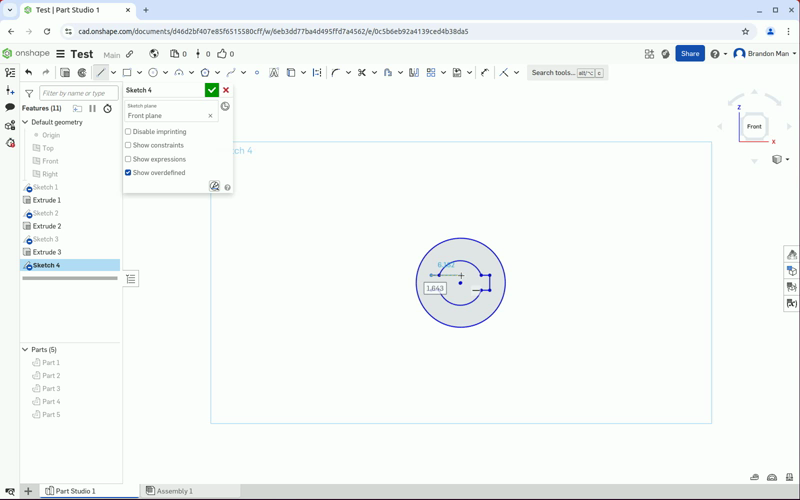
key_down(shift)
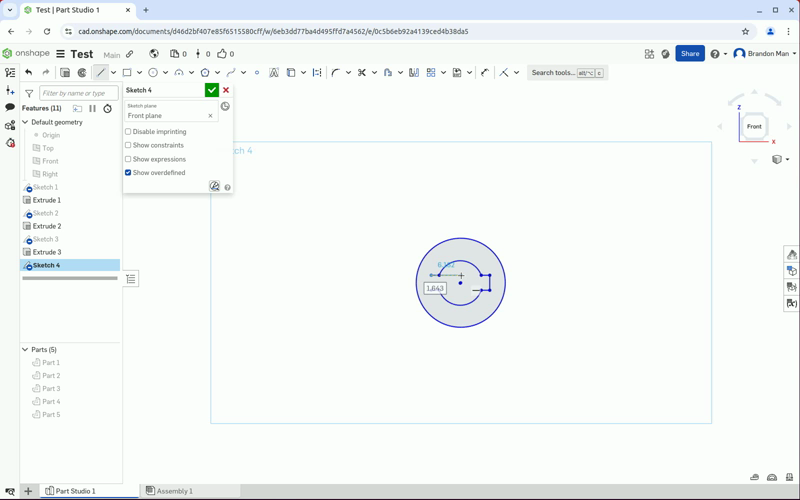
mouse_move(431, 290)
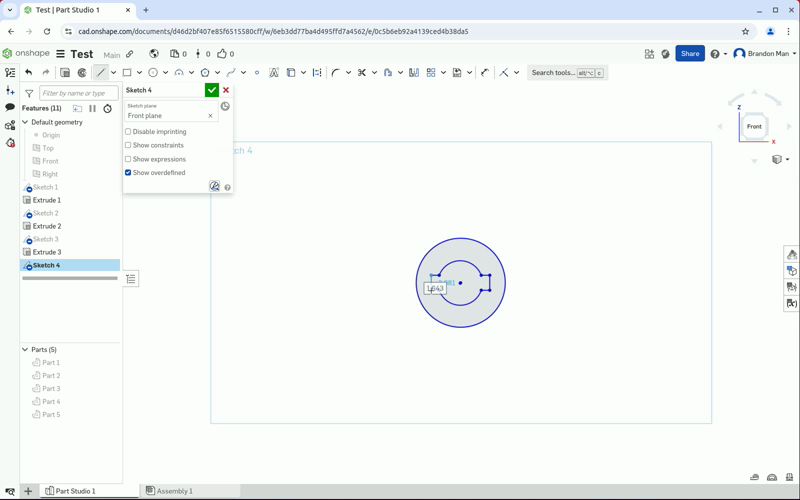
key_up(shift)
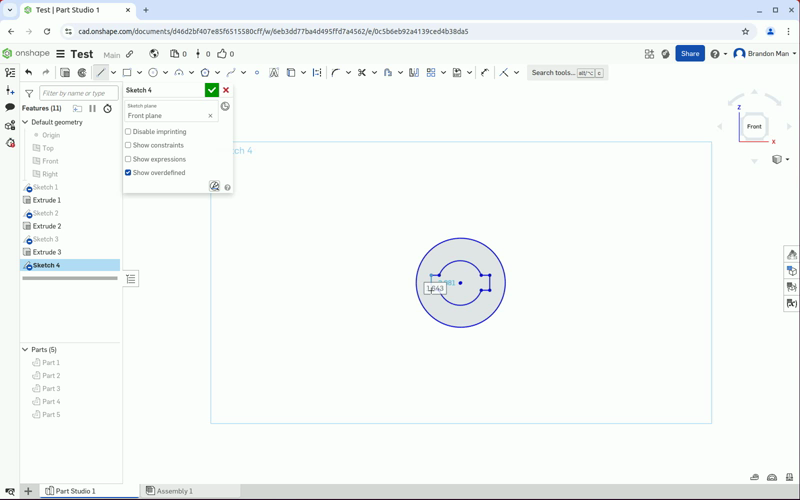
click(431, 290)
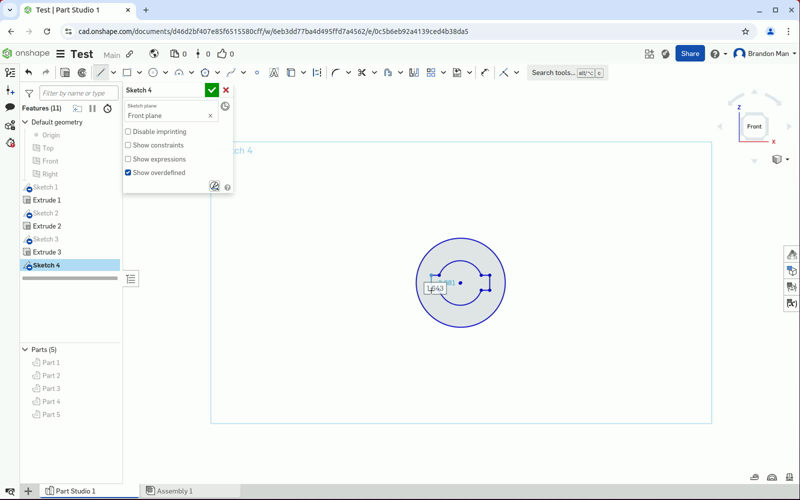
key(esc)
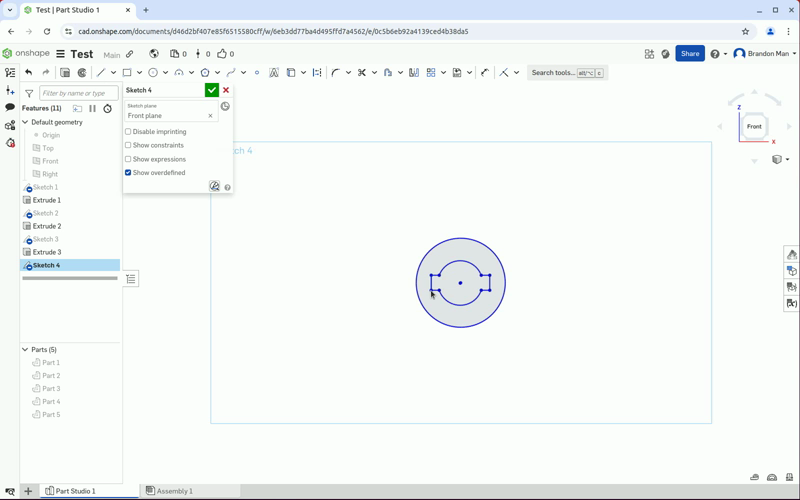
mouse_move(472, 256)
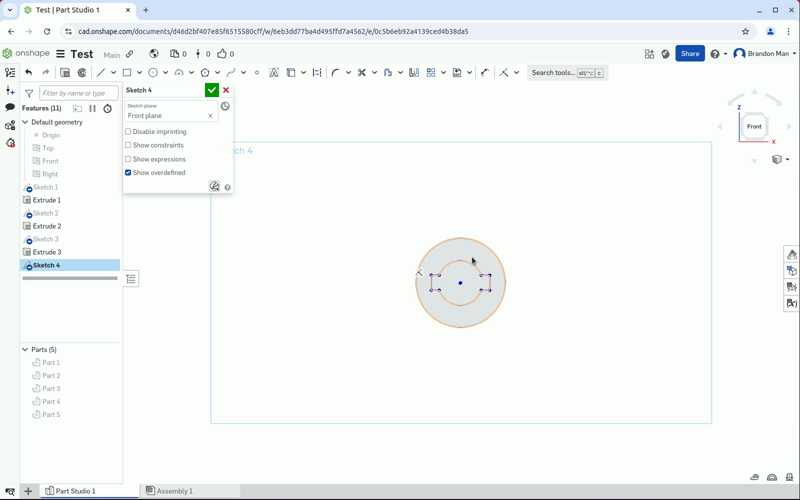
click(472, 256)
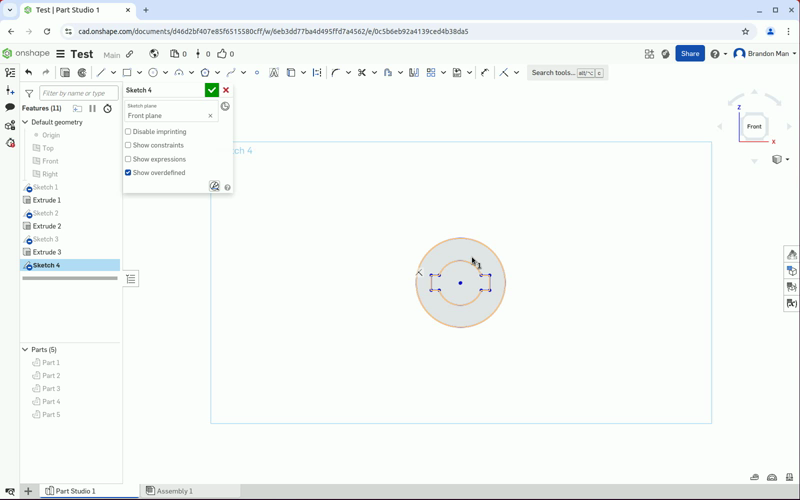
mouse_move(73, 352)
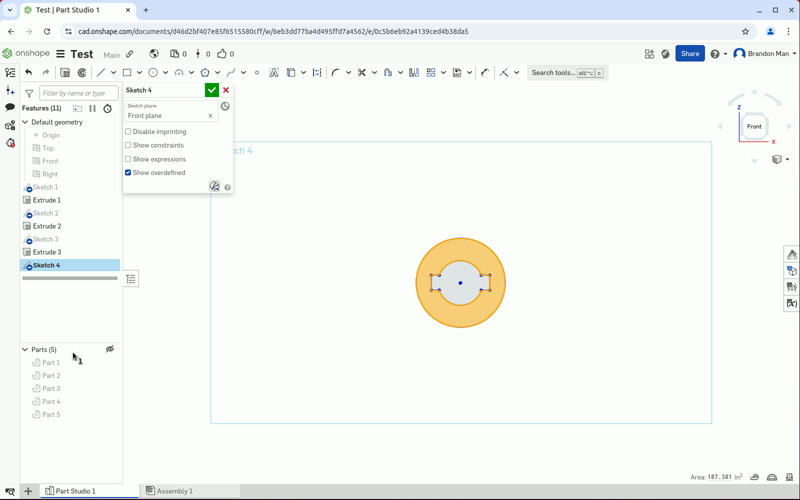
key(shift+y)
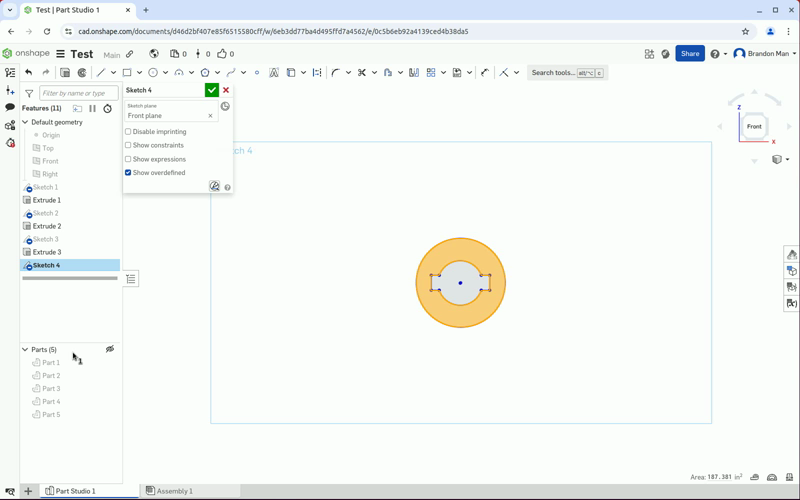
key(shift+e)
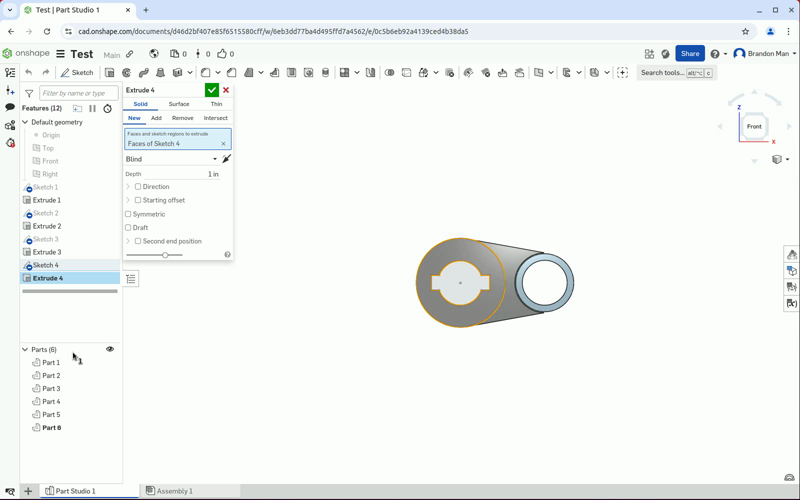
mouse_move(143, 106)
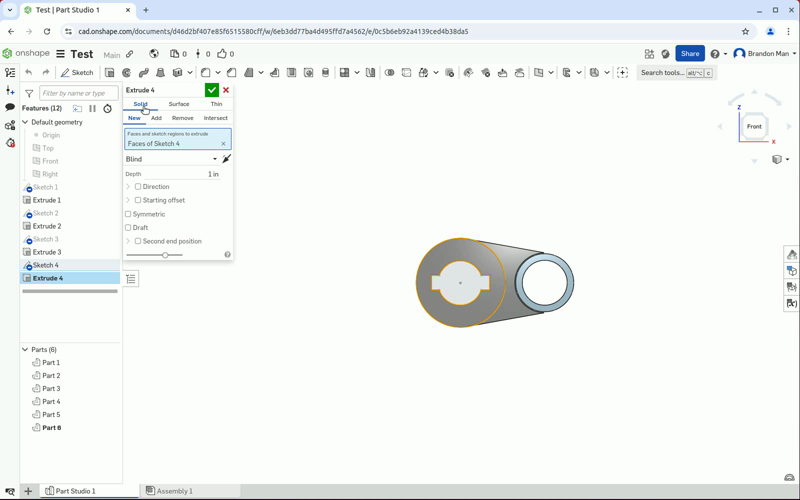
click(143, 106)
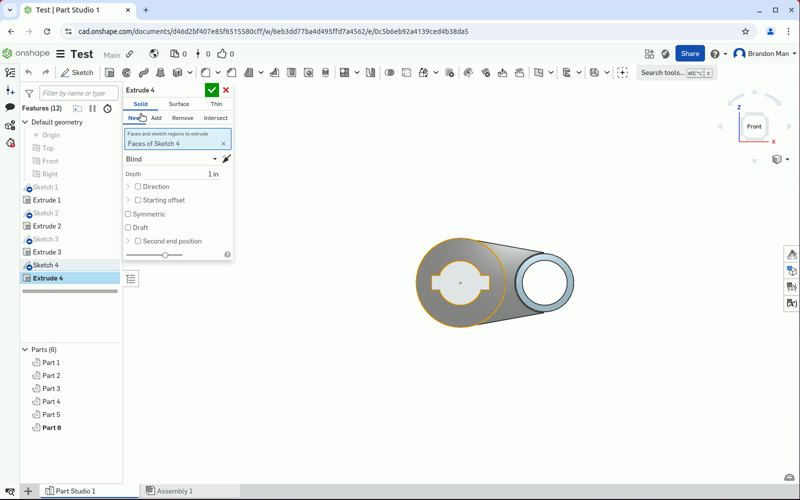
mouse_move(137, 120)
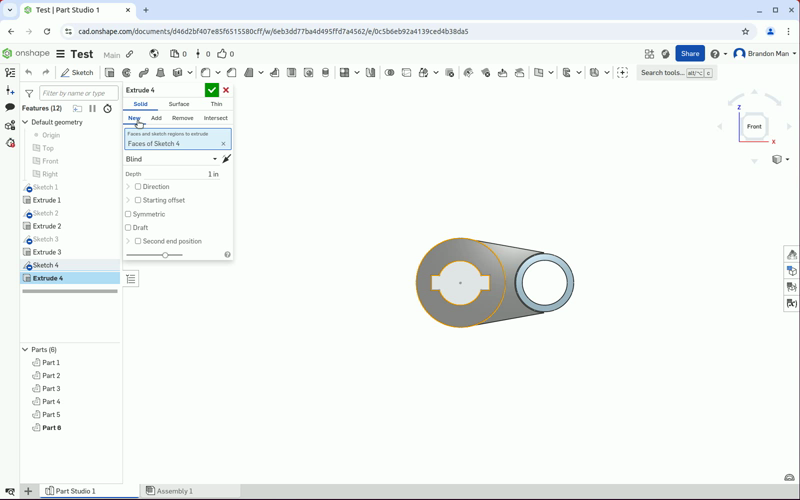
click(137, 120)
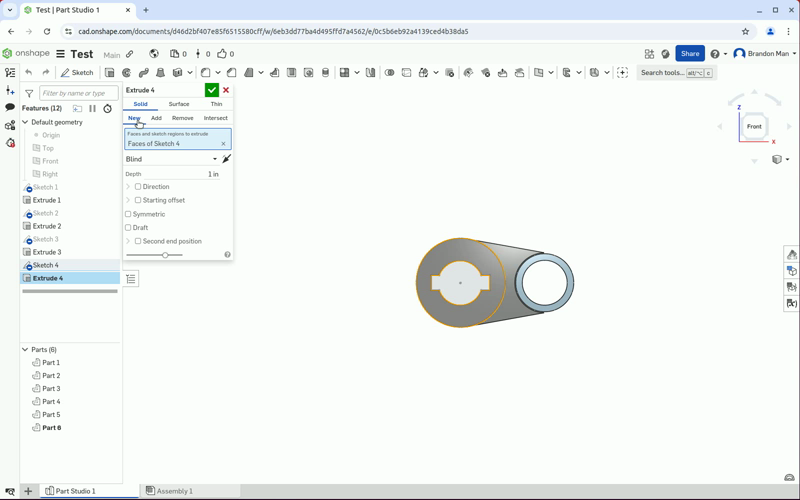
key(tab, 4)
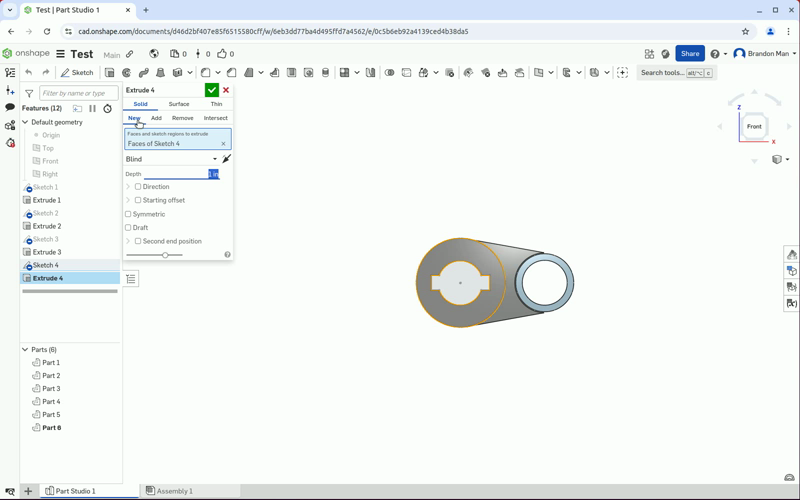
text(16.128)
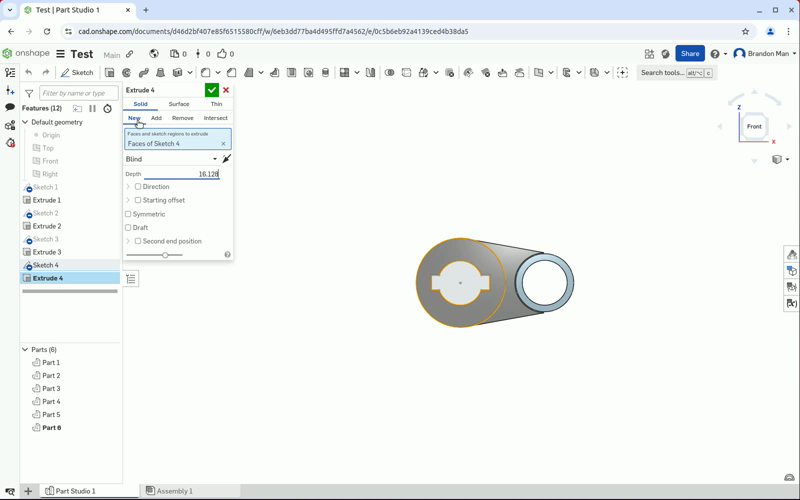
key(enter)
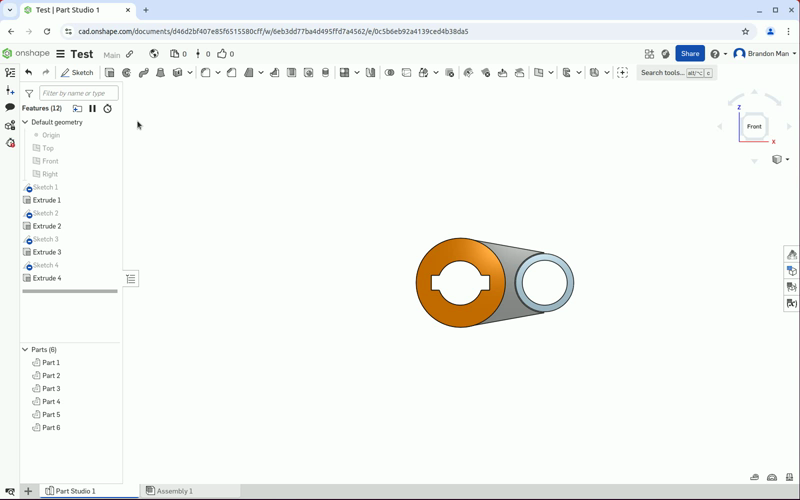
key(shift+h)
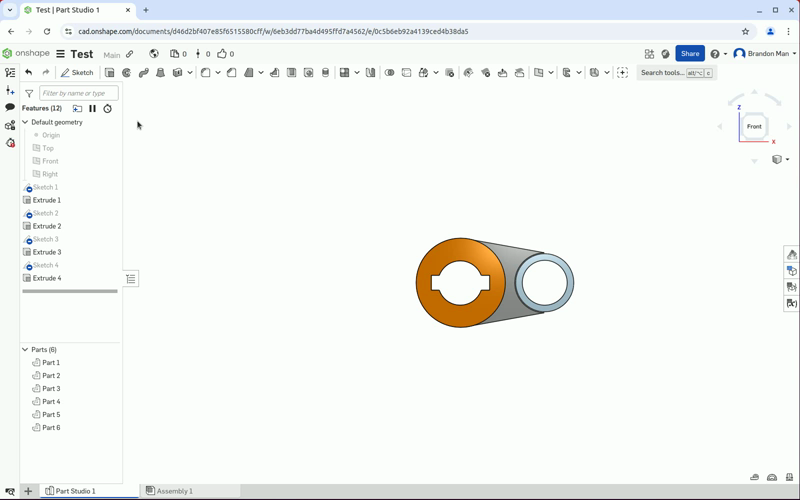
key(shift+h)
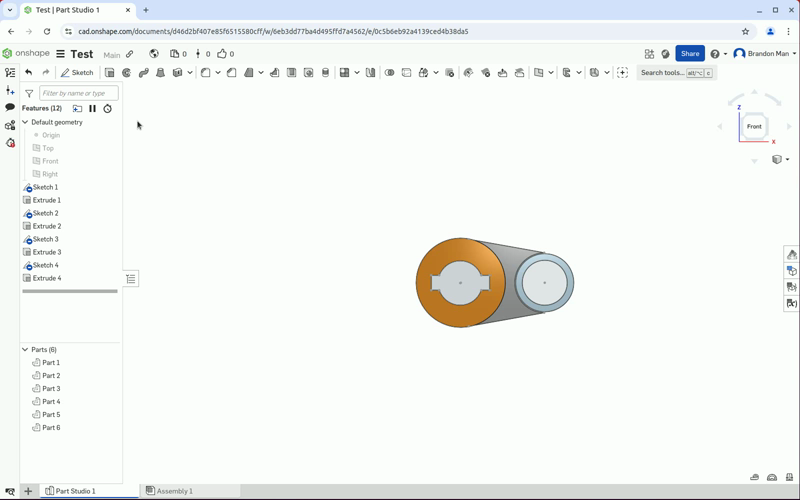
key(shift+7)
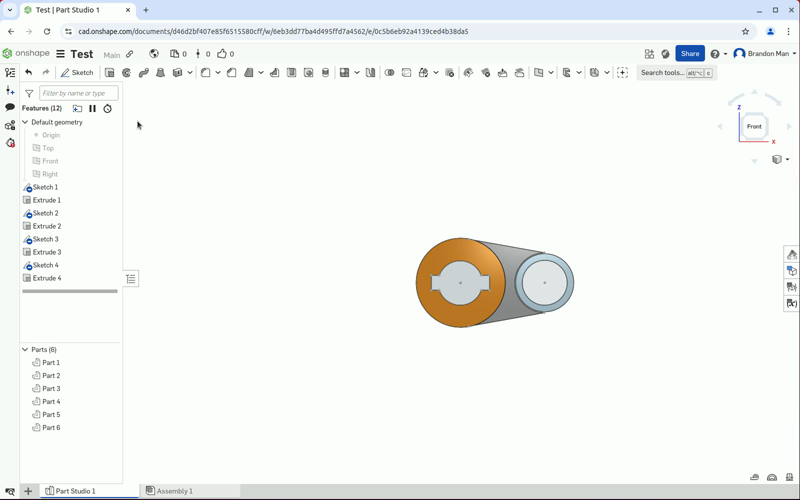
key(left, 2)
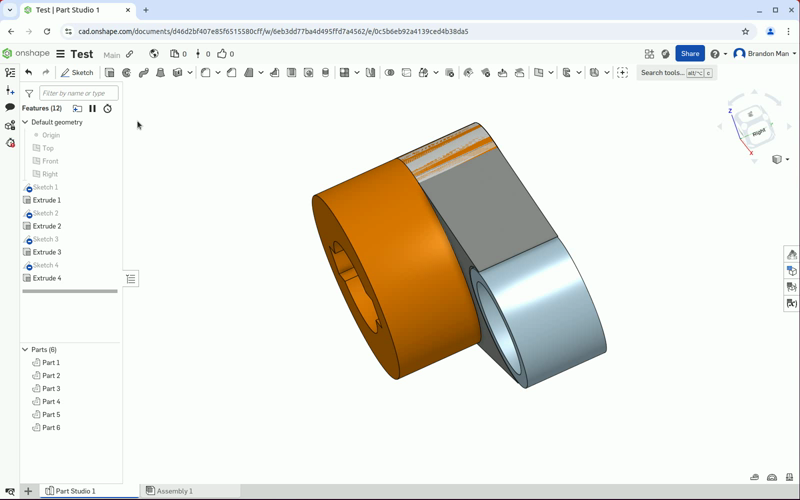
key(down, 2)
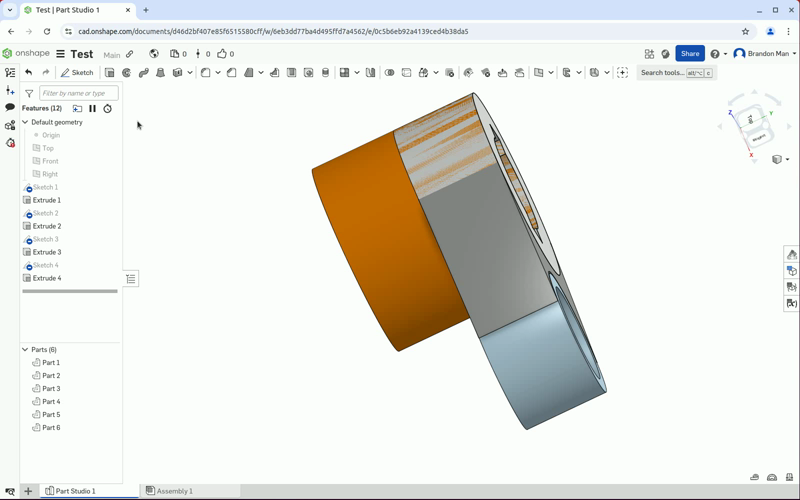
key(up, 2)
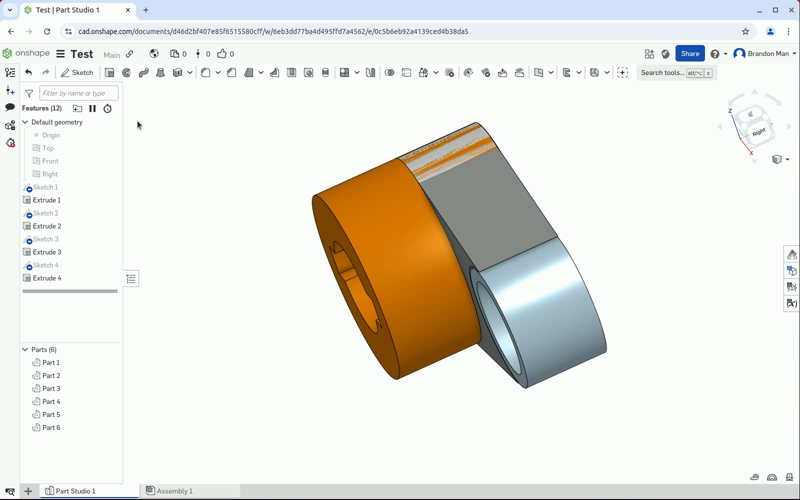
key(right, 2)
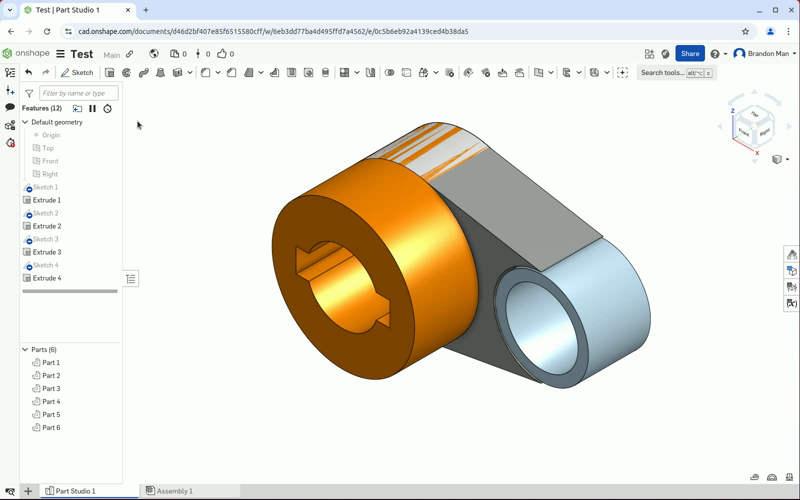
mouse_move(73, 189)
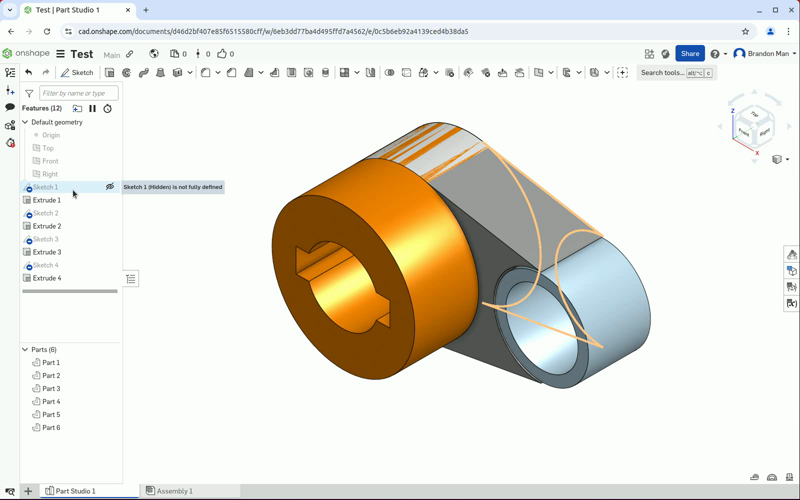
click(73, 189)